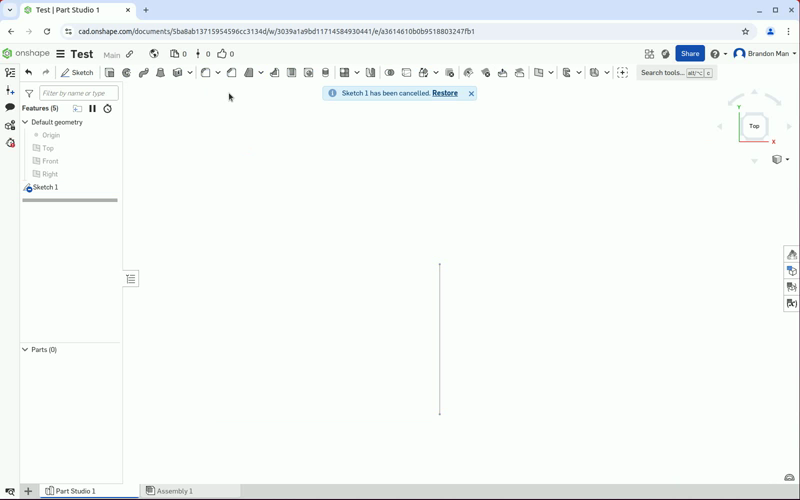
key(shift+h)
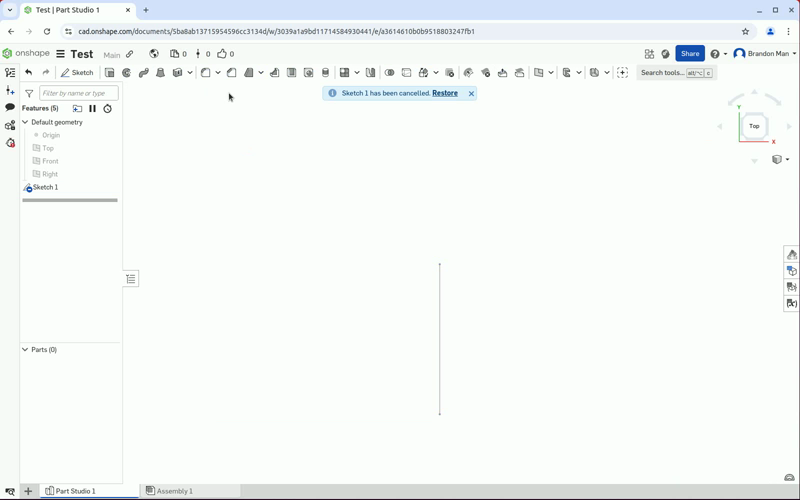
key(shift+s)
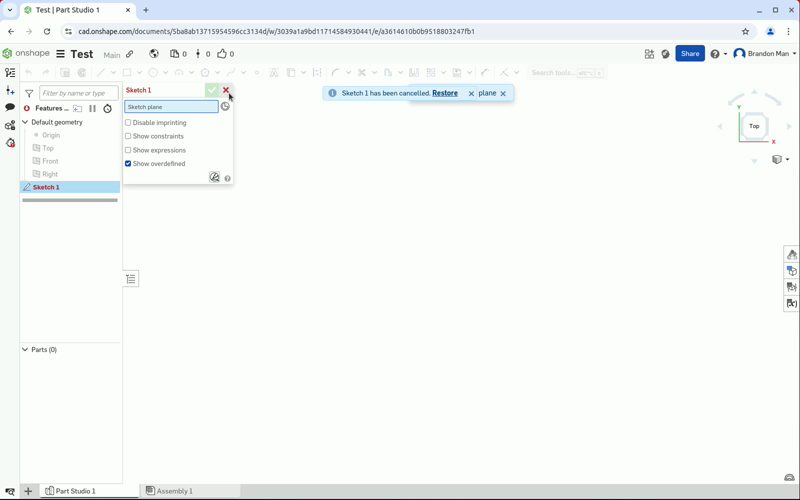
mouse_move(73, 150)
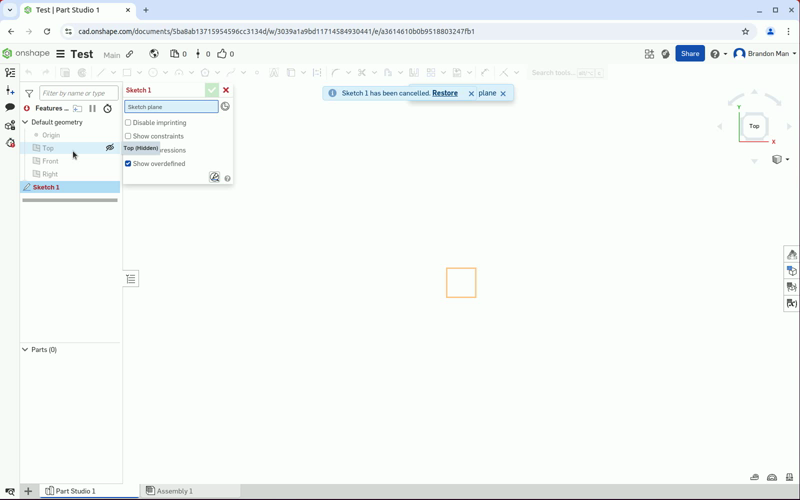
click(73, 150)
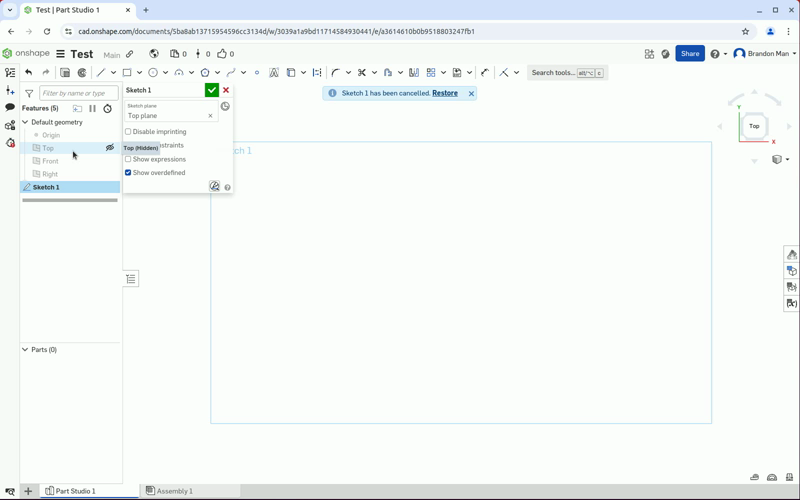
mouse_move(73, 352)
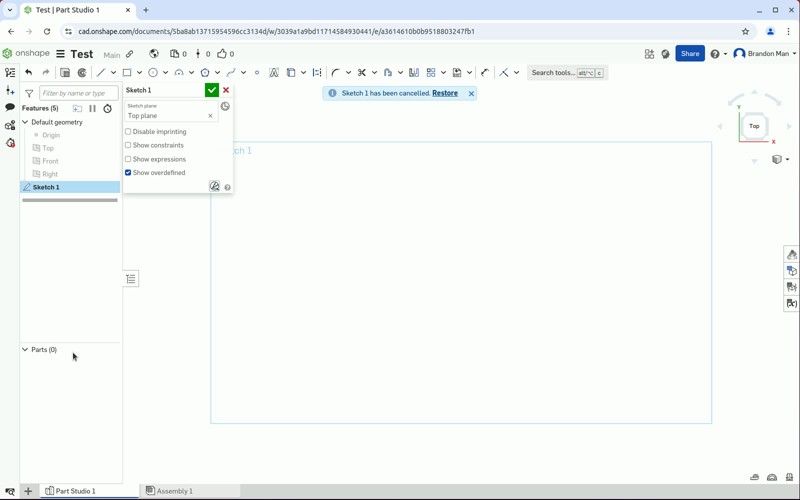
key(y)
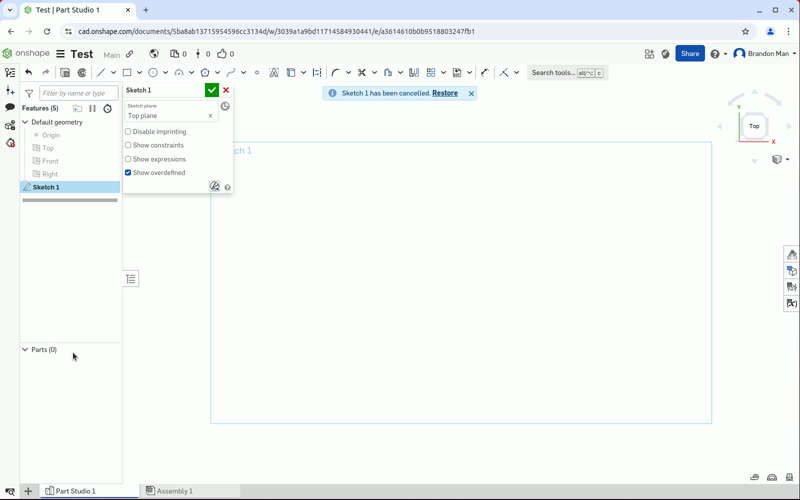
key(l)
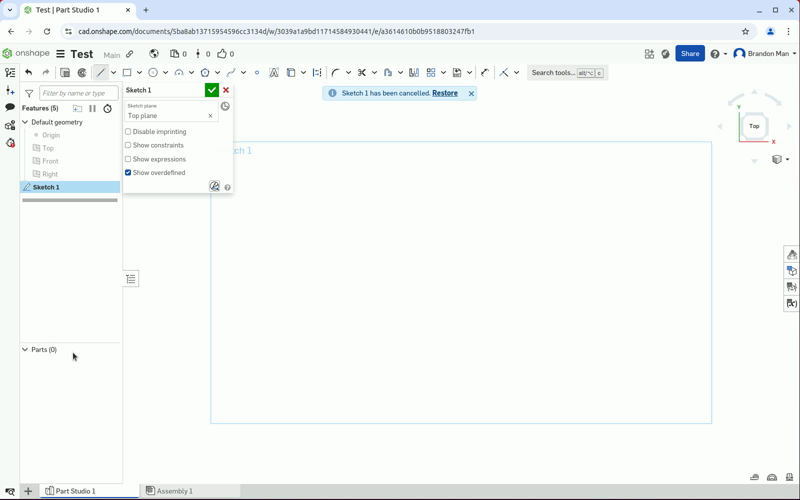
key_down(shift)
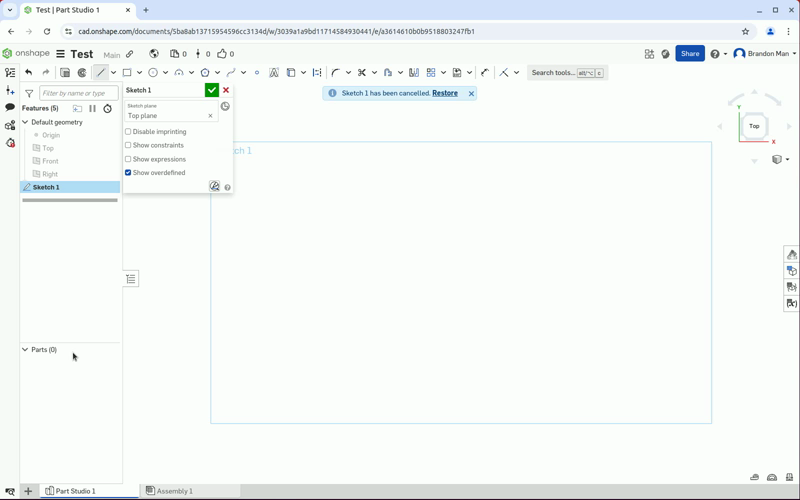
mouse_move(487, 300)
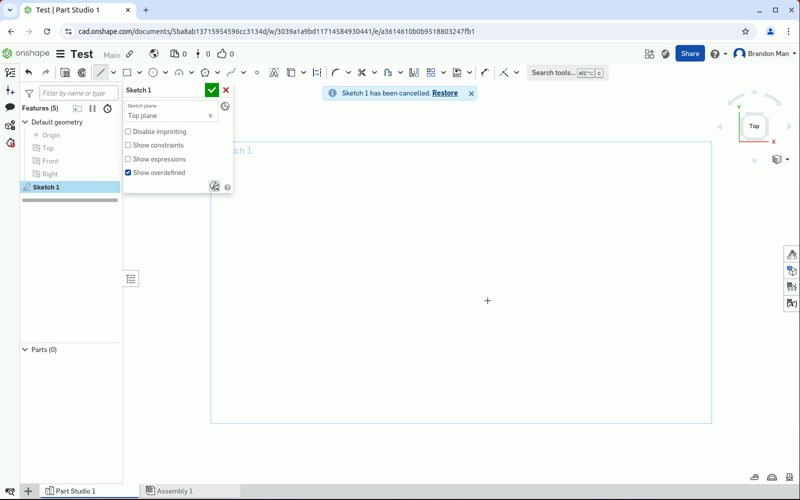
click(487, 300)
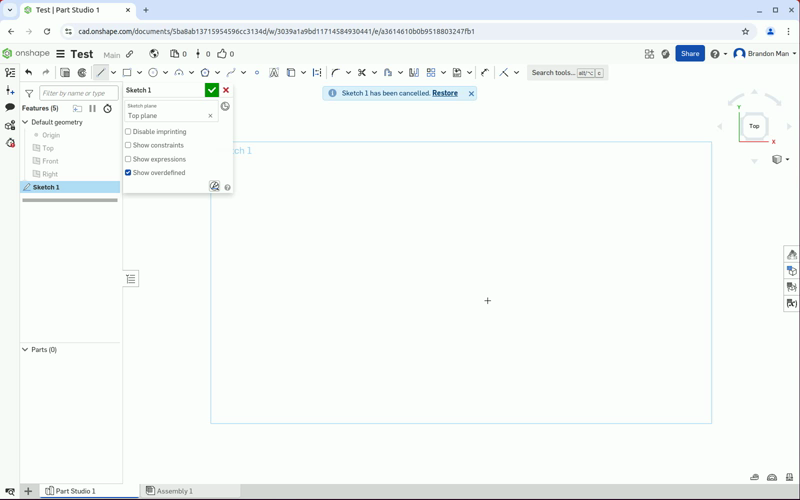
key_up(shift)
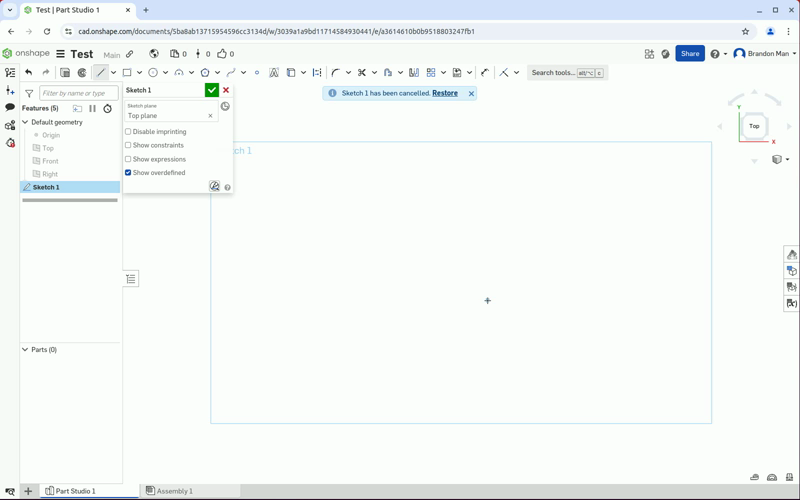
key_down(shift)
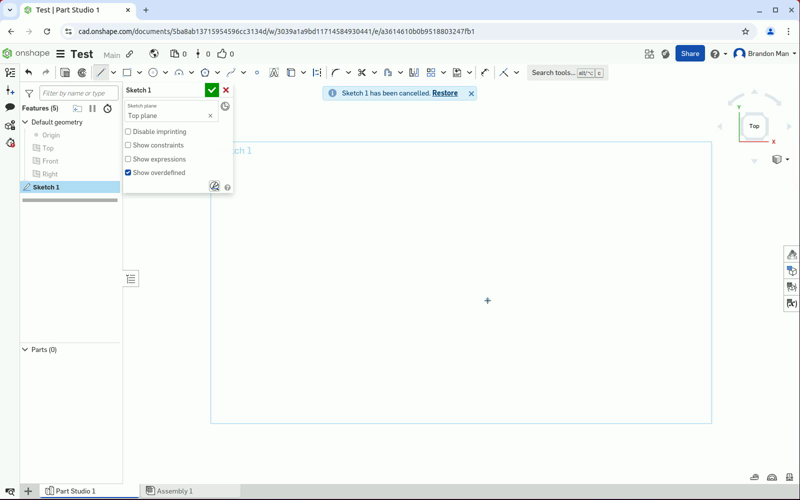
mouse_move(517, 300)
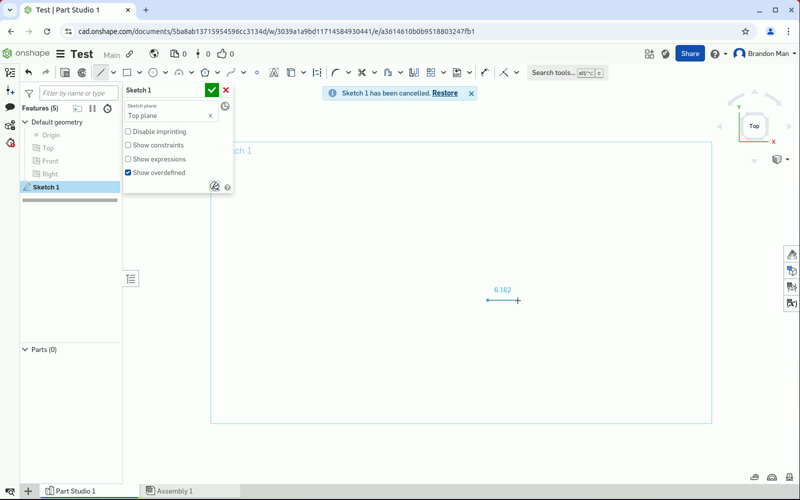
mouse_move(501, 296)
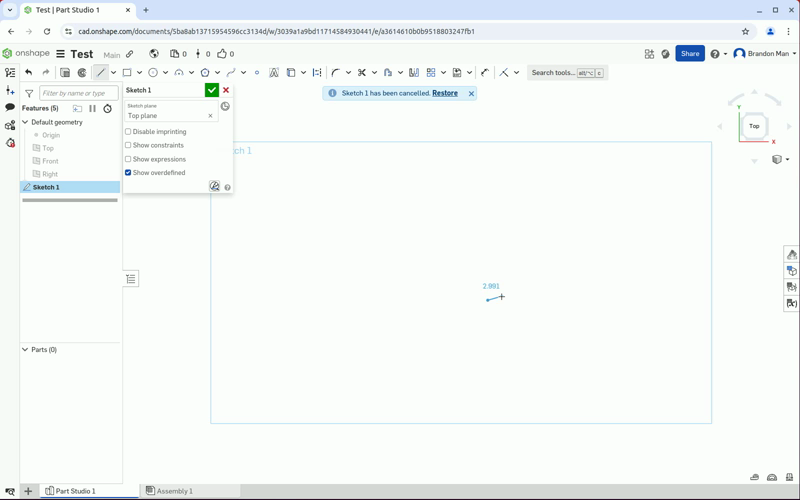
click(501, 296)
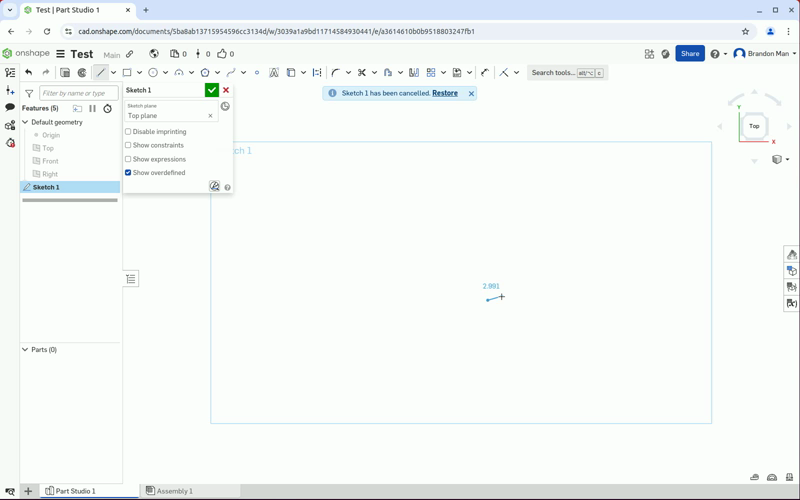
key_up(shift)
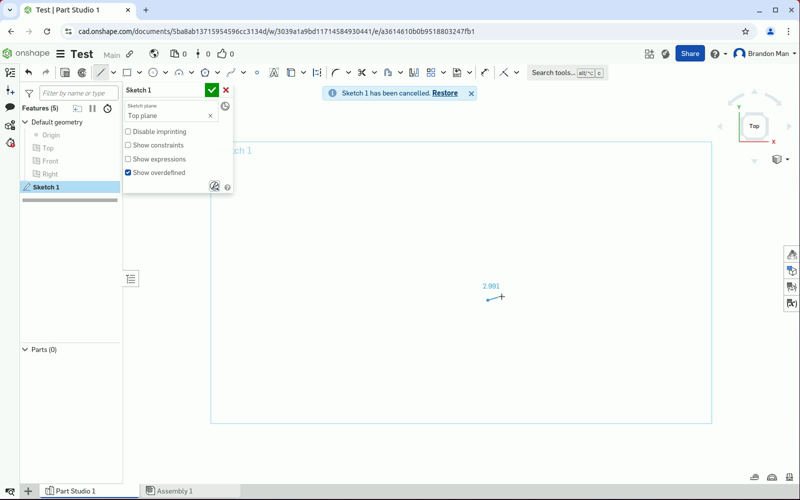
key_down(shift)
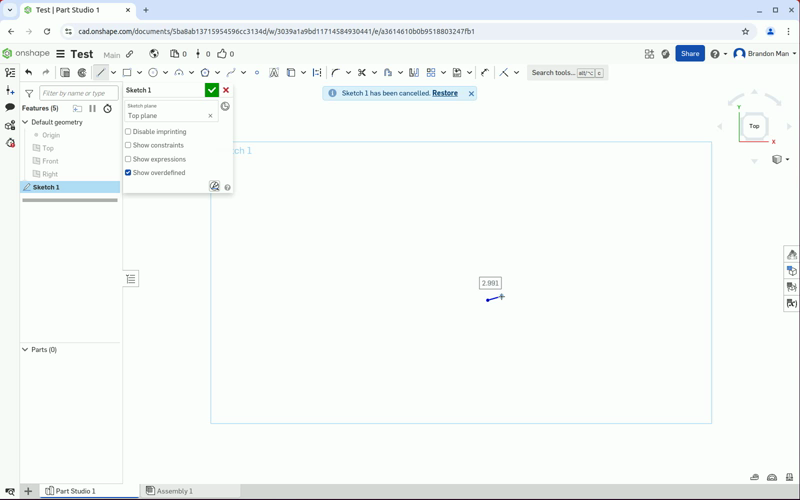
mouse_move(531, 296)
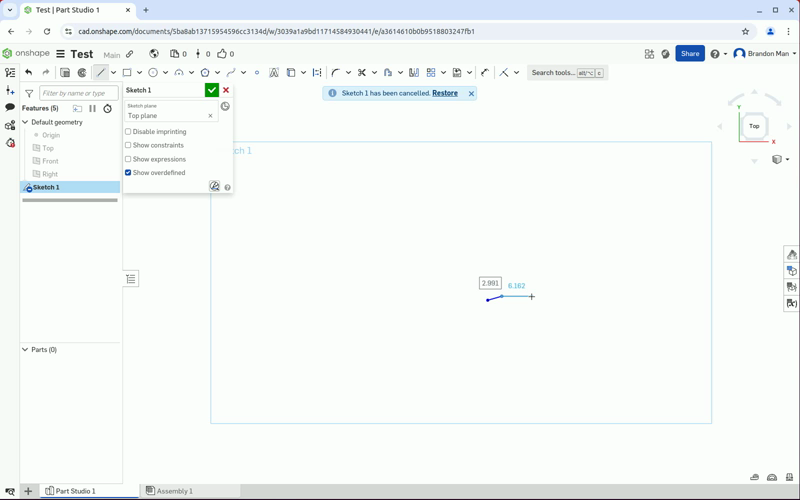
mouse_move(492, 279)
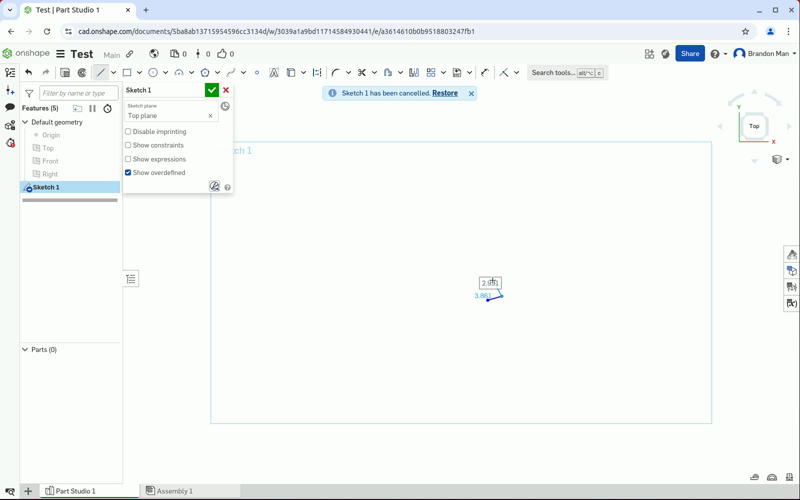
click(492, 279)
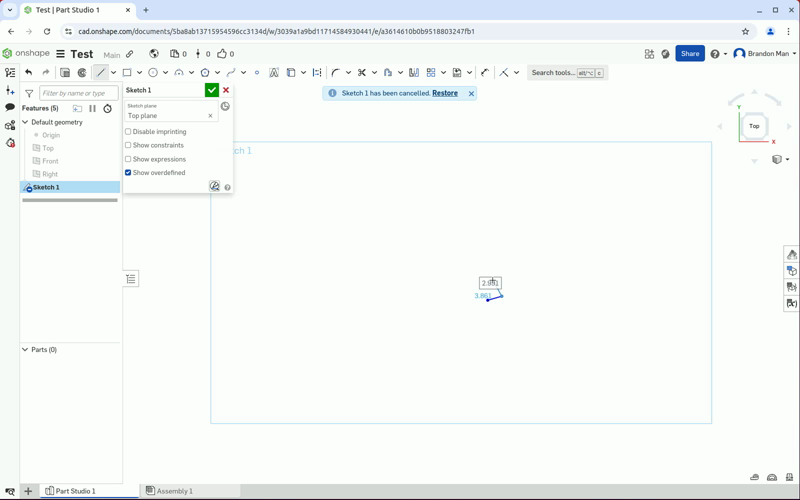
key_up(shift)
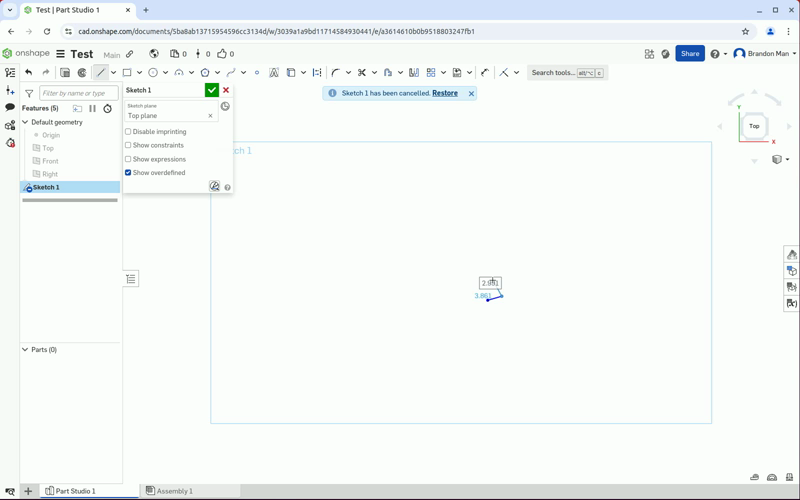
key(esc)
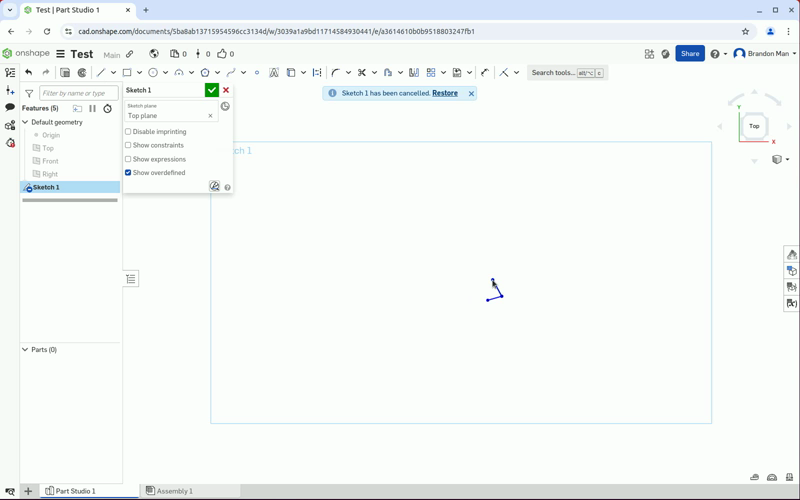
key(a)
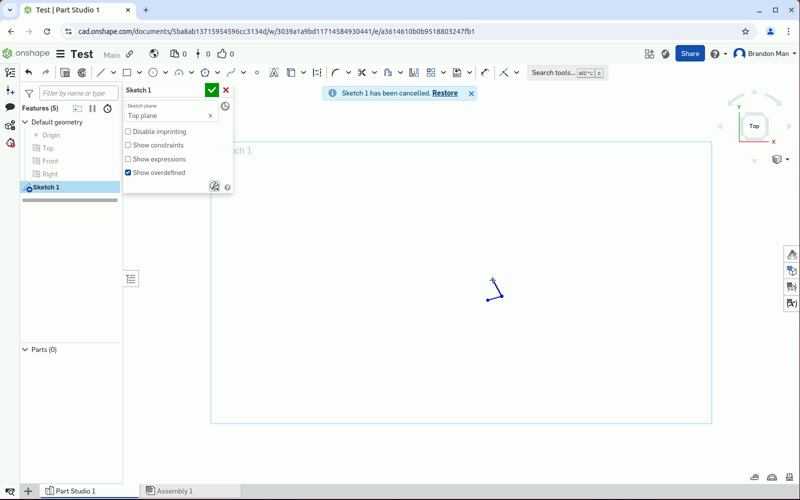
mouse_move(492, 279)
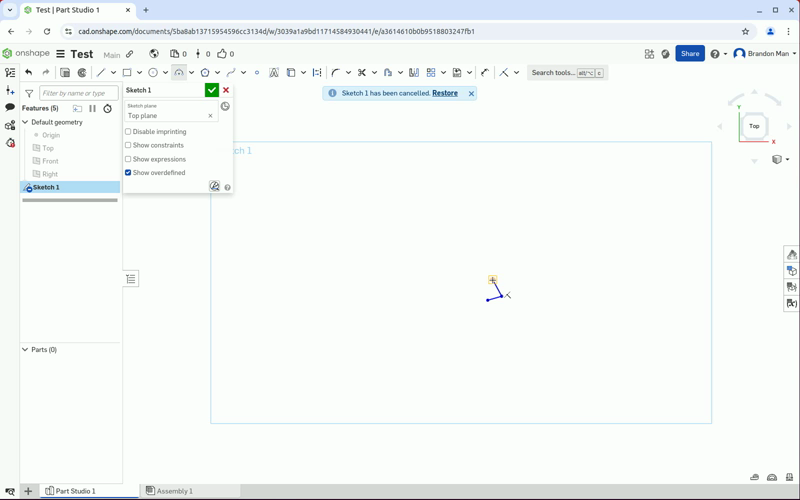
click(492, 279)
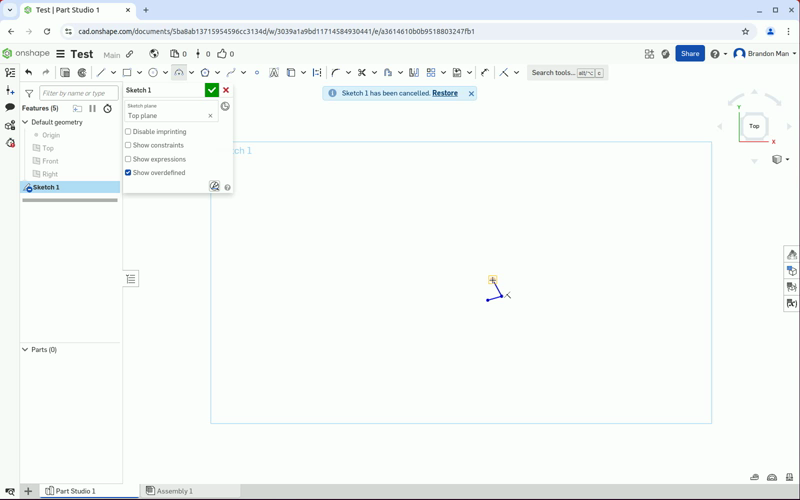
mouse_move(487, 300)
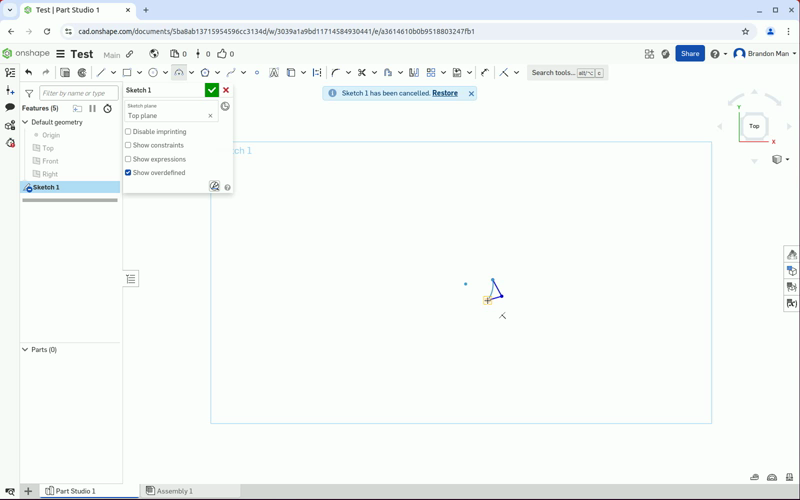
click(487, 300)
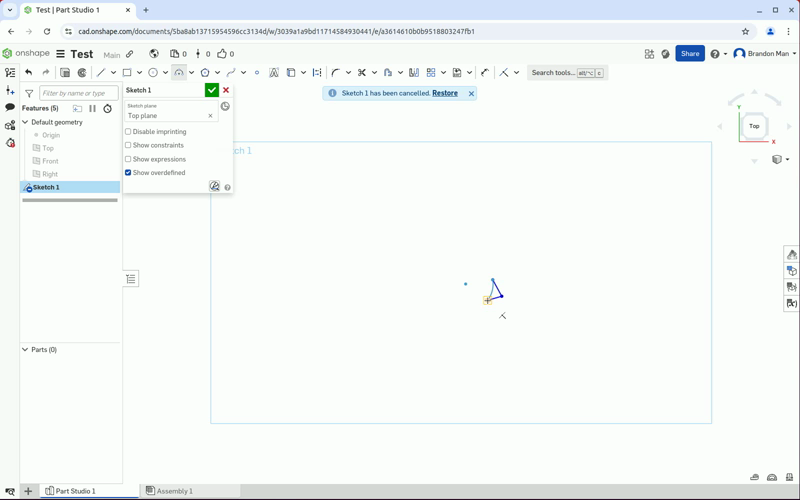
key_down(shift)
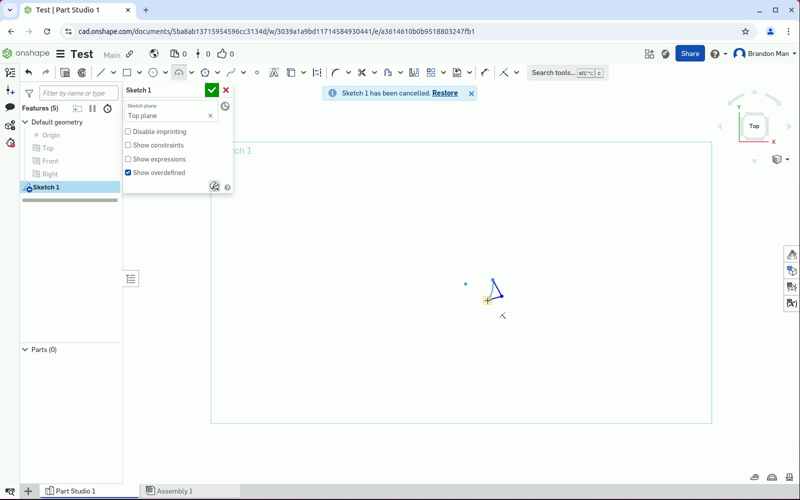
mouse_move(427, 274)
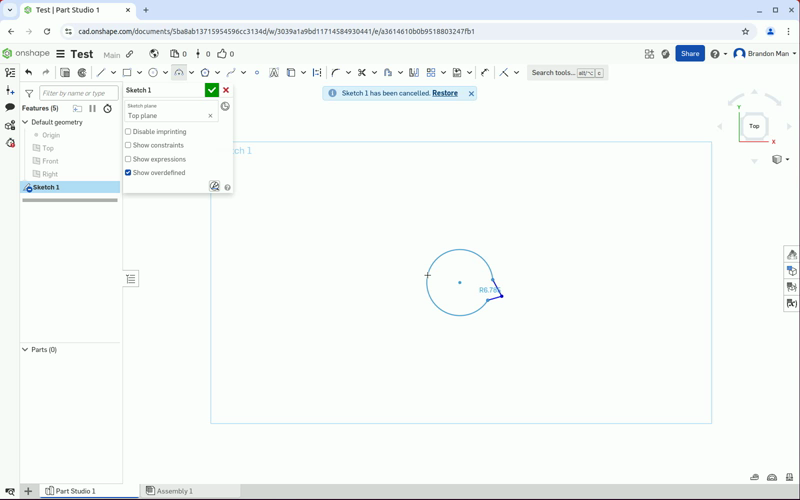
click(427, 274)
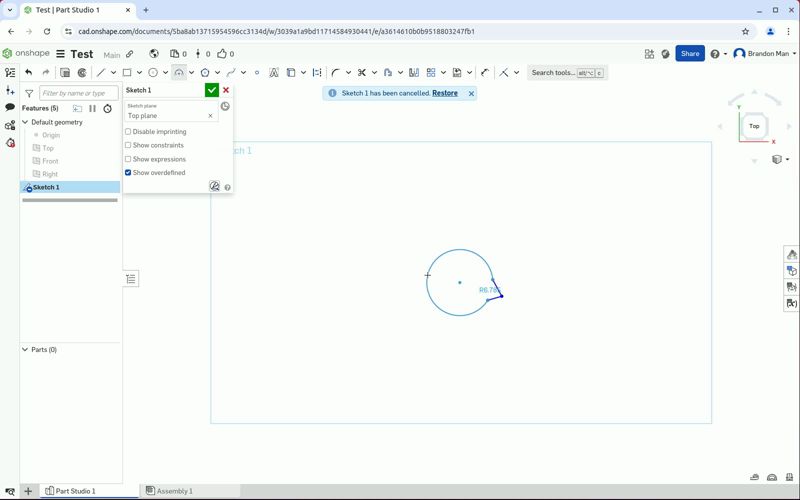
key_up(shift)
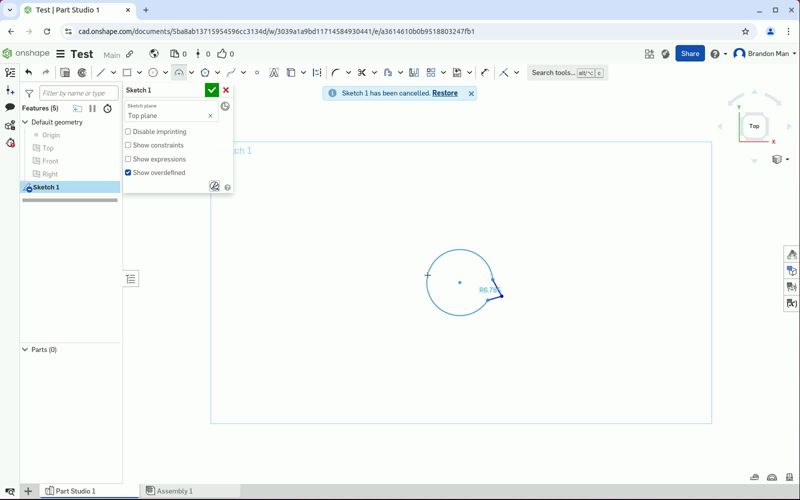
key(esc)
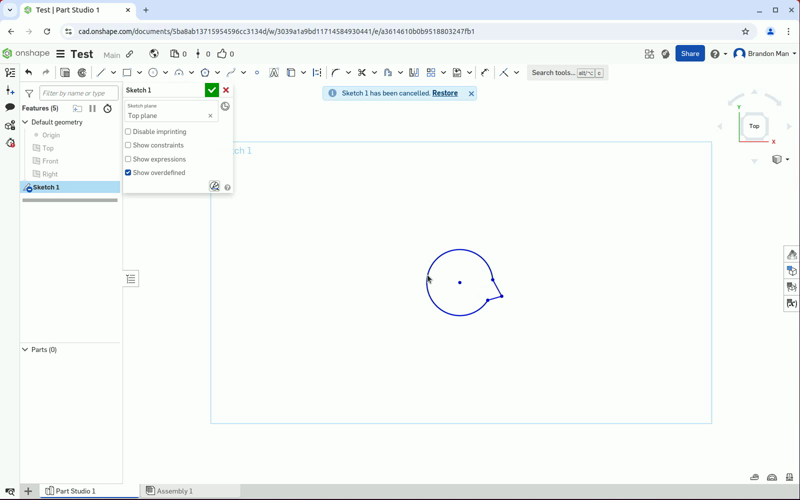
mouse_move(461, 288)
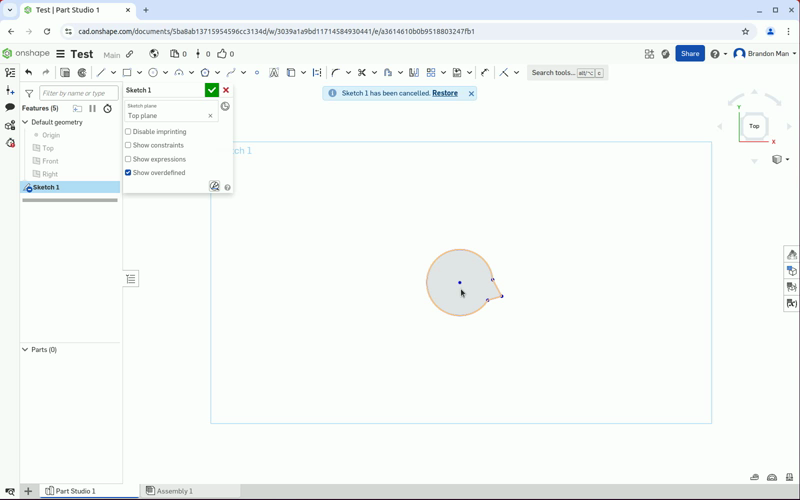
click(461, 288)
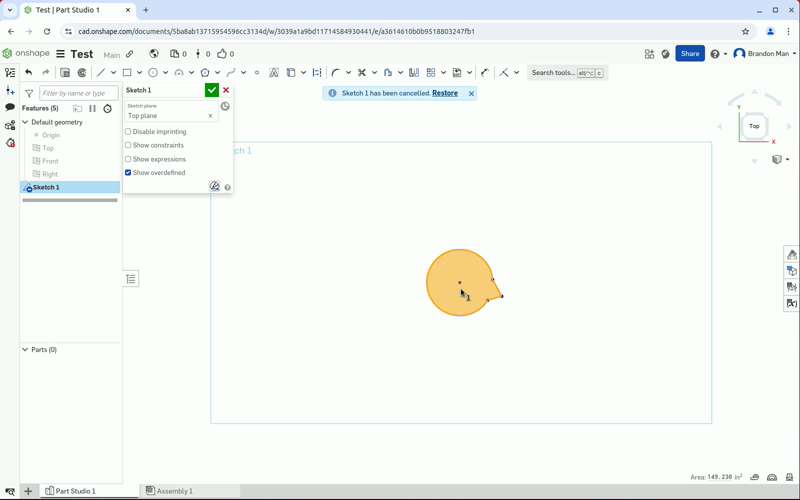
mouse_move(73, 352)
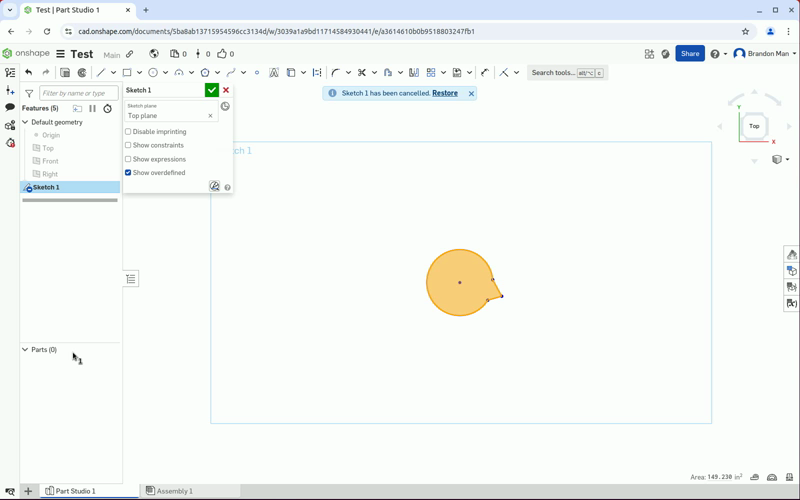
key(shift+y)
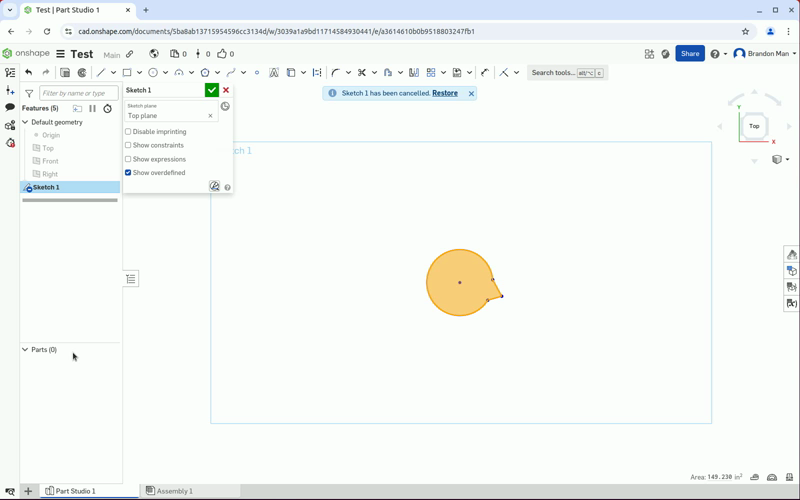
key(shift+e)
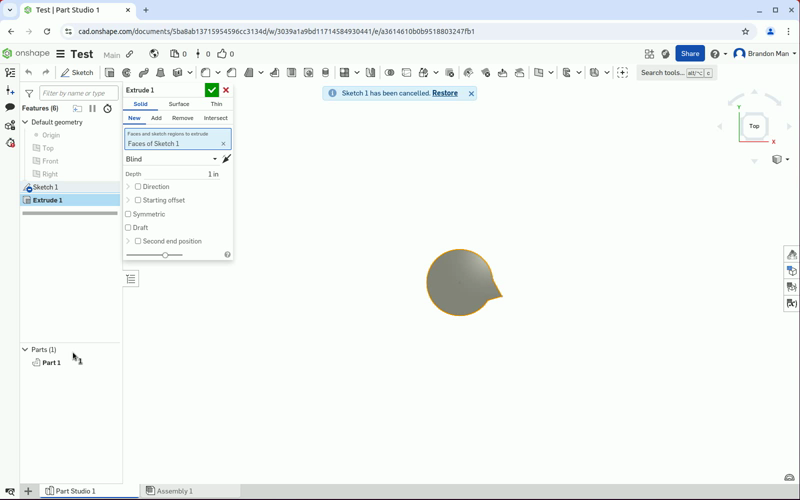
mouse_move(143, 106)
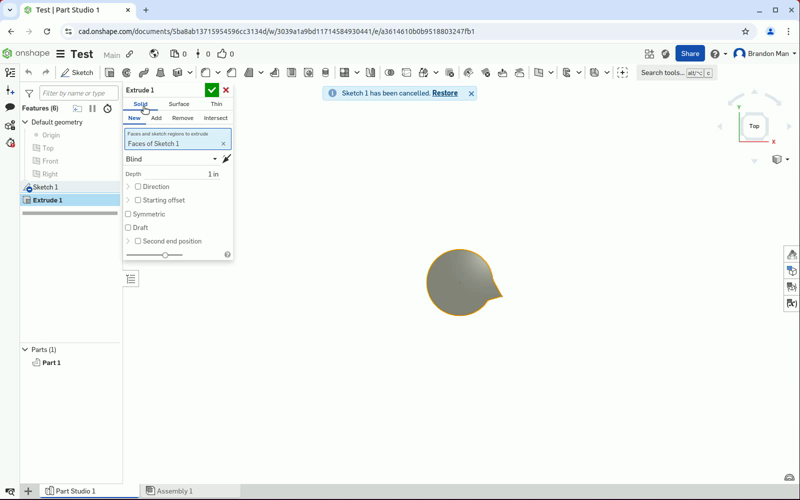
click(143, 106)
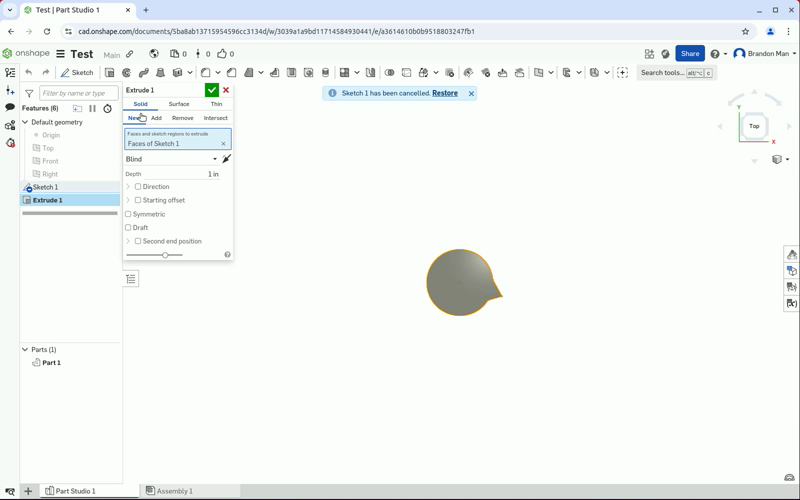
mouse_move(137, 120)
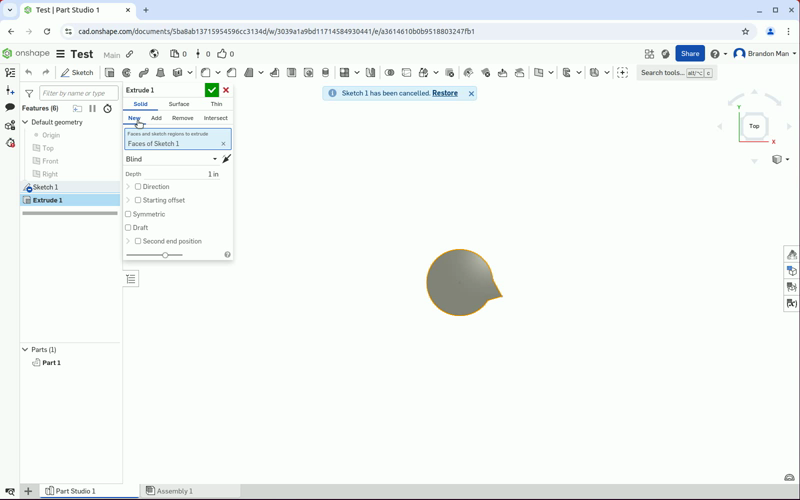
click(137, 120)
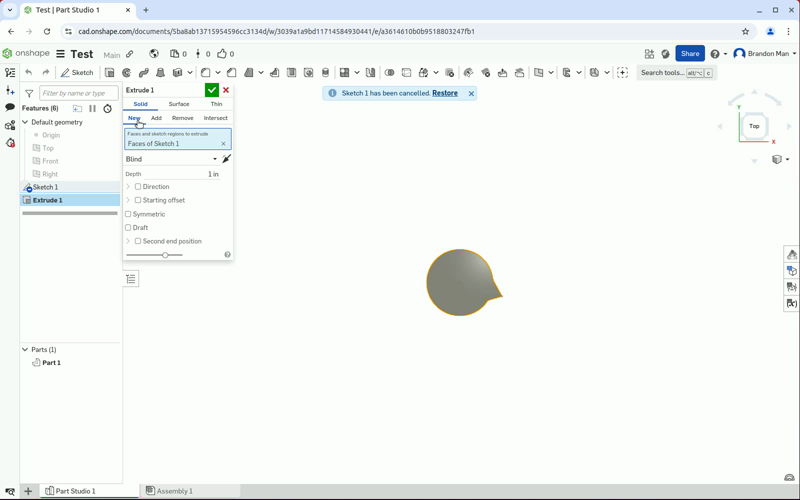
key(tab, 4)
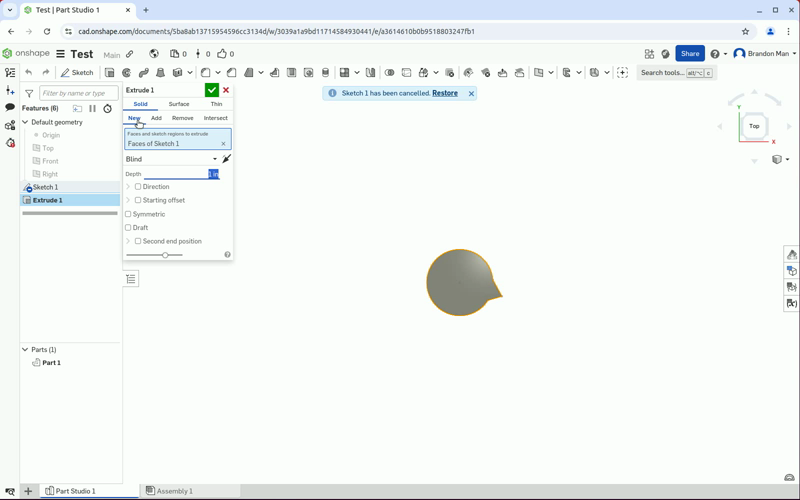
text(5.536)
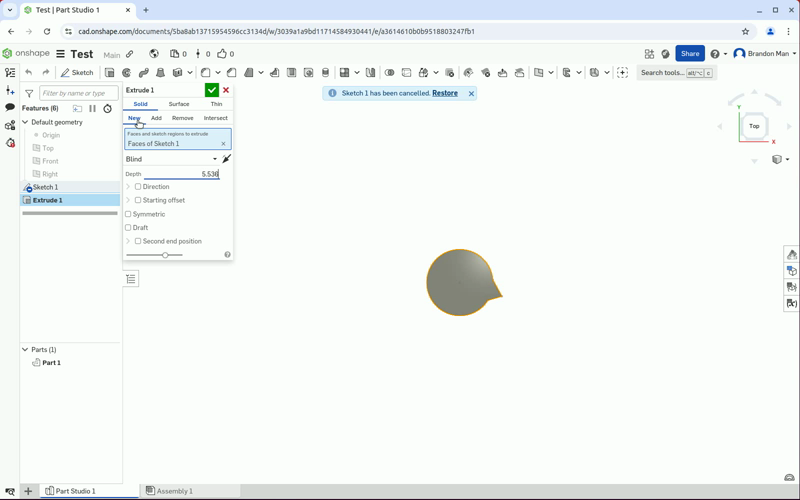
key(enter)
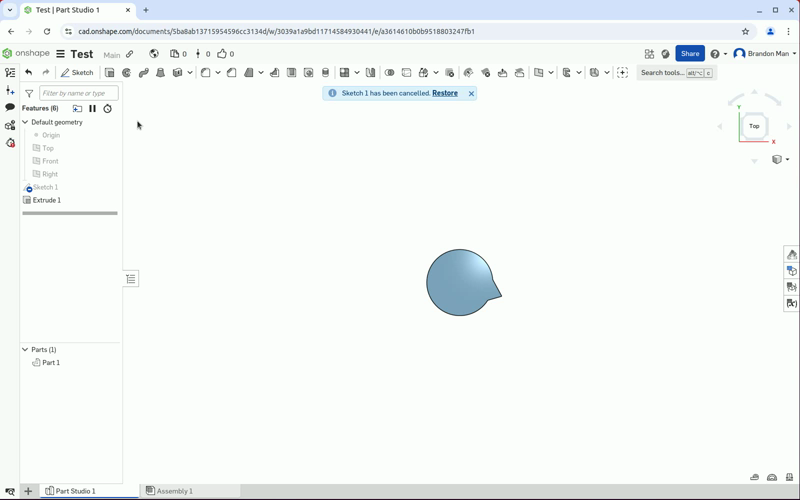
key(shift+h)
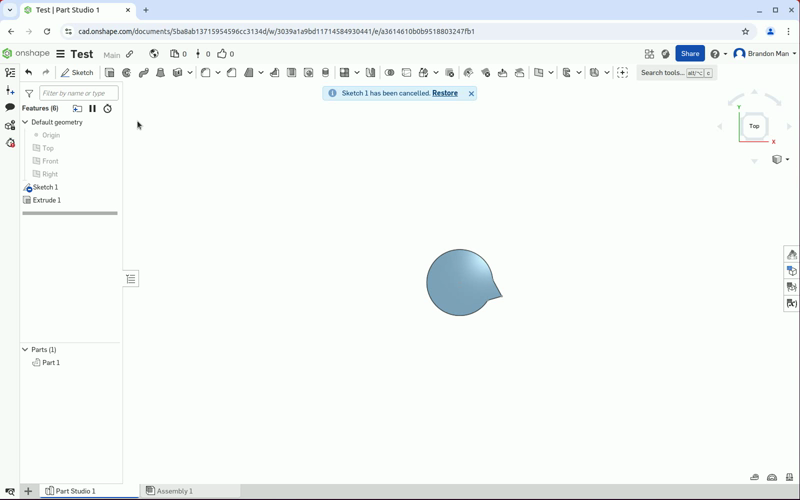
key(shift+h)
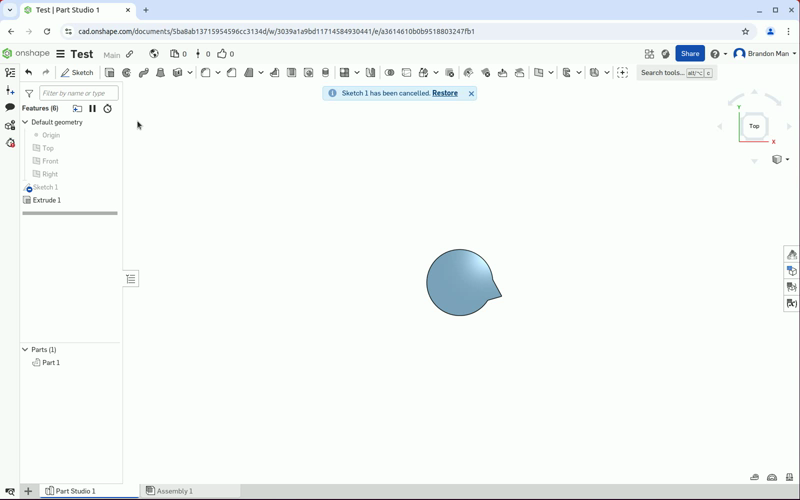
mouse_move(73, 189)
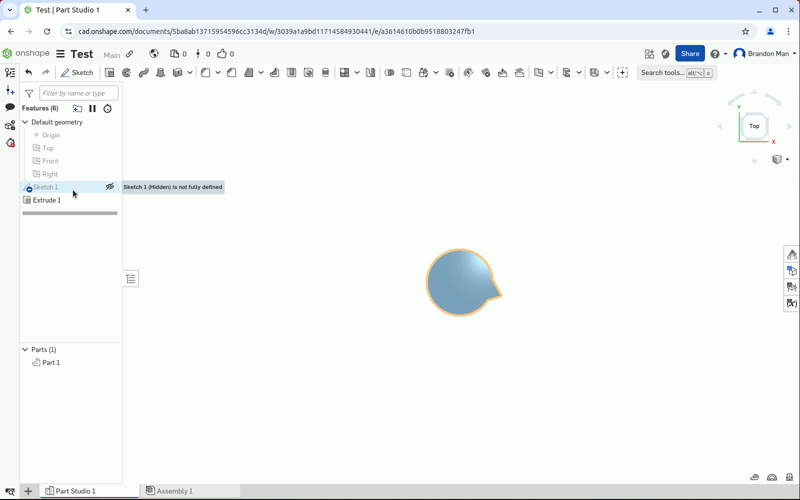
click(73, 189)
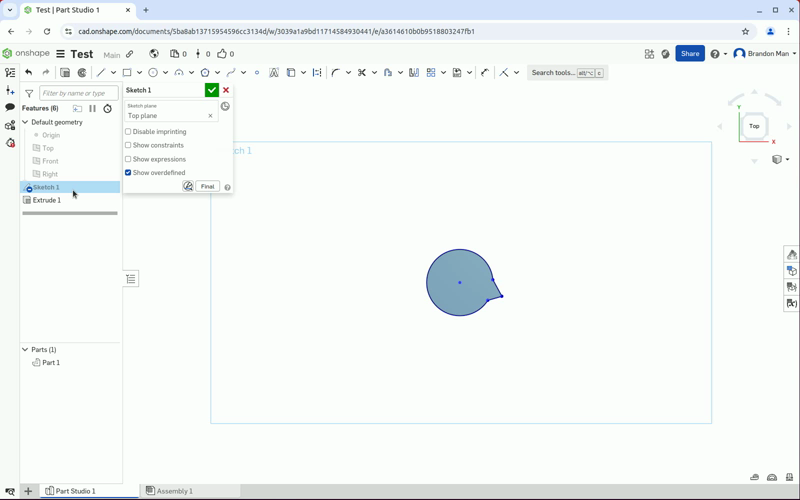
mouse_move(229, 92)
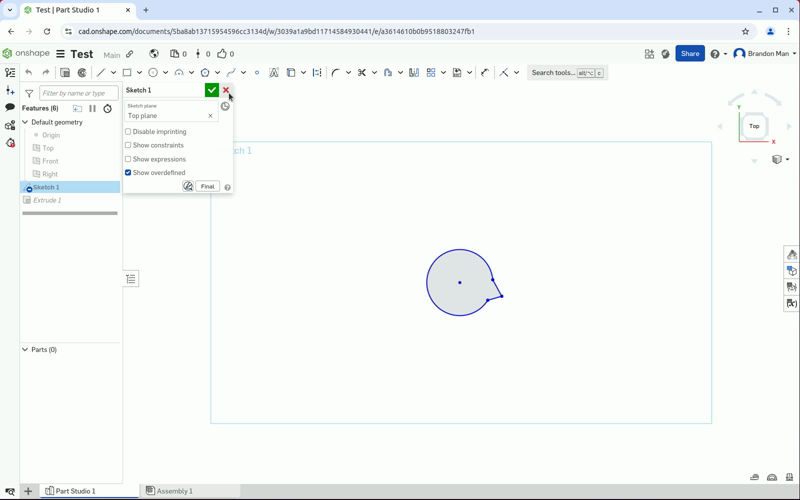
click(229, 92)
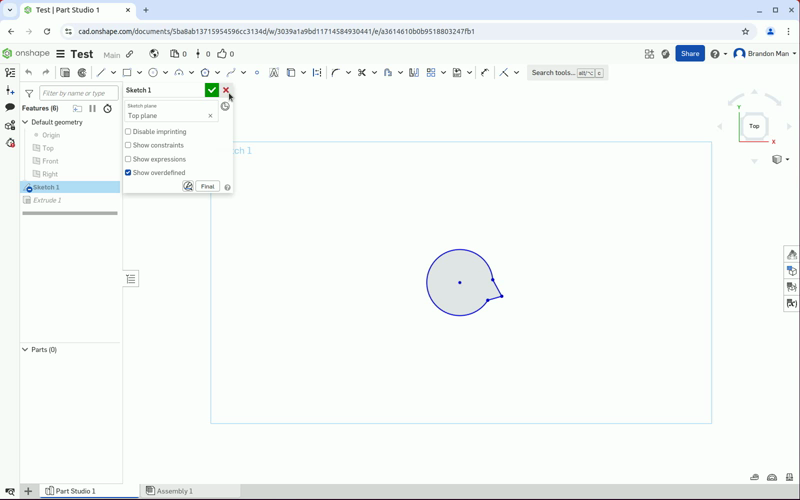
key(shift+s)
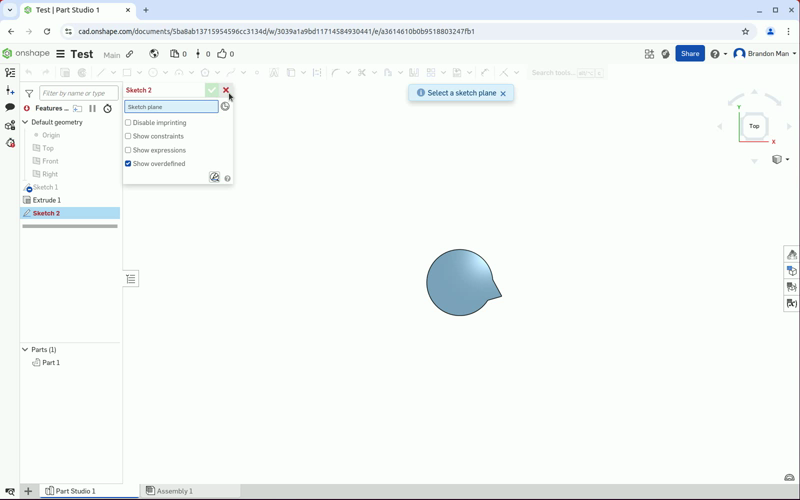
mouse_move(73, 150)
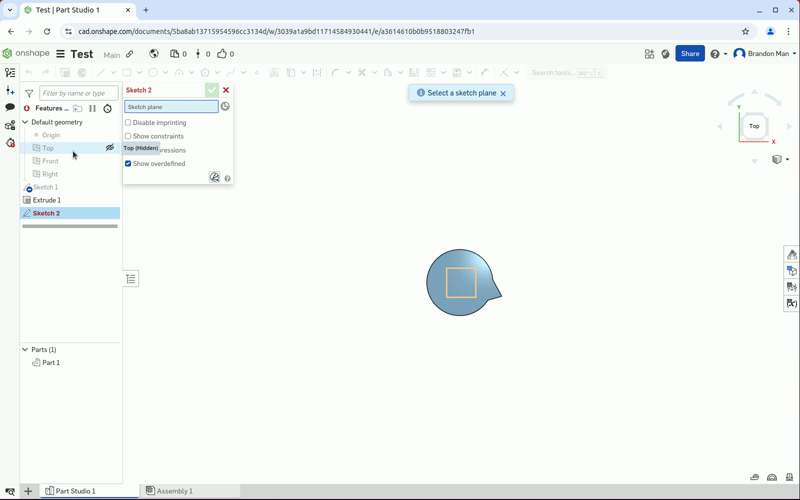
click(73, 150)
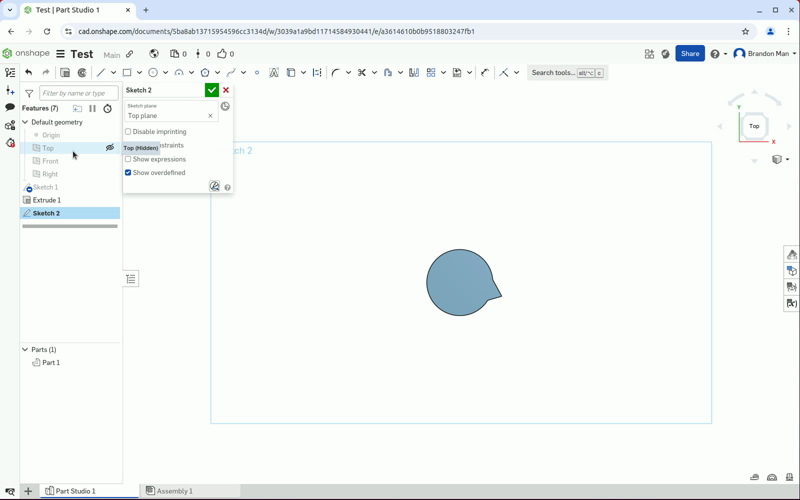
mouse_move(73, 352)
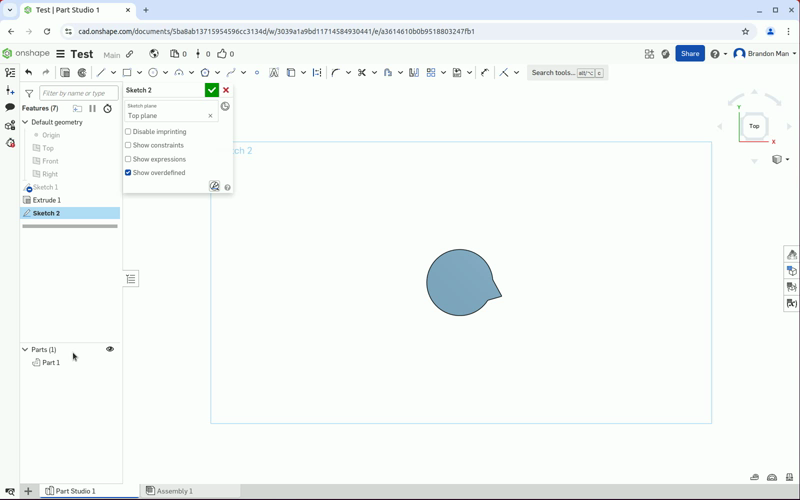
key(y)
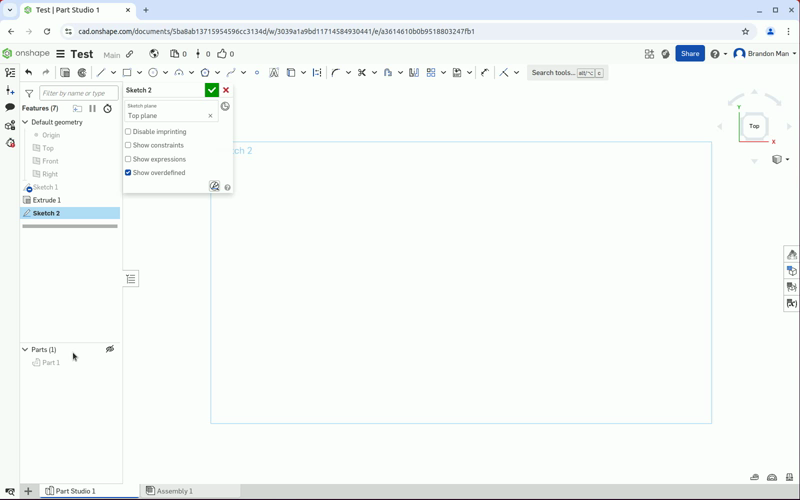
key(a)
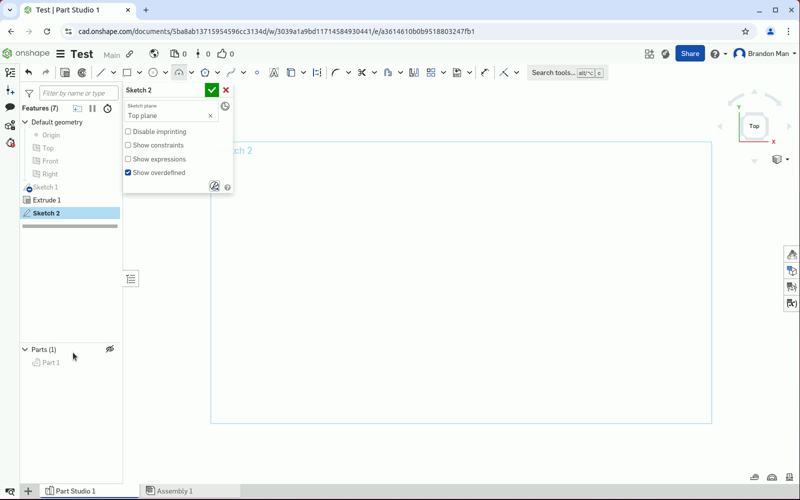
key_down(shift)
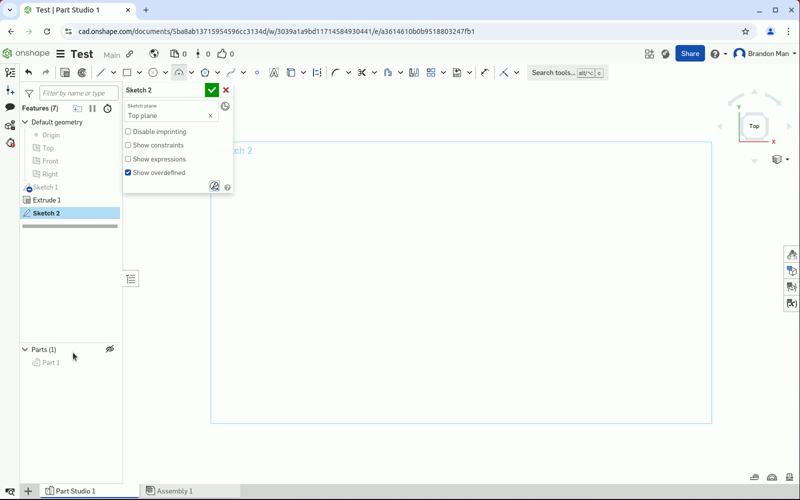
mouse_move(359, 237)
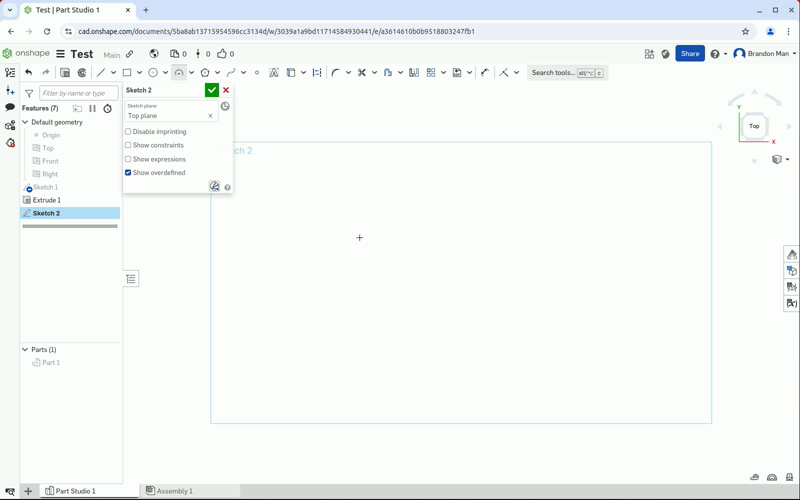
click(359, 237)
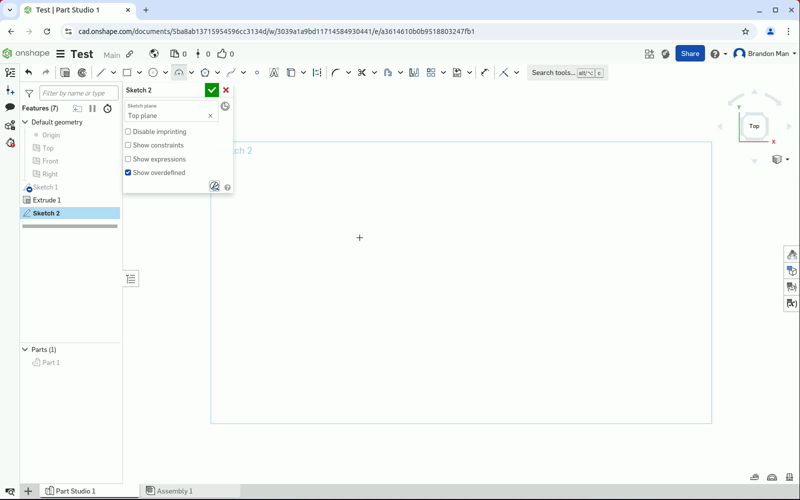
key_up(shift)
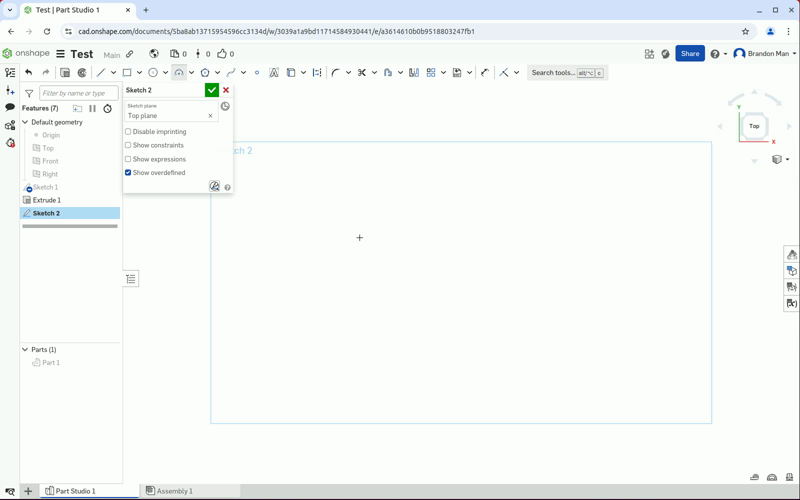
key_down(shift)
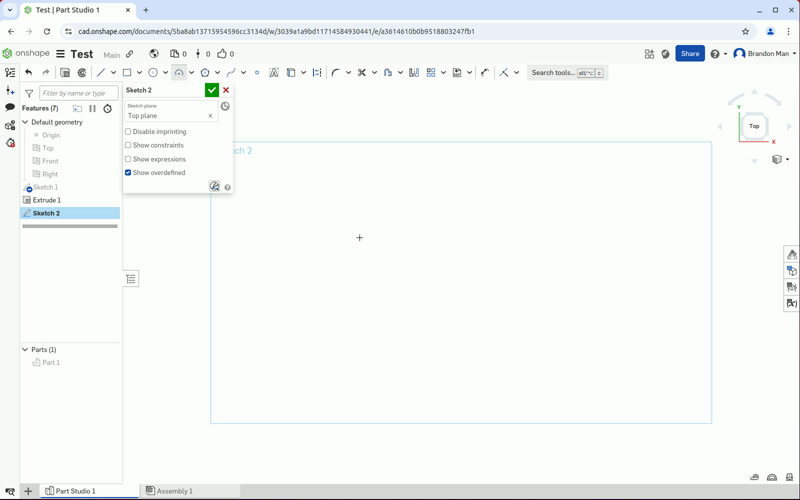
mouse_move(362, 228)
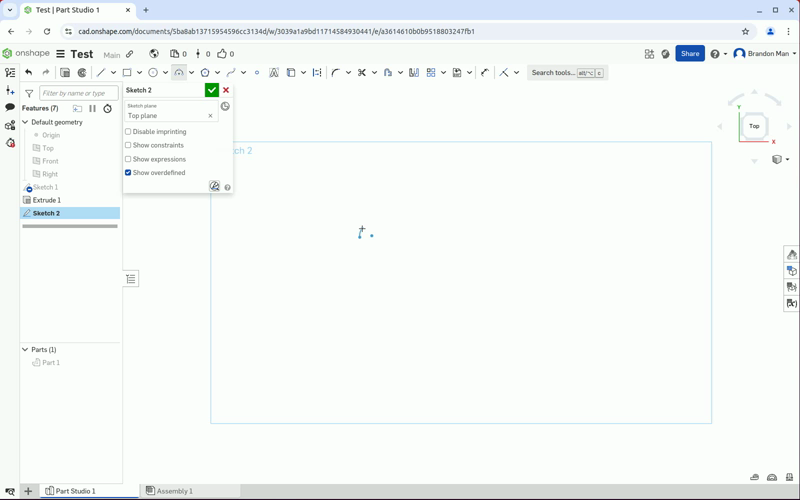
click(362, 228)
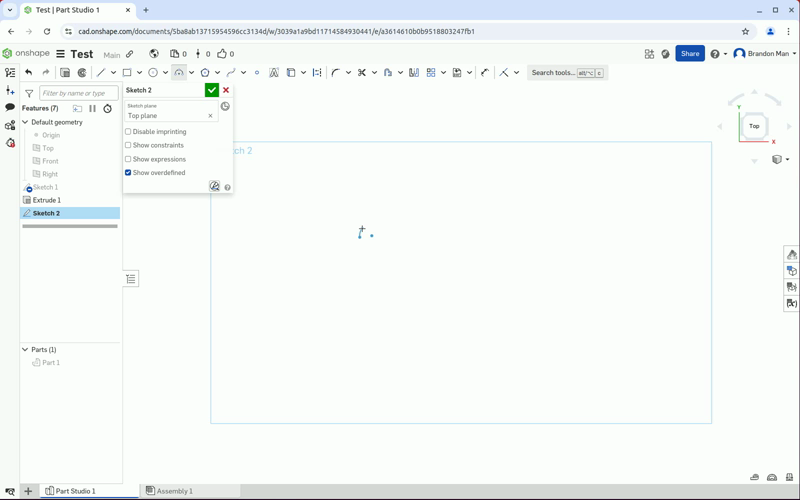
mouse_move(357, 231)
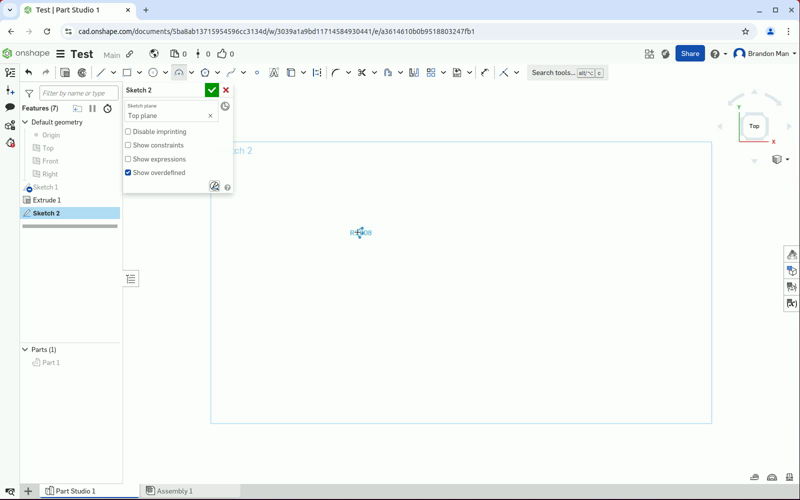
click(357, 231)
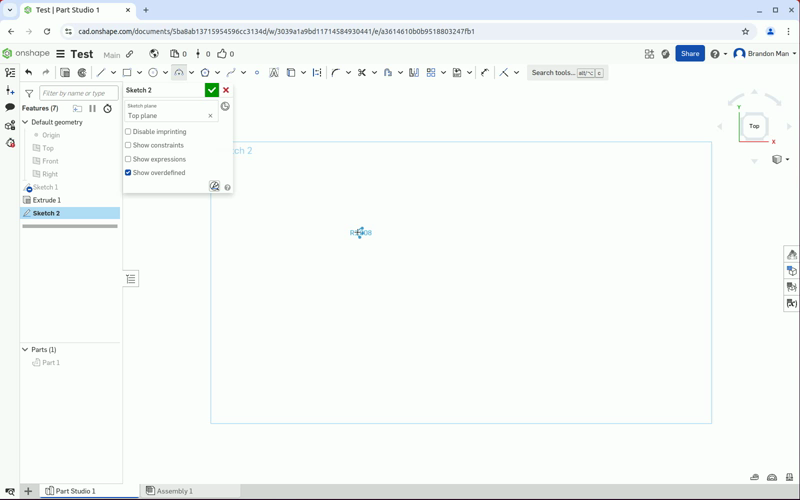
key_up(shift)
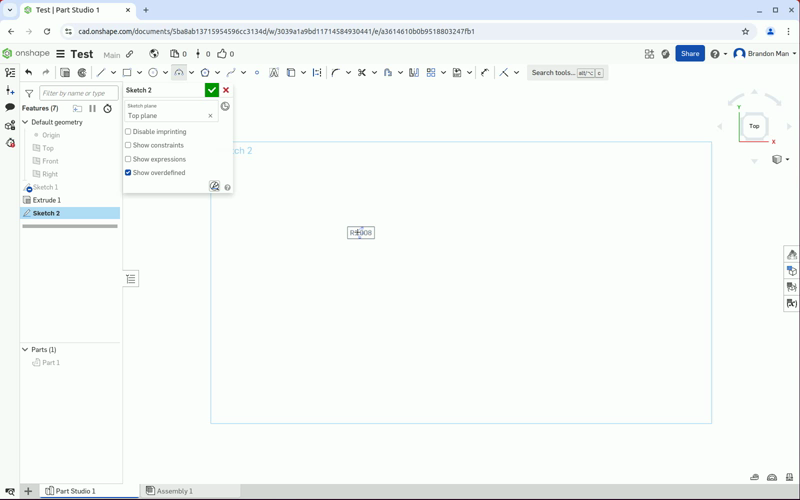
mouse_move(362, 228)
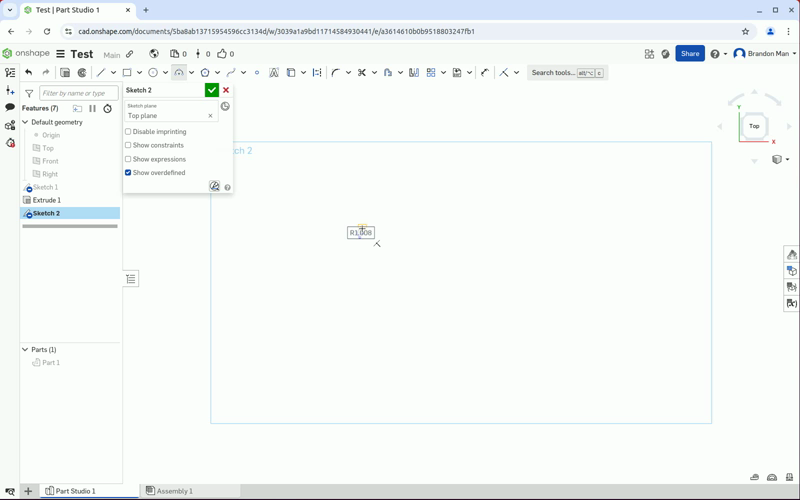
click(362, 228)
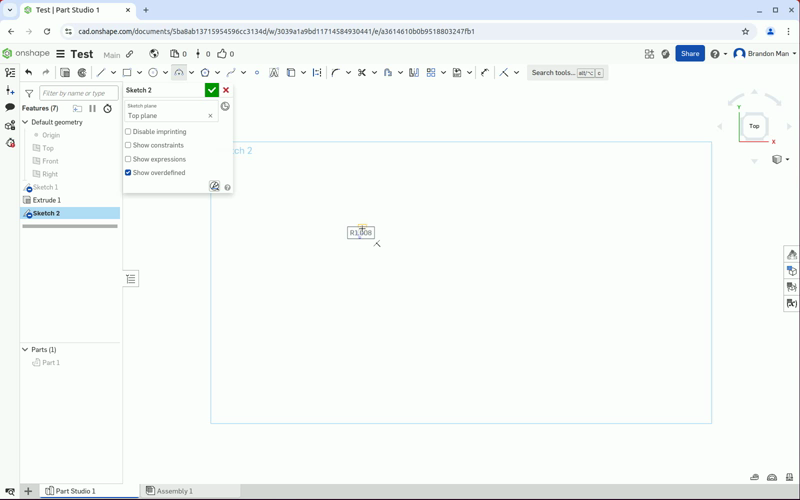
mouse_move(359, 237)
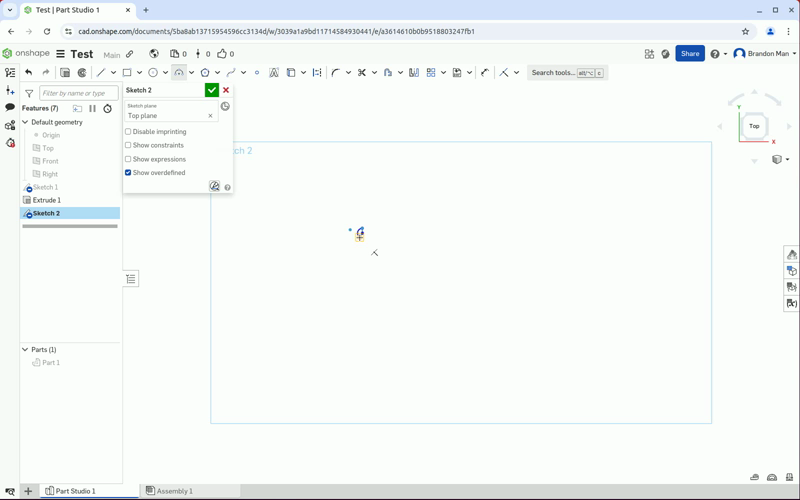
click(359, 237)
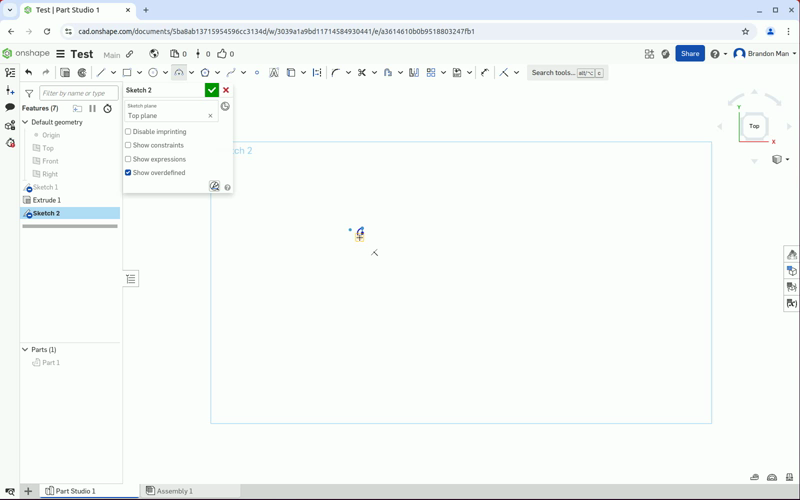
key_down(shift)
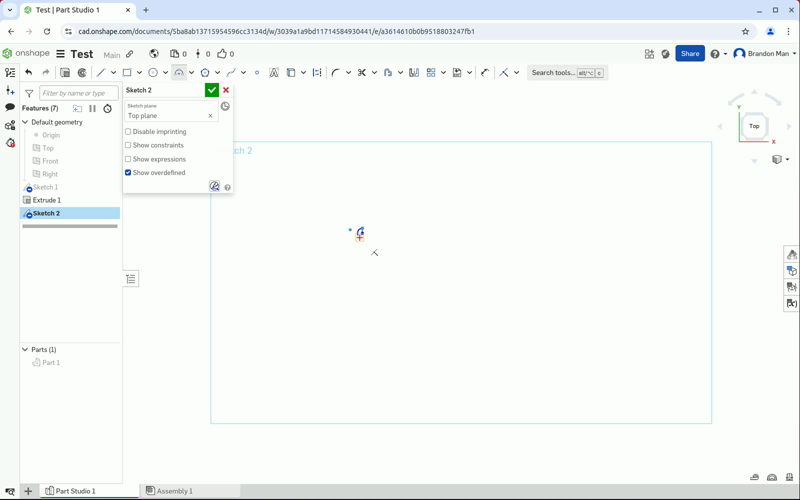
mouse_move(347, 229)
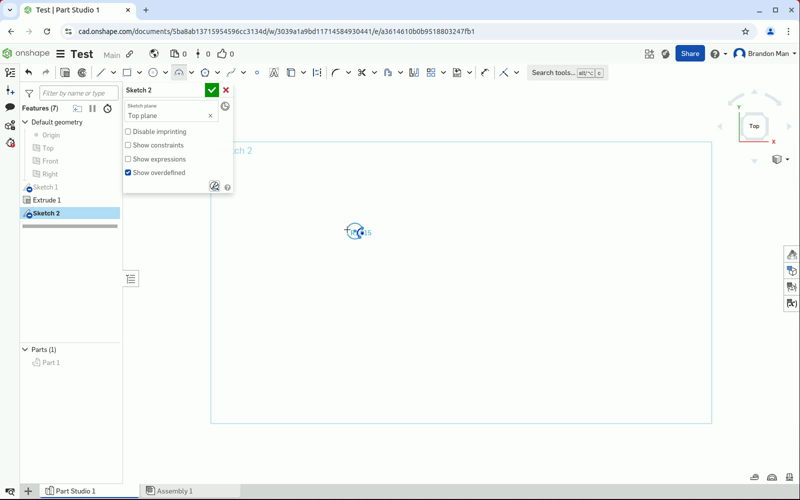
click(347, 229)
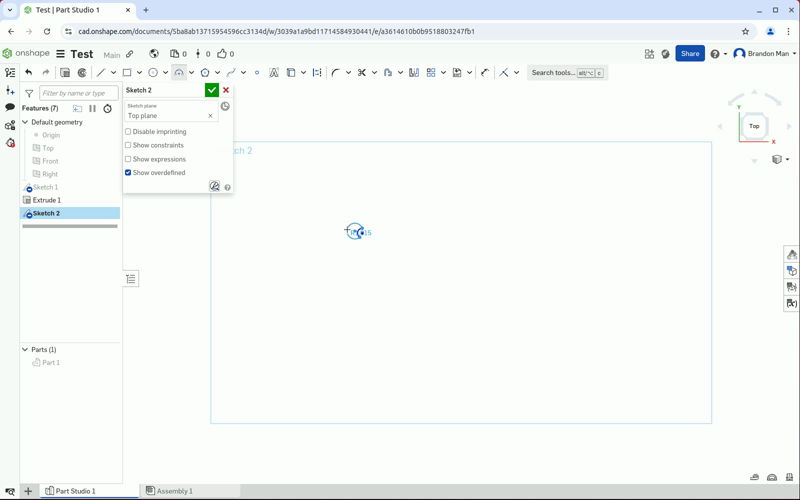
key_up(shift)
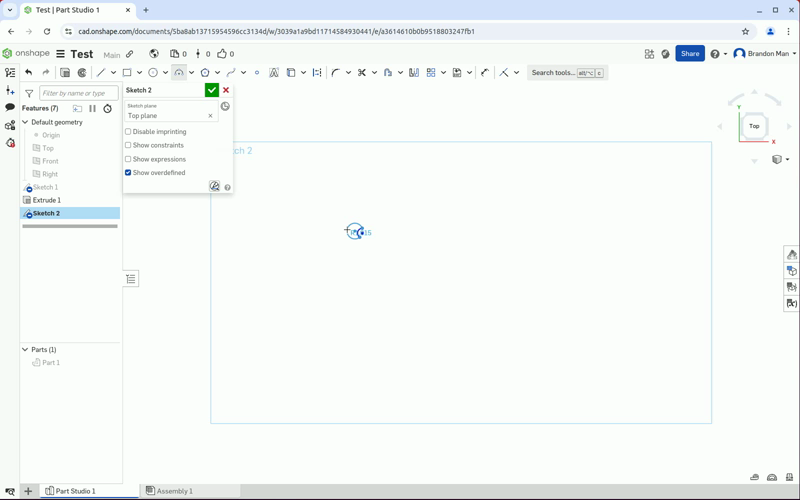
key(esc)
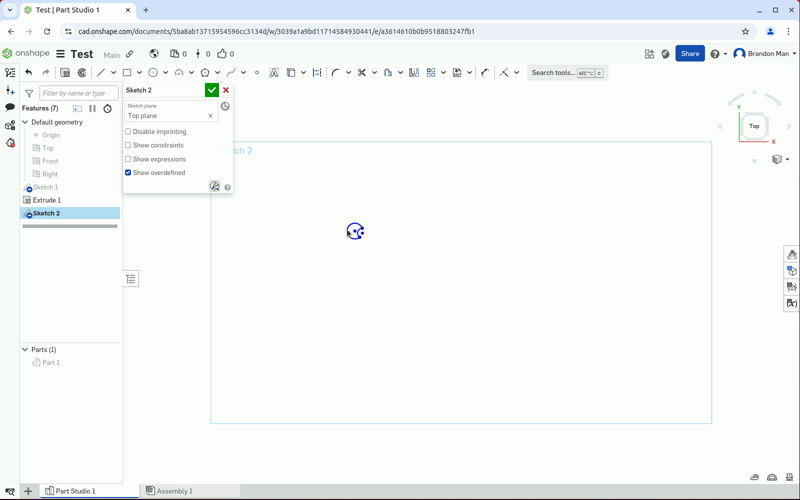
mouse_move(356, 236)
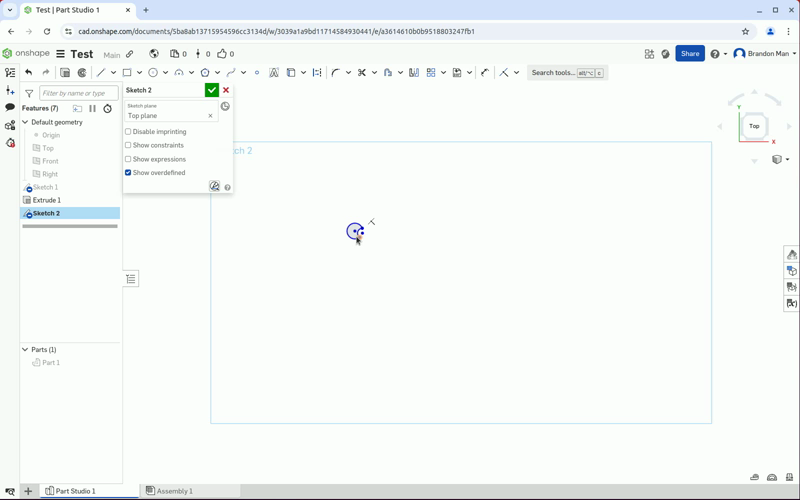
scroll(6)
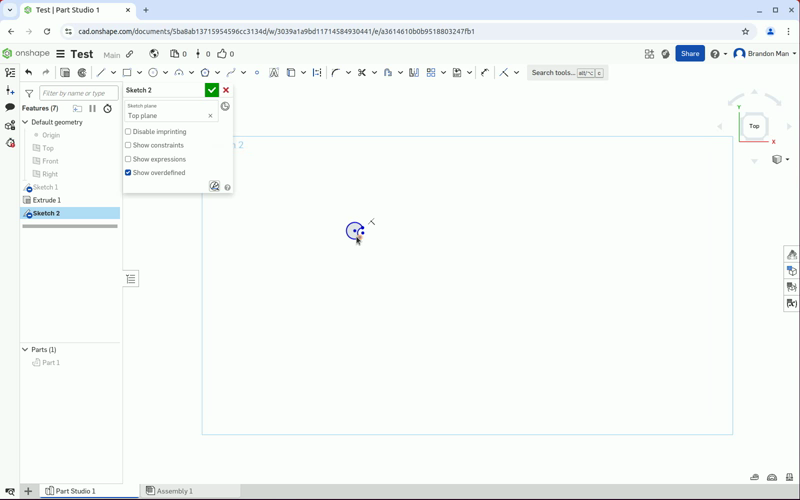
scroll(6)
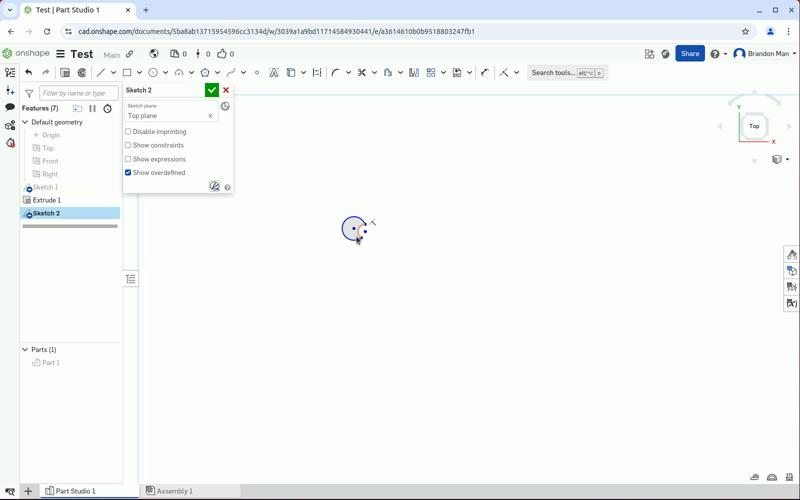
scroll(6)
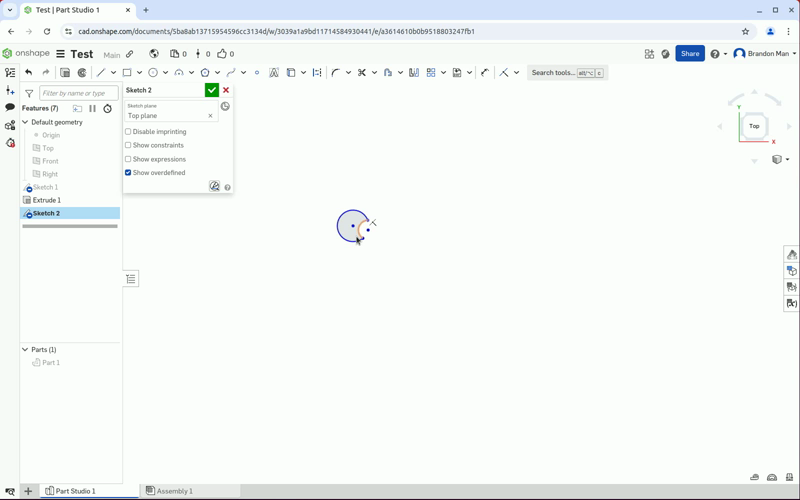
scroll(6)
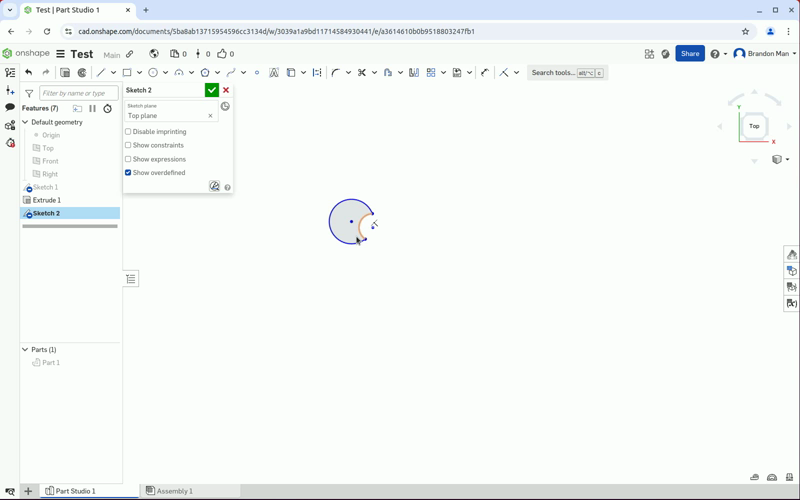
scroll(6)
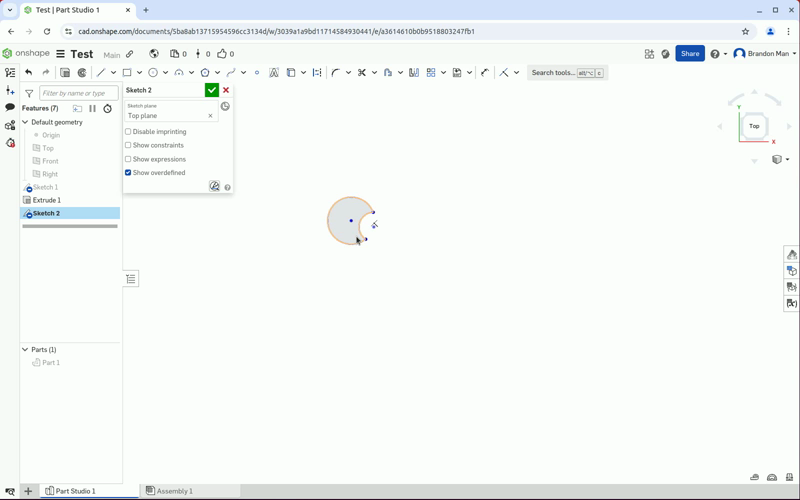
scroll(6)
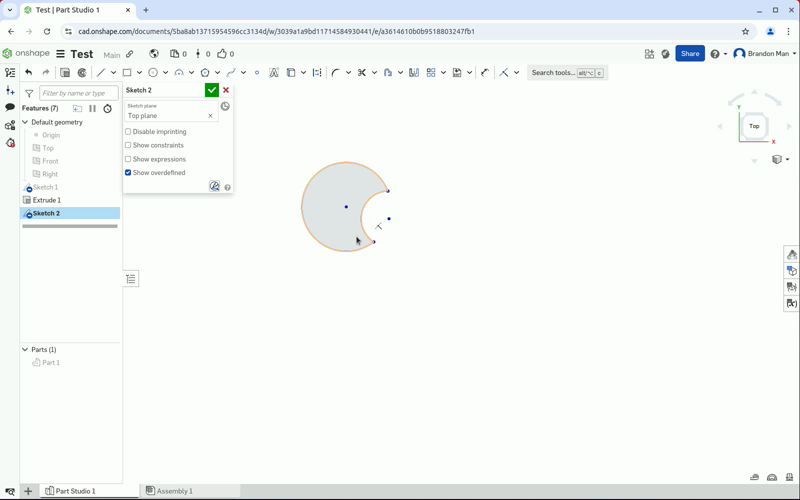
scroll(6)
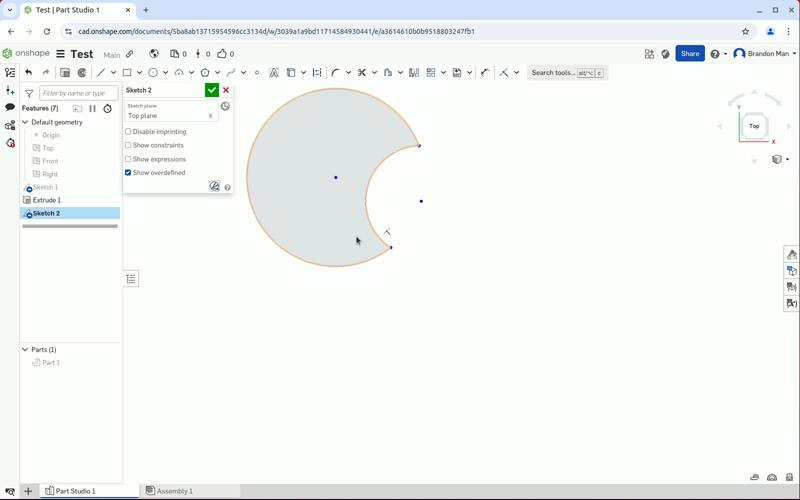
click(356, 236)
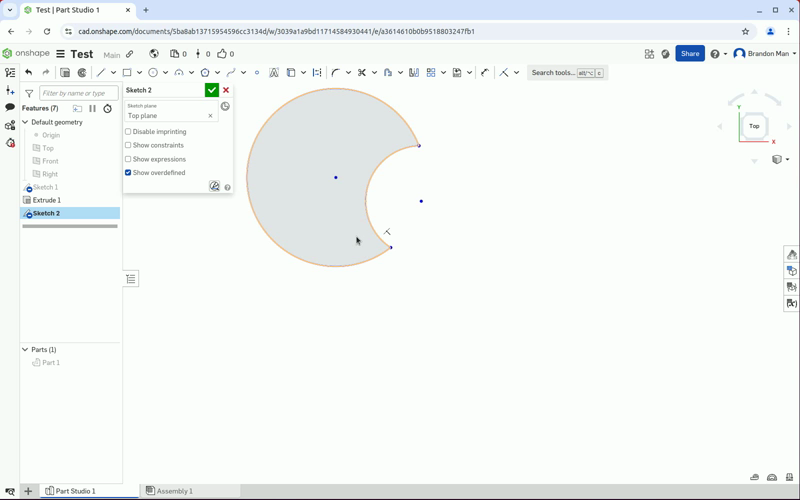
scroll(-6)
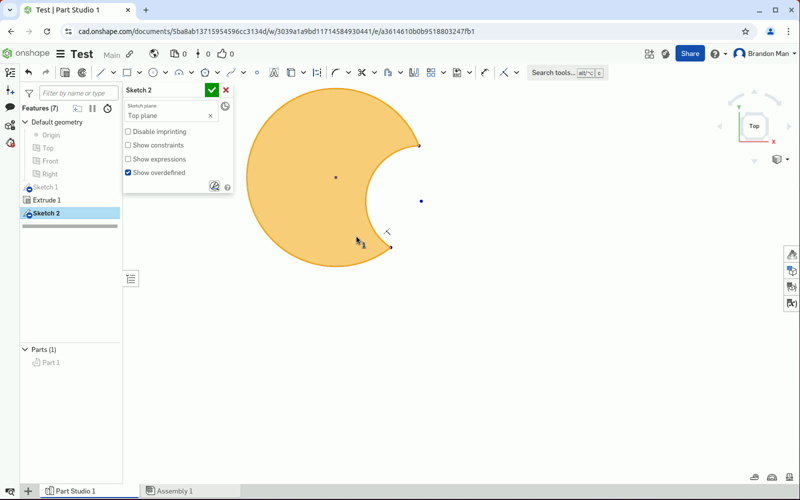
scroll(-6)
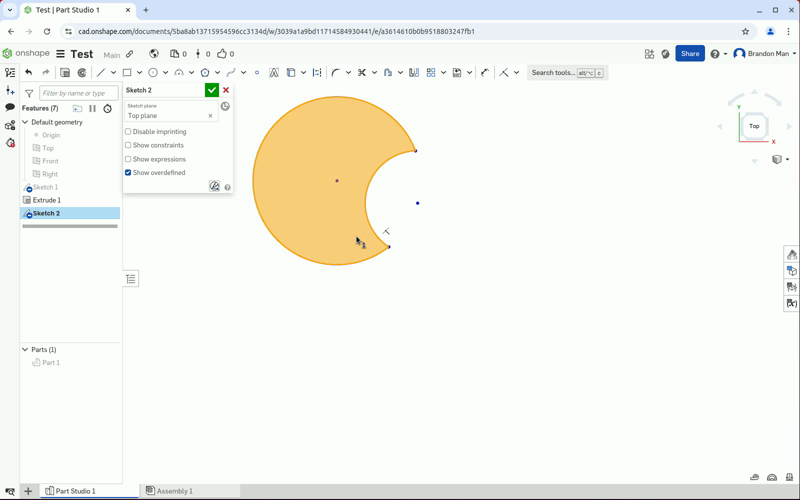
scroll(-6)
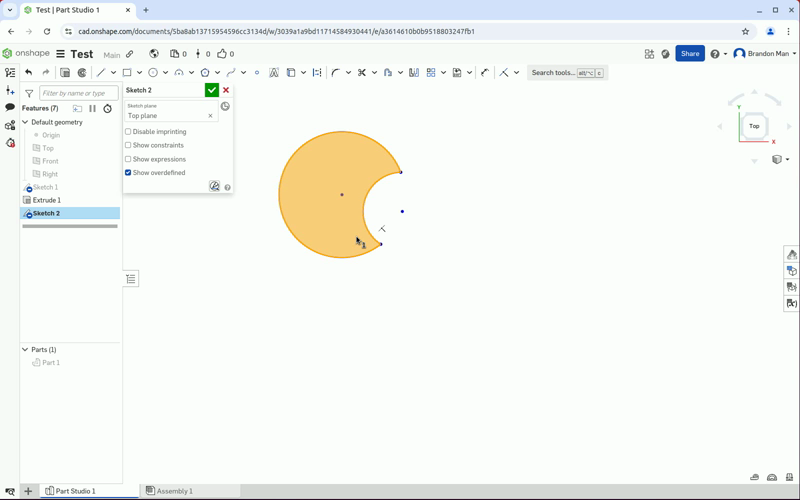
scroll(-6)
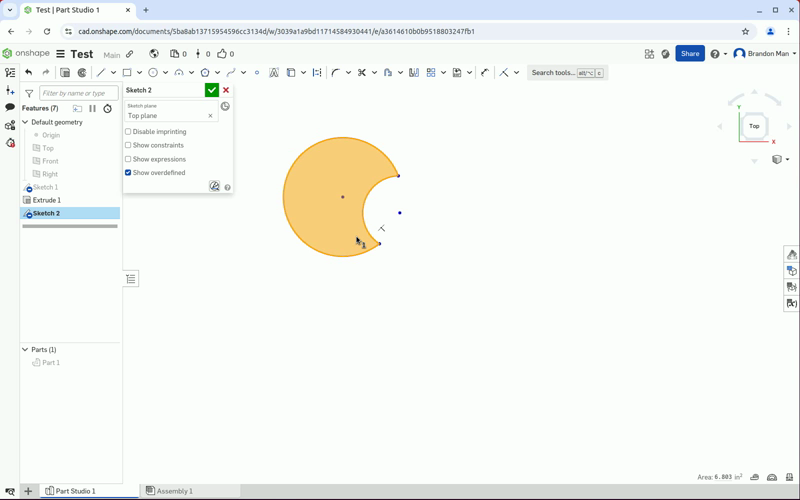
scroll(-6)
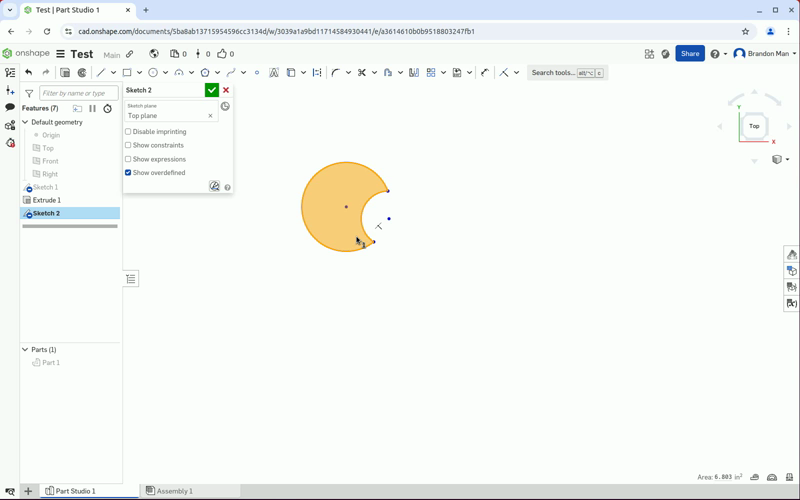
scroll(-6)
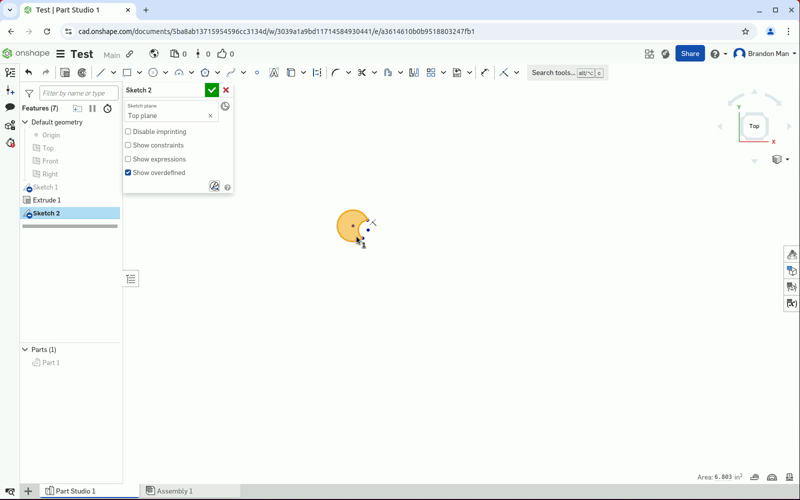
scroll(-6)
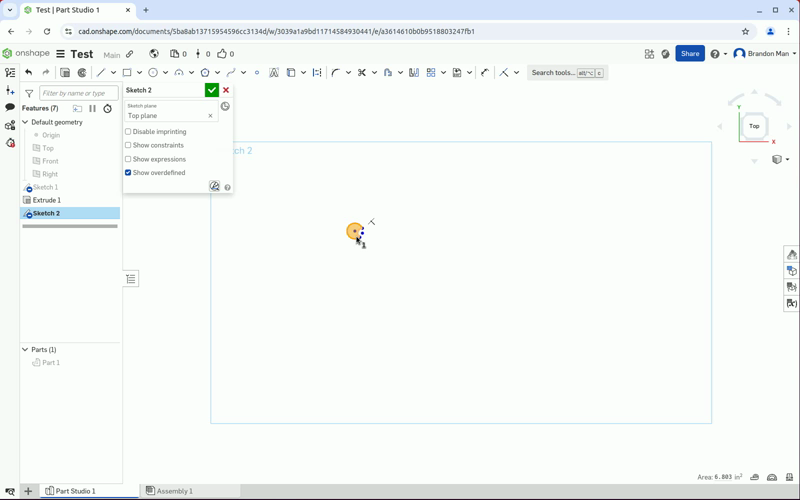
mouse_move(73, 352)
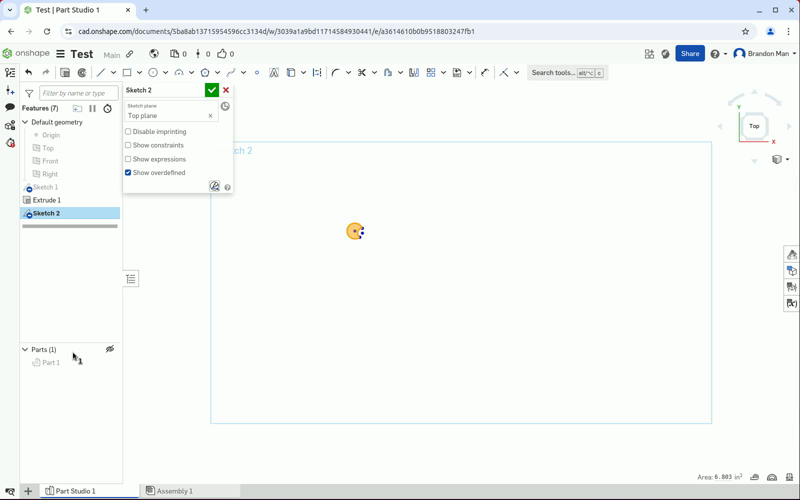
key(shift+y)
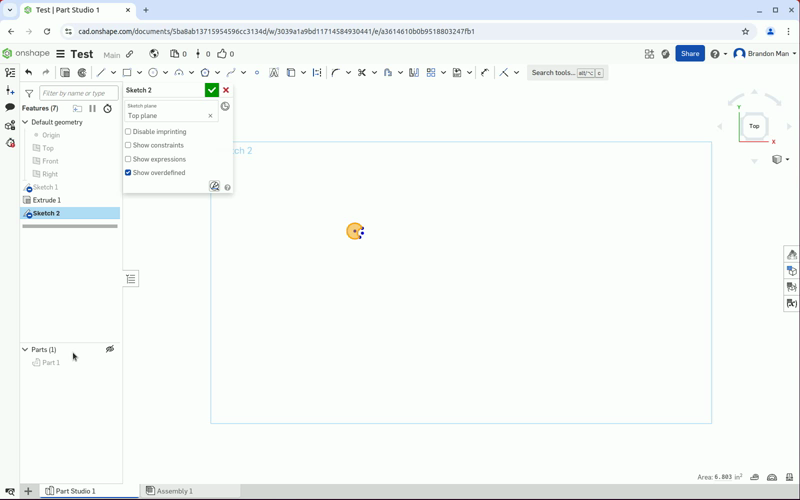
key(shift+e)
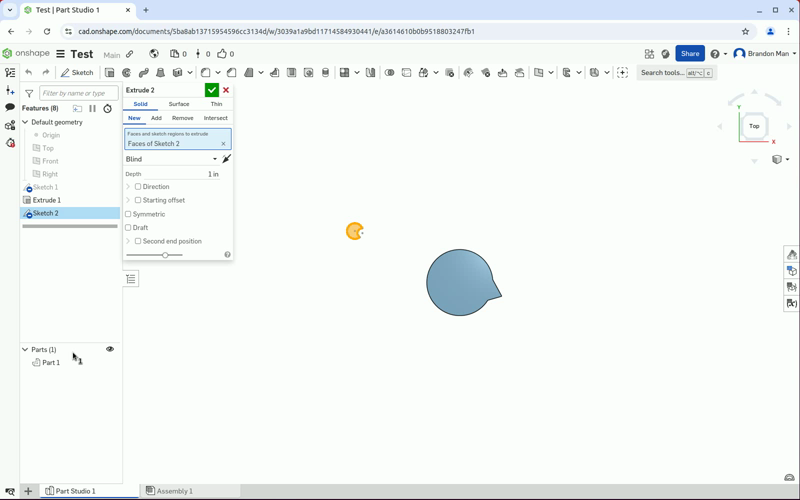
mouse_move(143, 106)
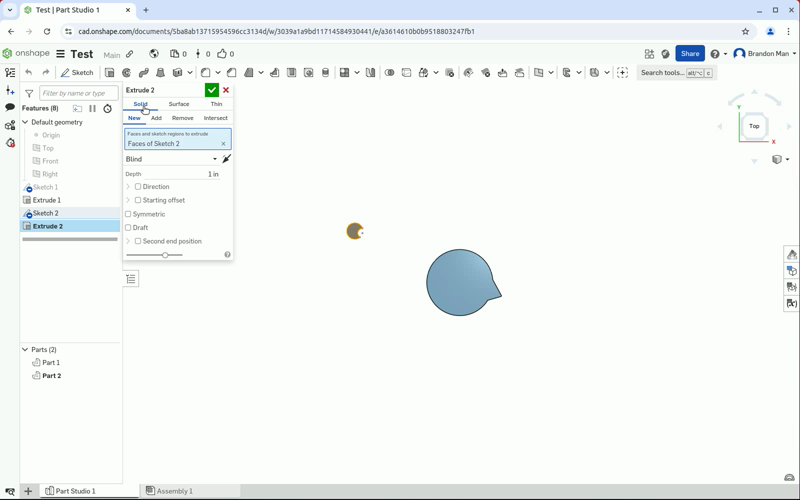
click(143, 106)
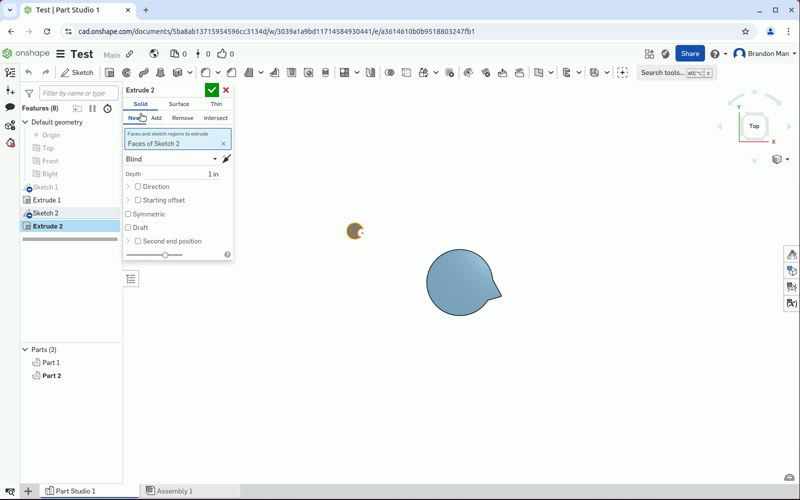
mouse_move(137, 120)
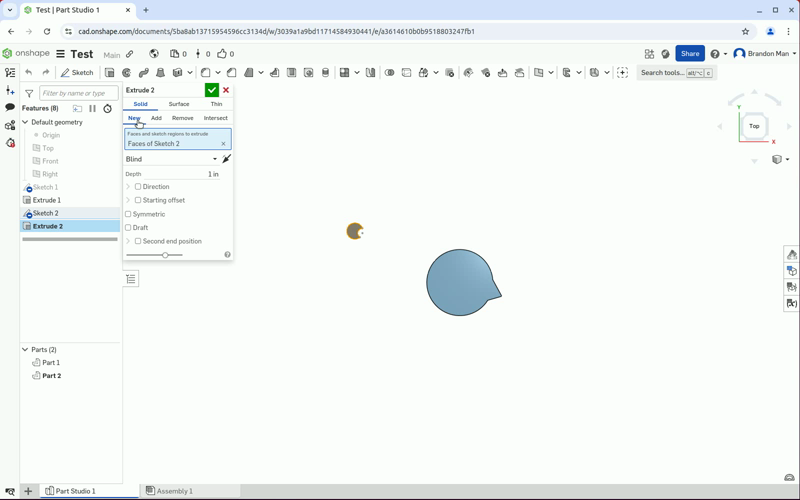
click(137, 120)
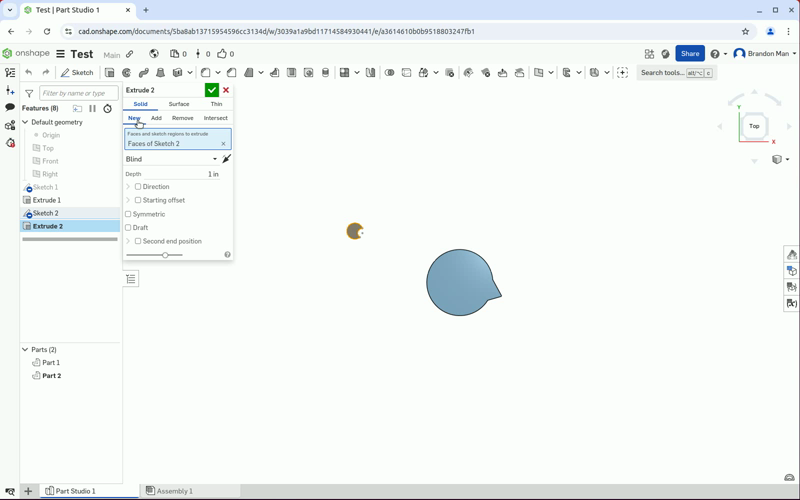
key(tab, 4)
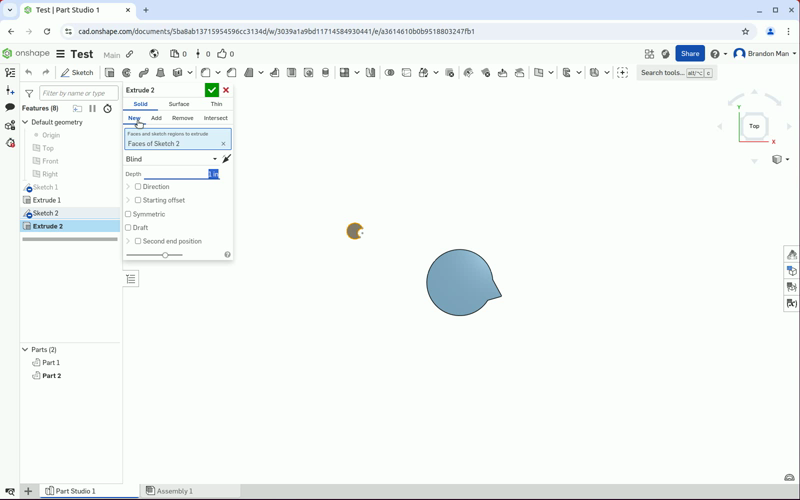
text(5.536)
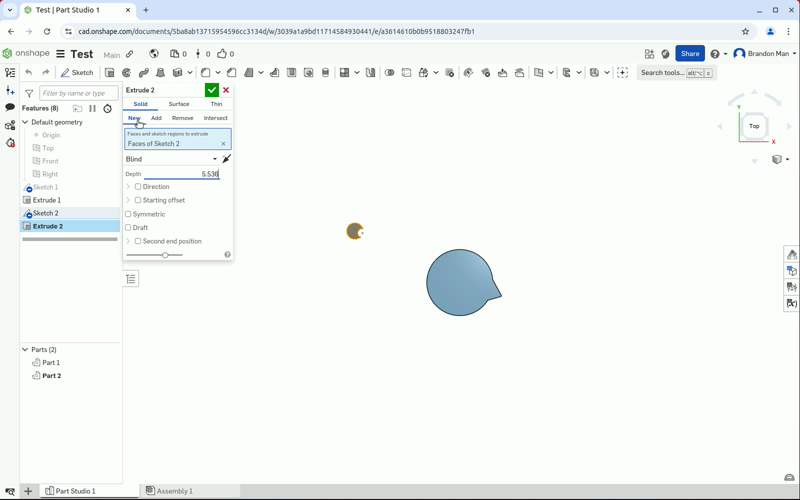
key(enter)
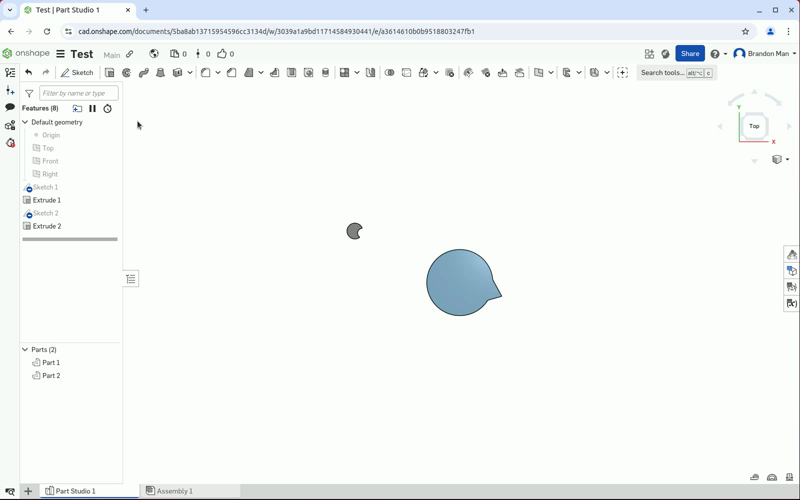
key(shift+h)
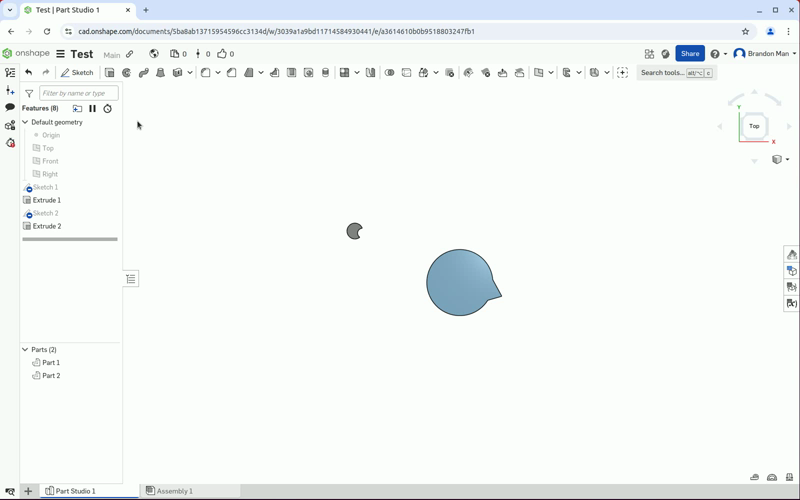
key(shift+h)
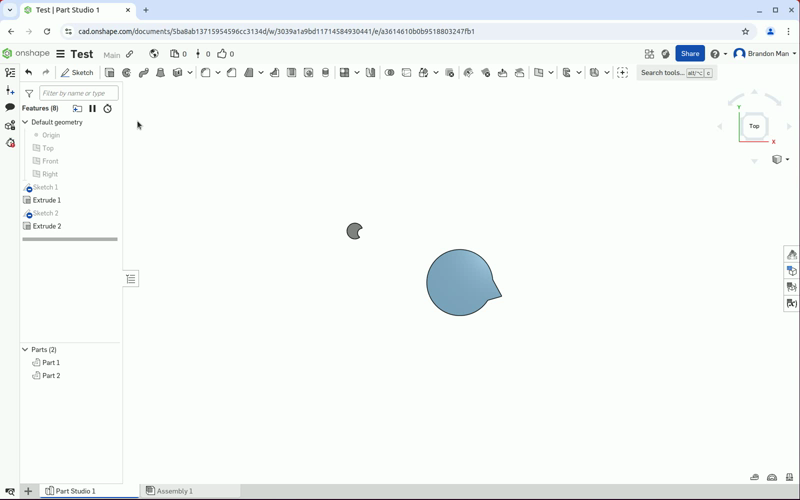
mouse_move(73, 189)
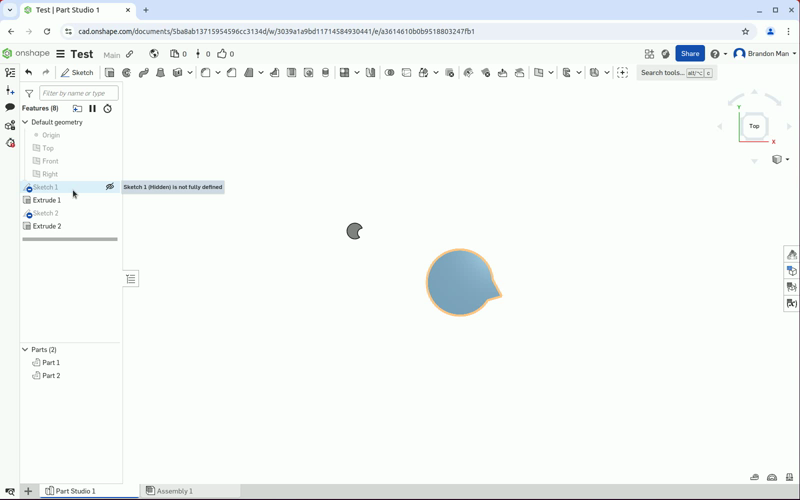
click(73, 189)
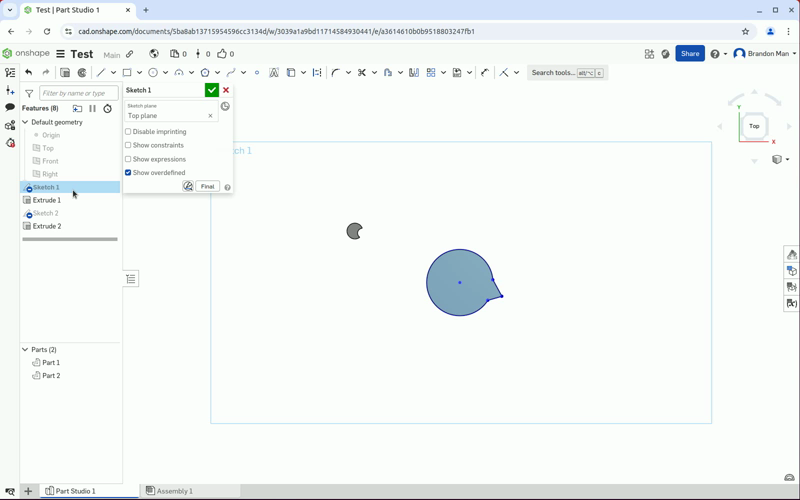
mouse_move(229, 92)
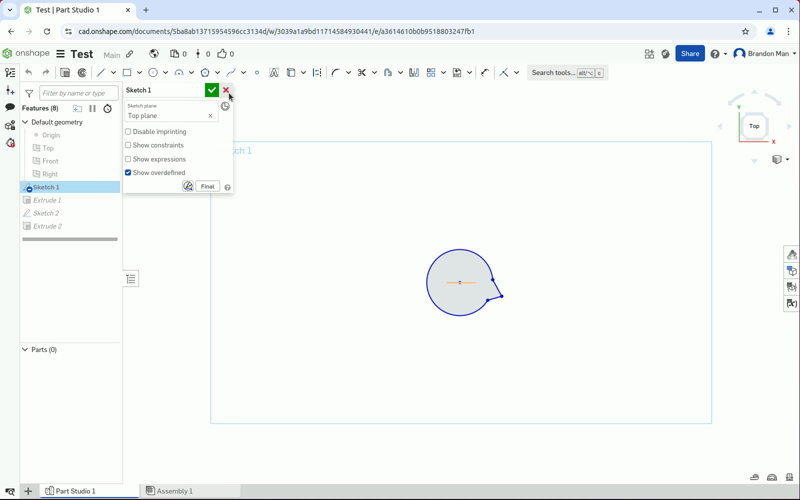
click(229, 92)
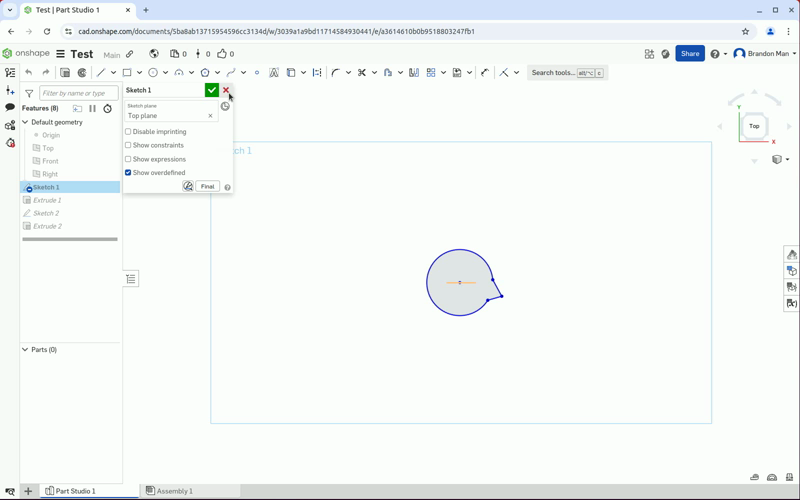
key(shift+s)
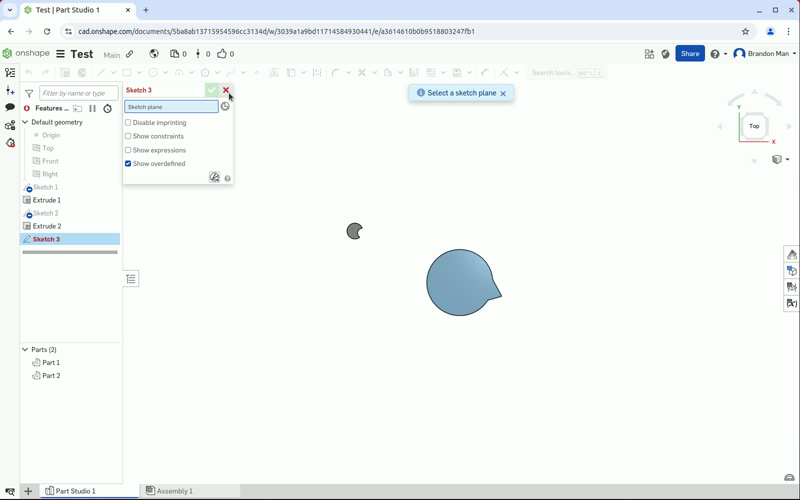
mouse_move(73, 150)
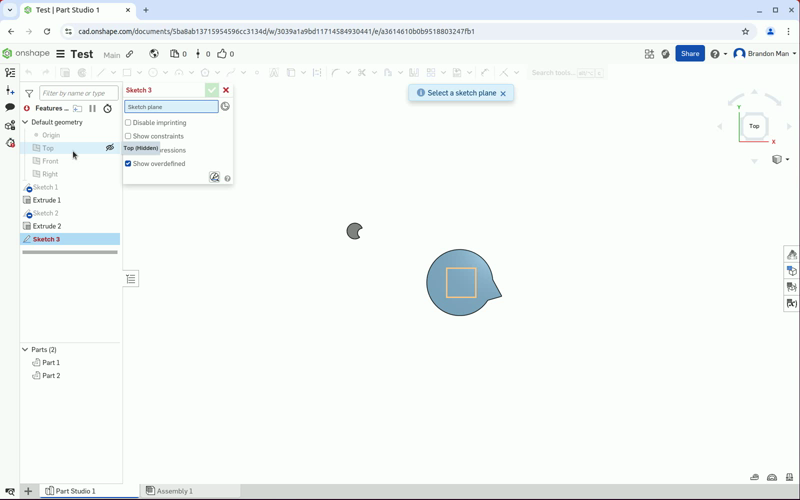
click(73, 150)
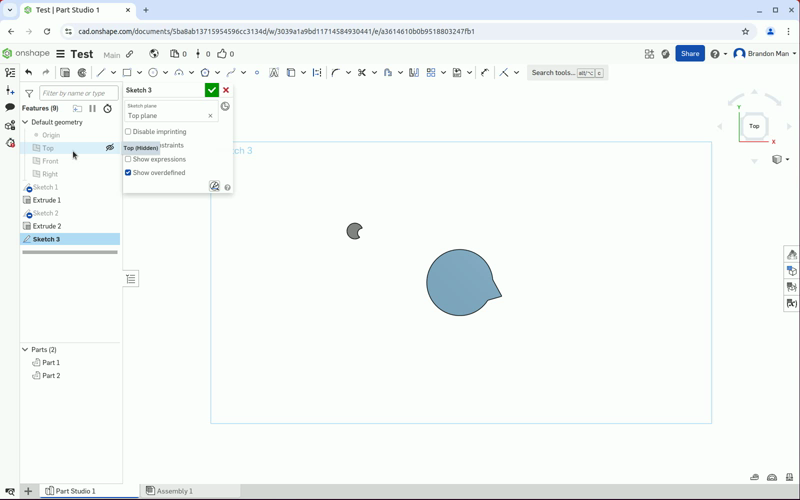
mouse_move(73, 352)
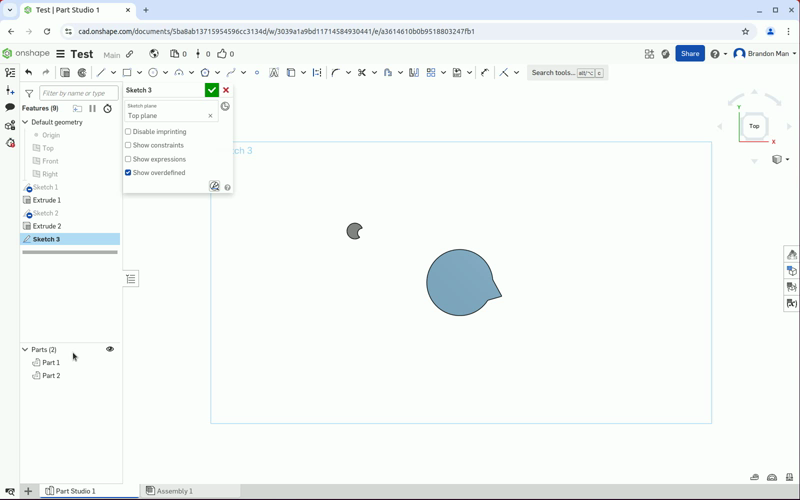
key(y)
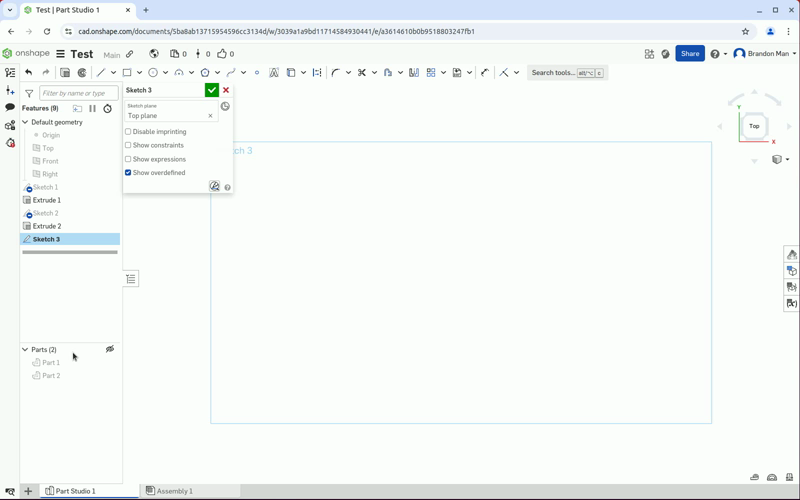
key(a)
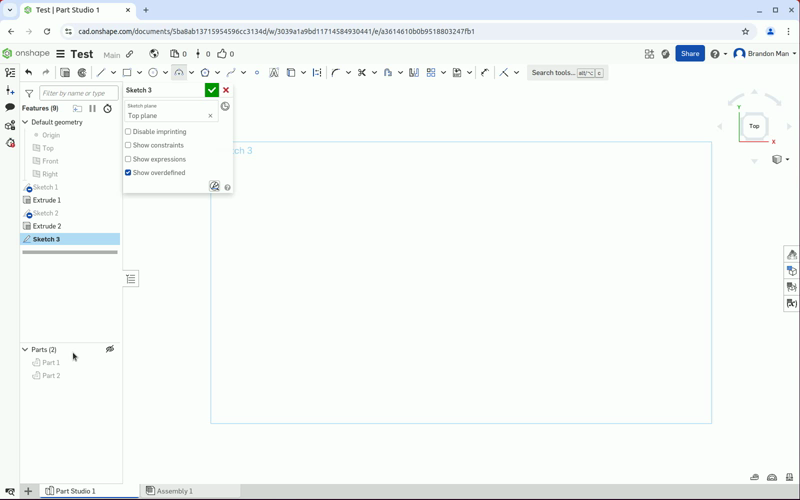
key_down(shift)
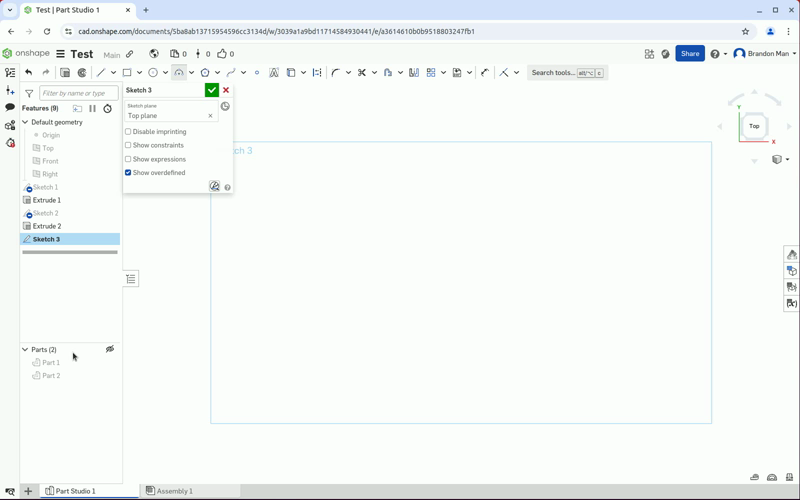
mouse_move(359, 237)
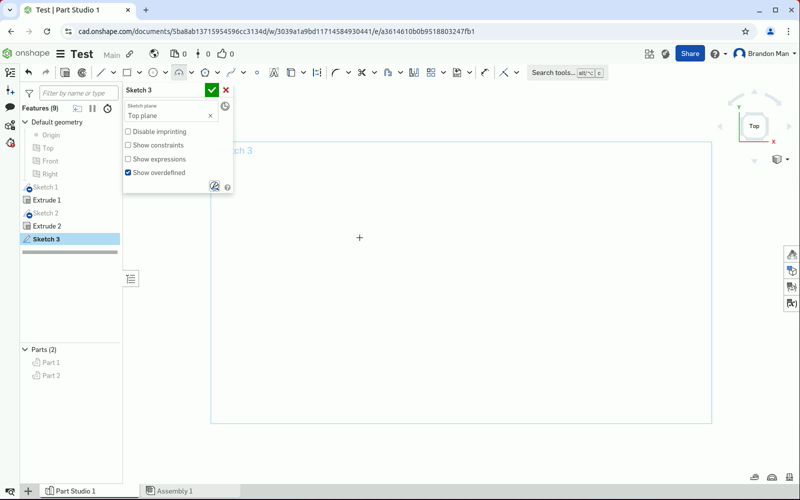
click(359, 237)
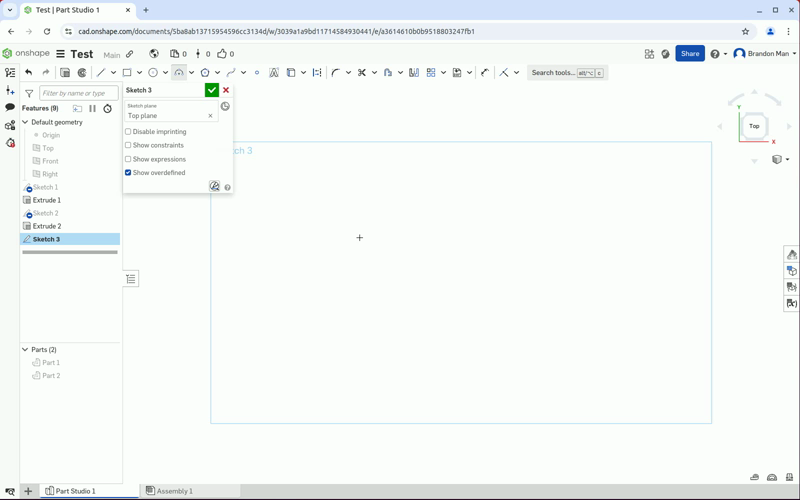
key_up(shift)
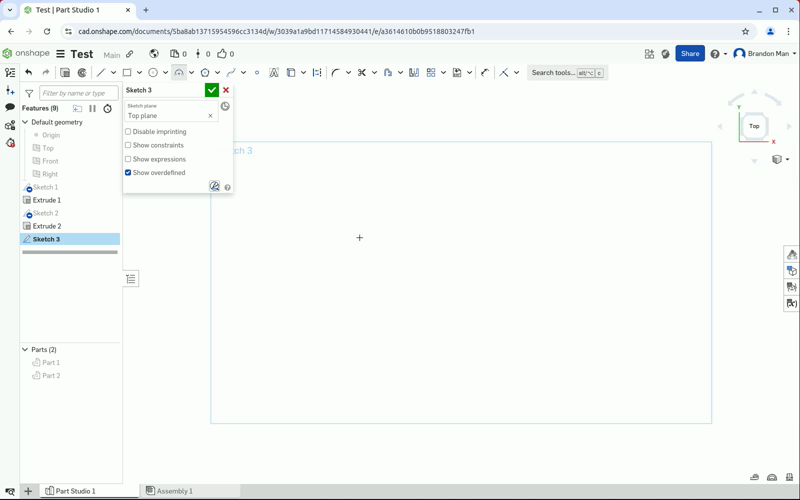
key_down(shift)
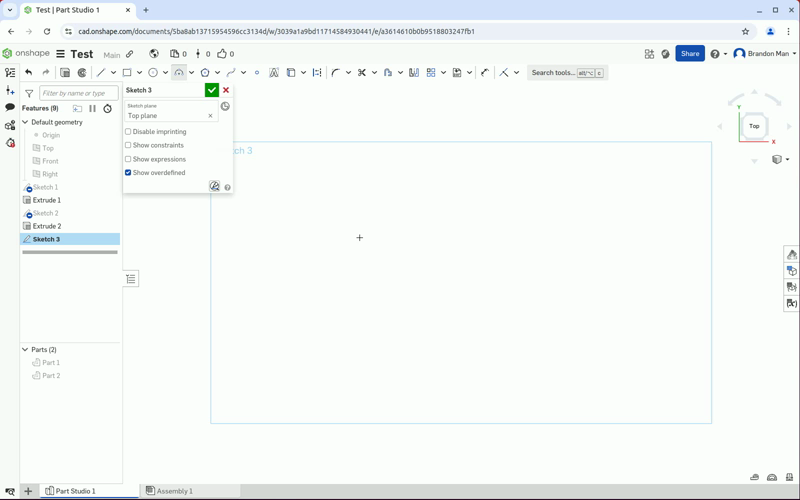
mouse_move(362, 228)
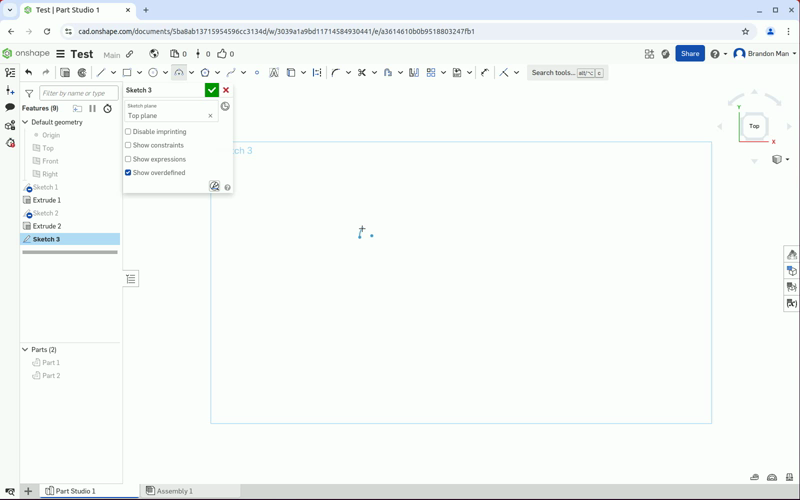
click(362, 228)
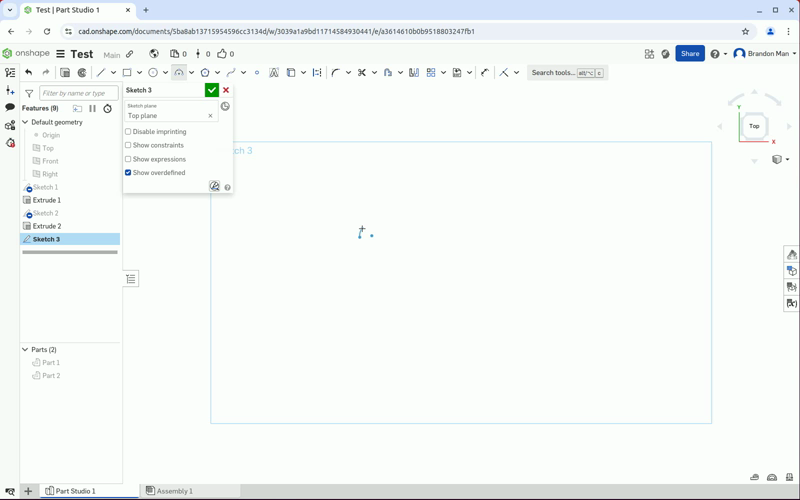
mouse_move(367, 234)
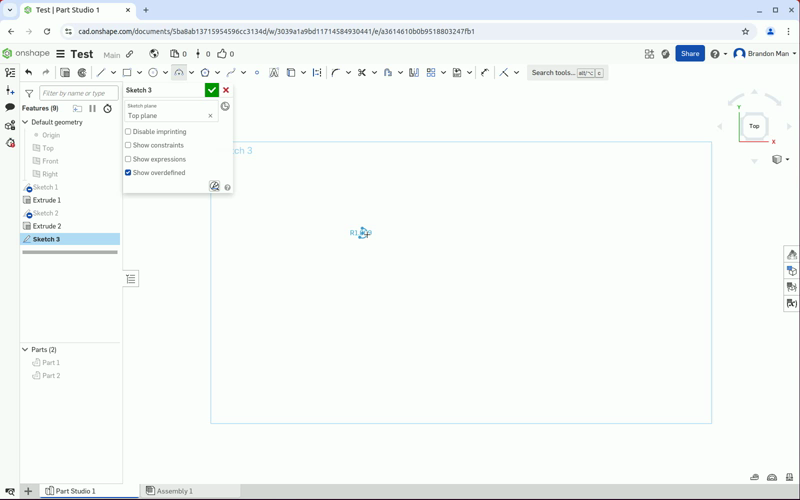
click(367, 234)
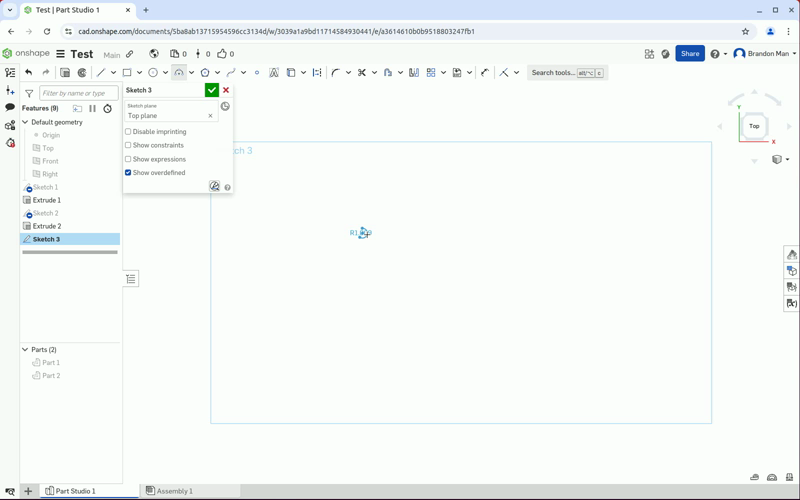
key_up(shift)
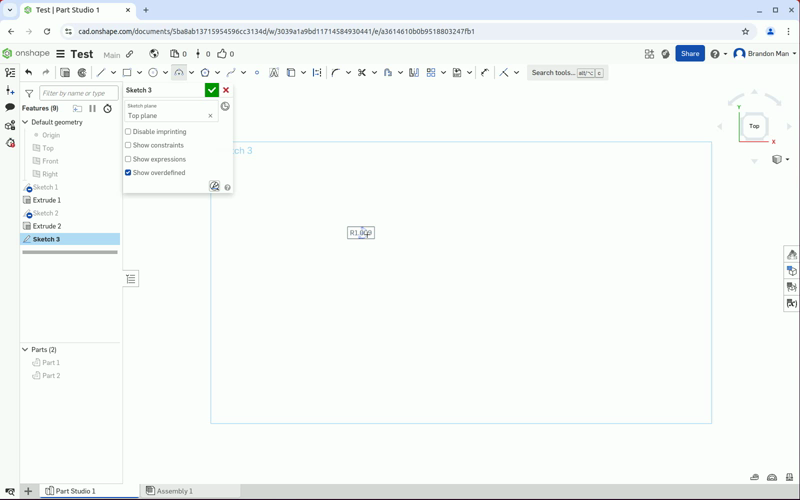
mouse_move(362, 228)
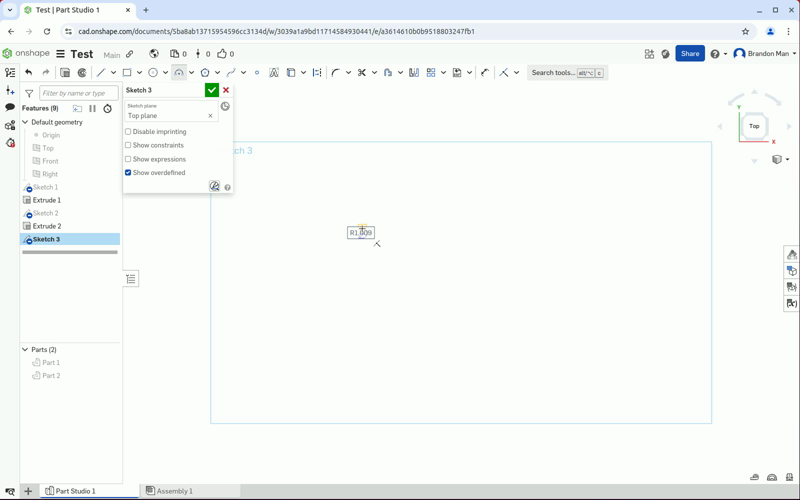
click(362, 228)
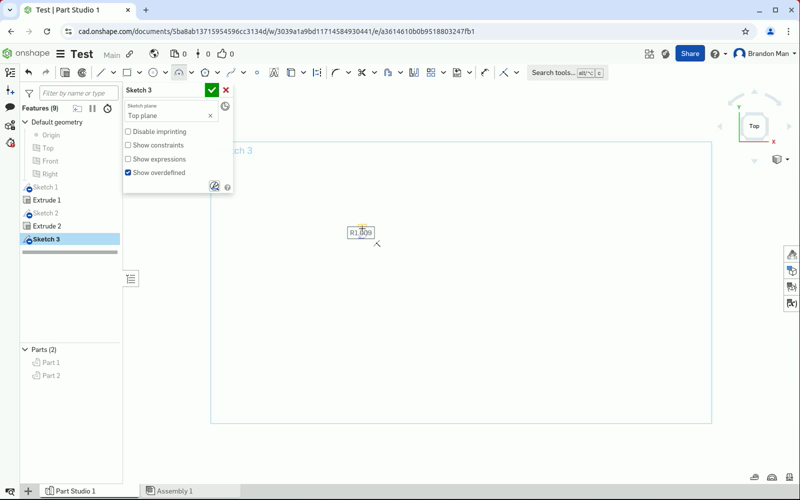
mouse_move(359, 237)
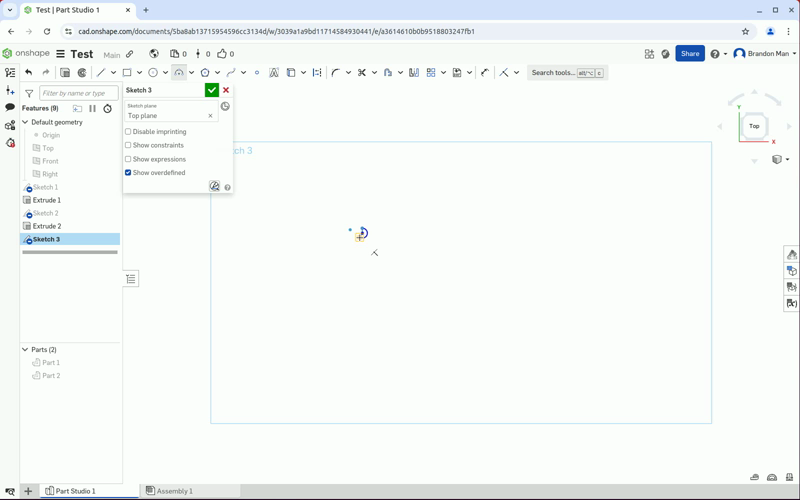
click(359, 237)
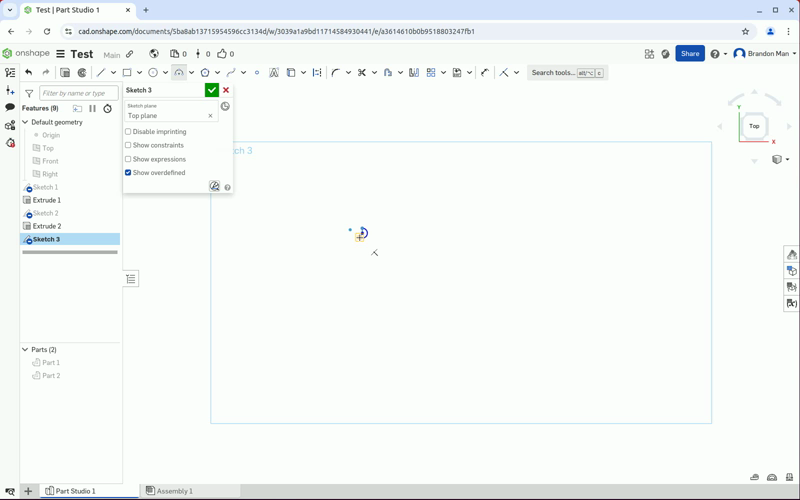
key_down(shift)
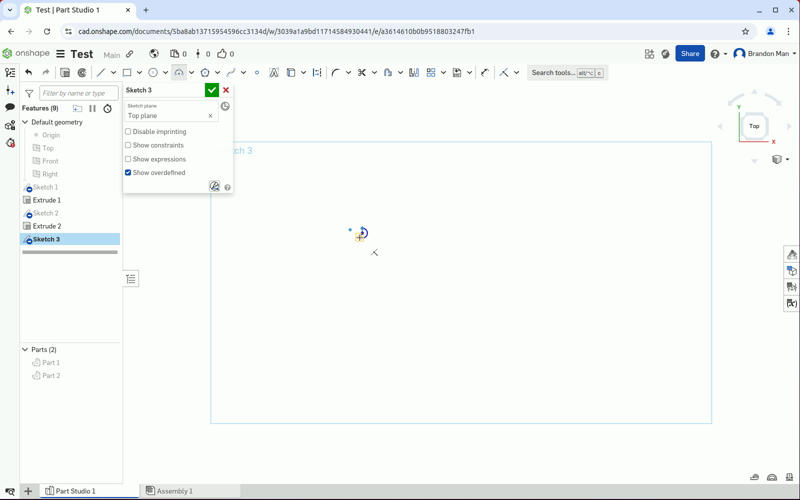
mouse_move(363, 232)
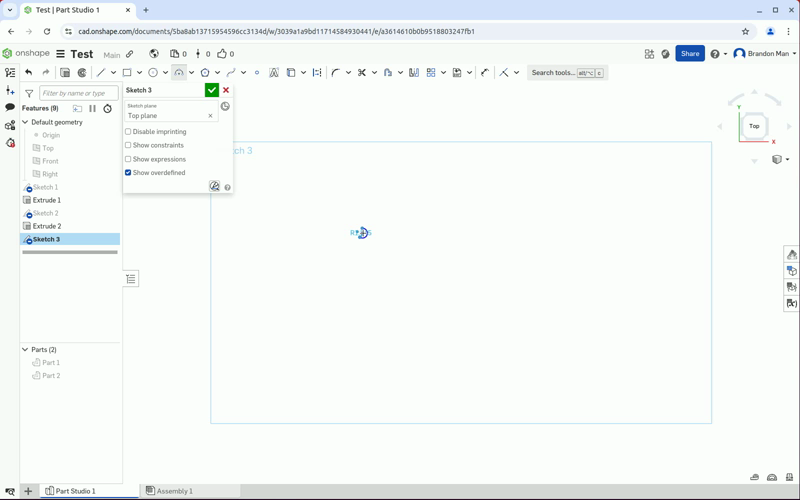
scroll(6)
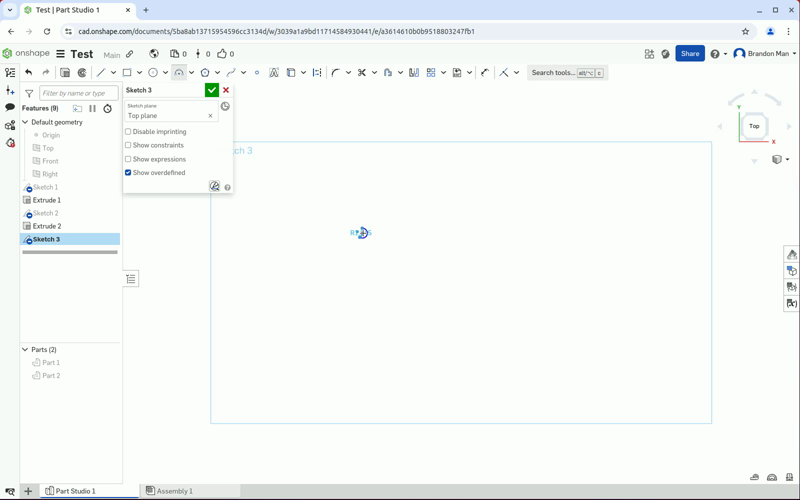
scroll(6)
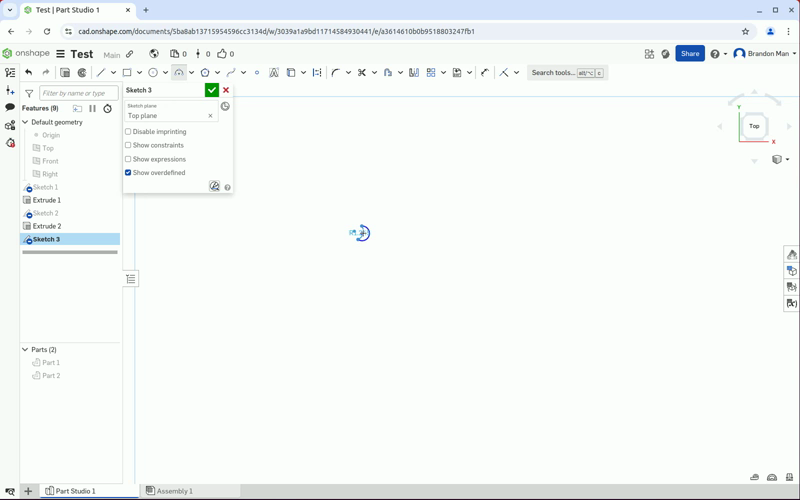
scroll(6)
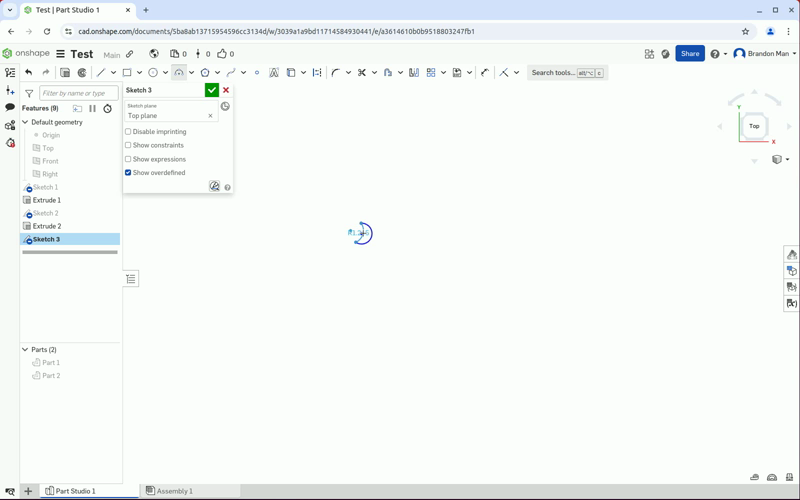
scroll(6)
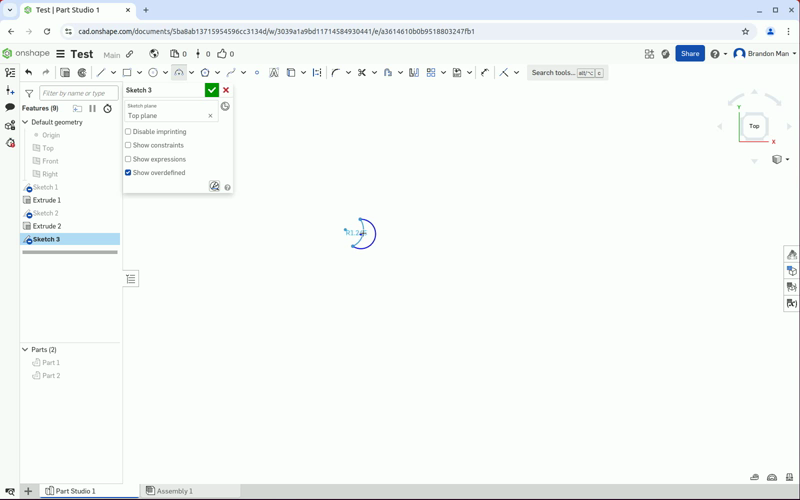
scroll(6)
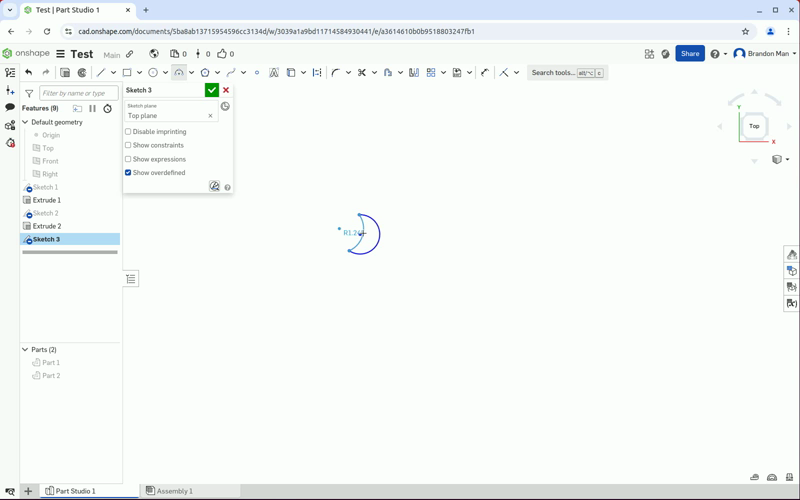
scroll(6)
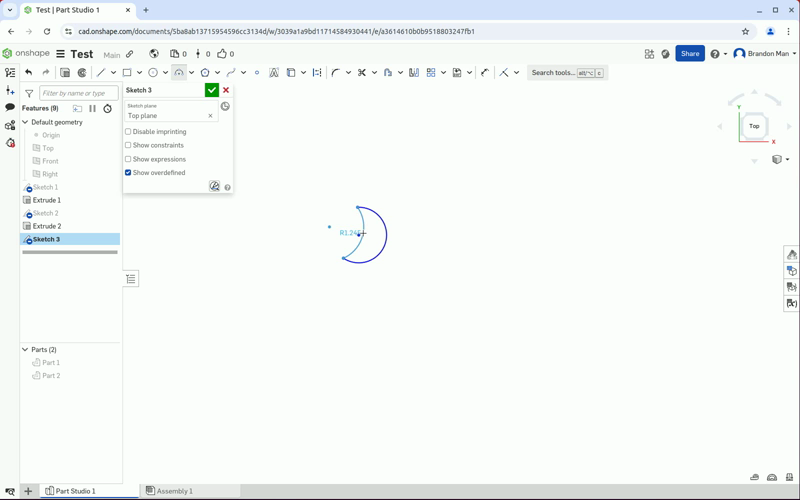
scroll(6)
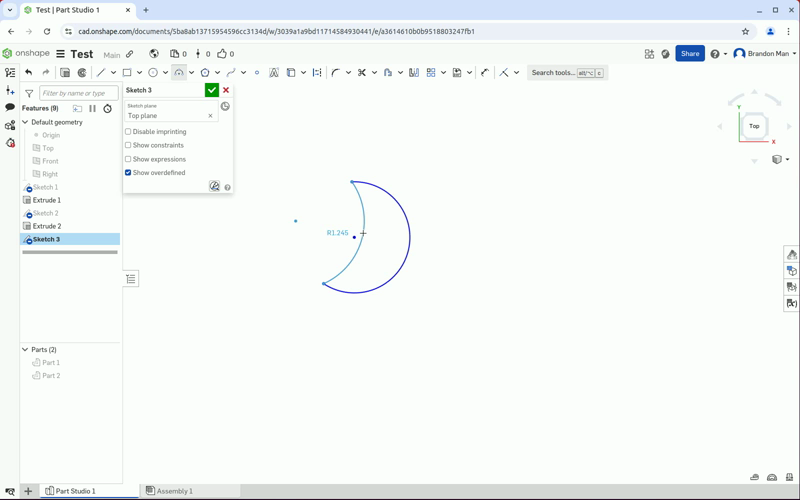
click(363, 232)
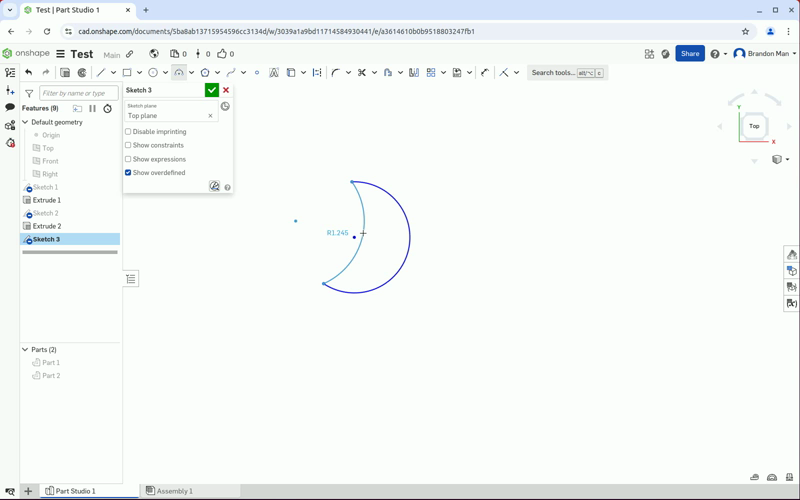
scroll(-6)
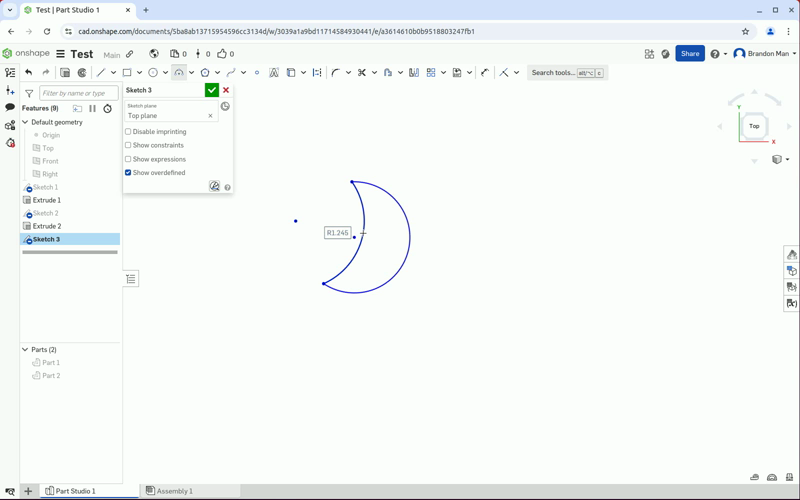
scroll(-6)
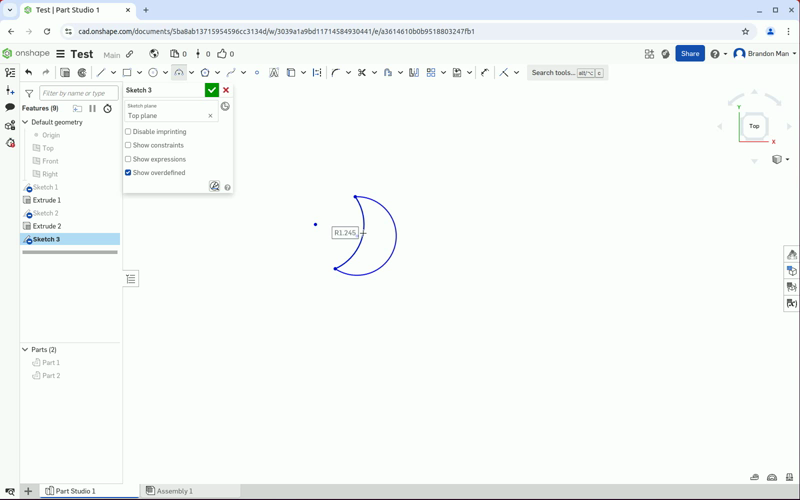
scroll(-6)
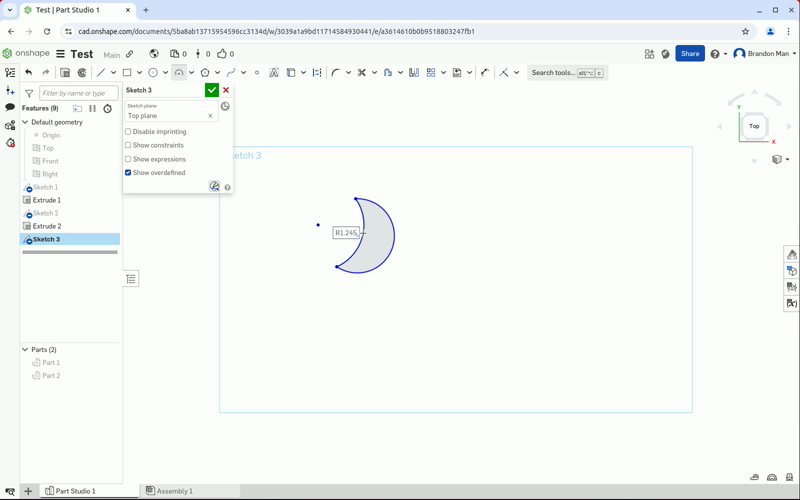
scroll(-6)
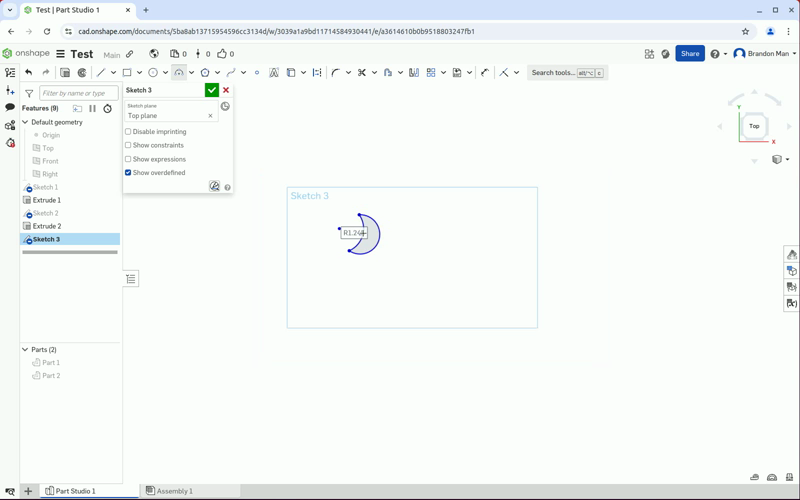
scroll(-6)
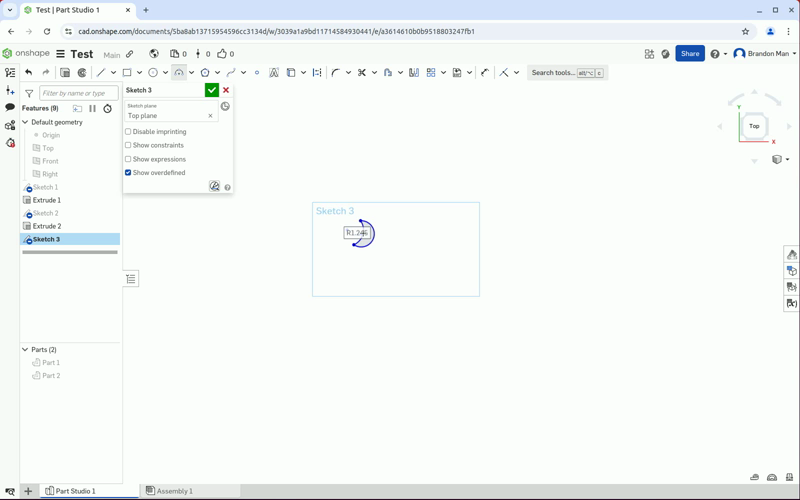
scroll(-6)
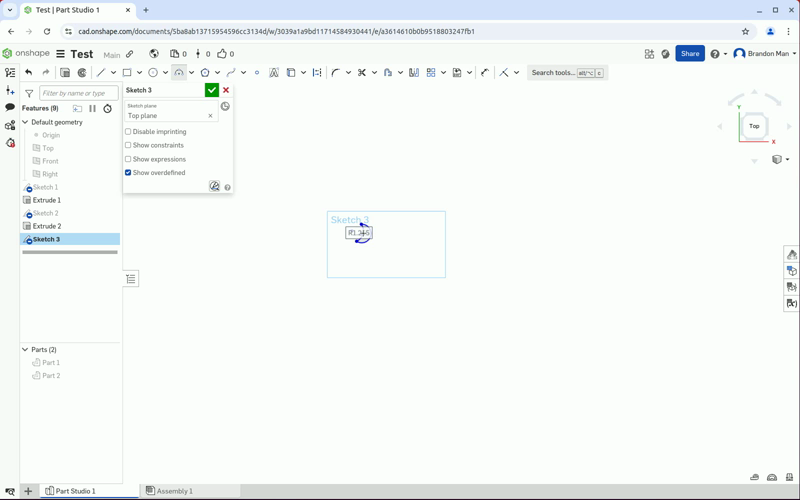
scroll(-6)
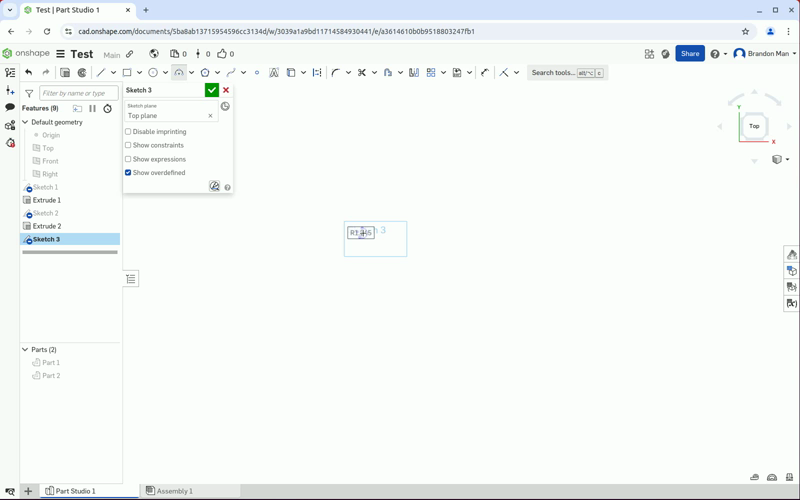
key_up(shift)
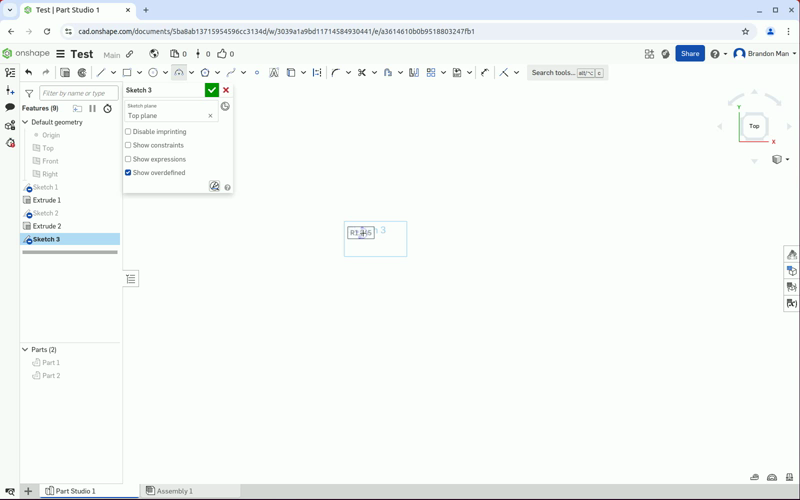
key(esc)
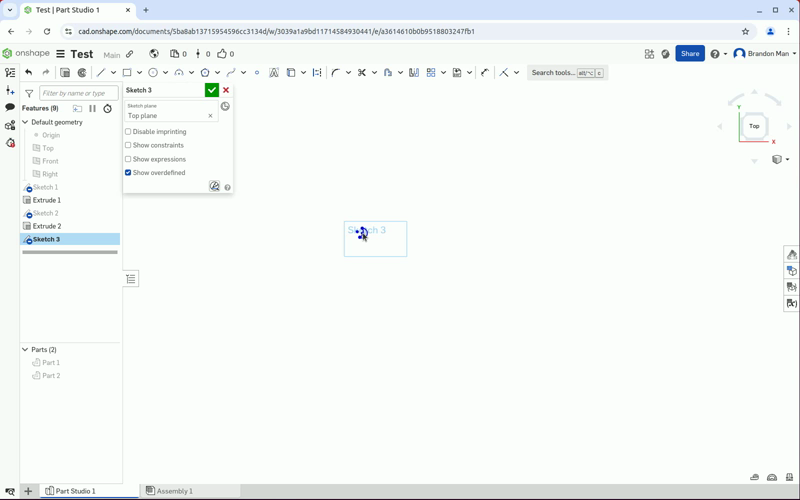
mouse_move(364, 231)
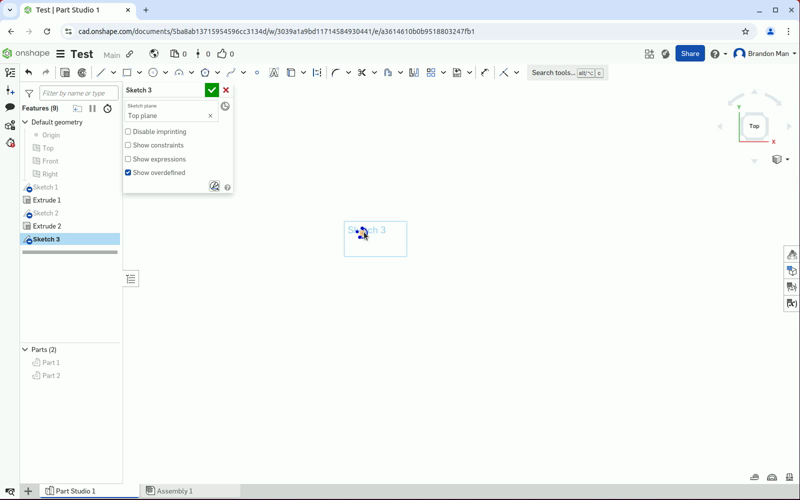
scroll(6)
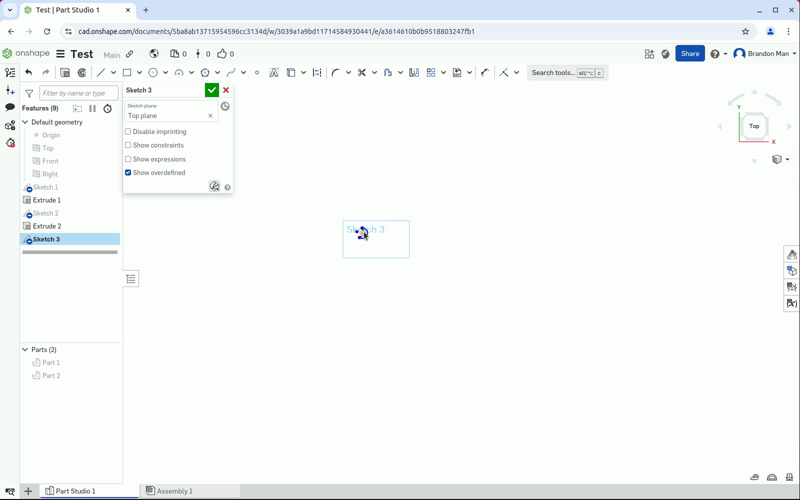
scroll(6)
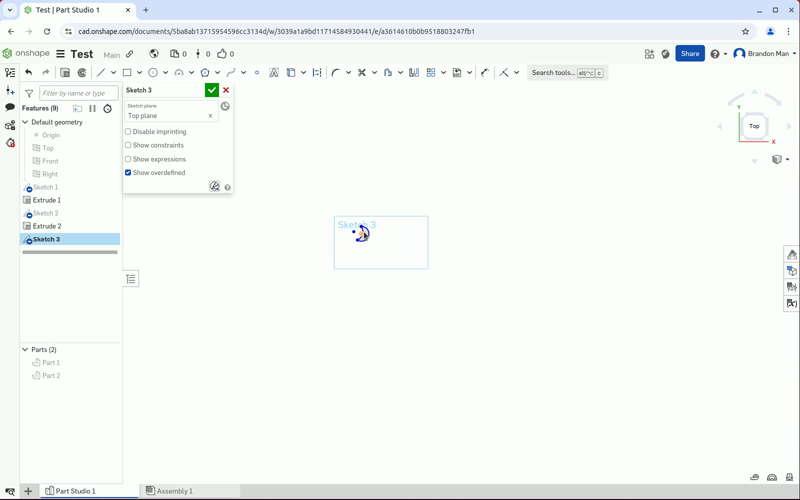
scroll(6)
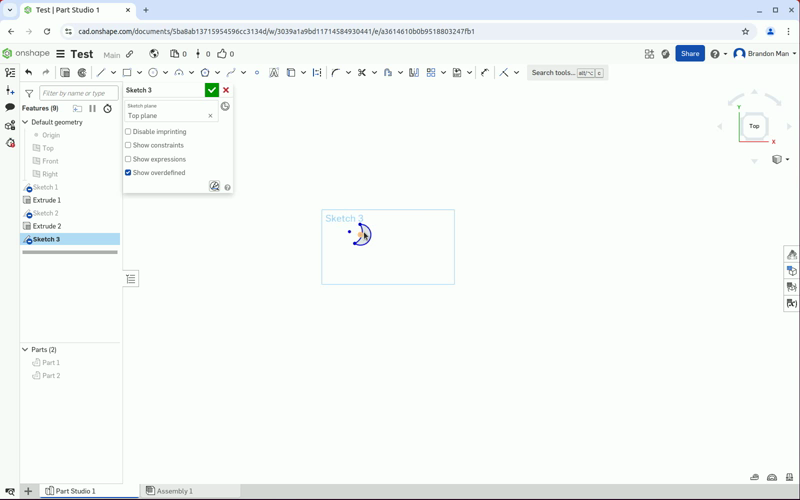
scroll(6)
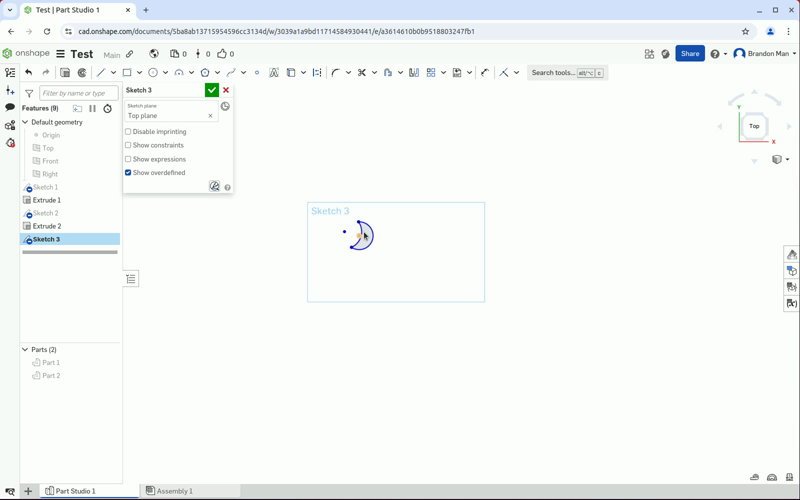
scroll(6)
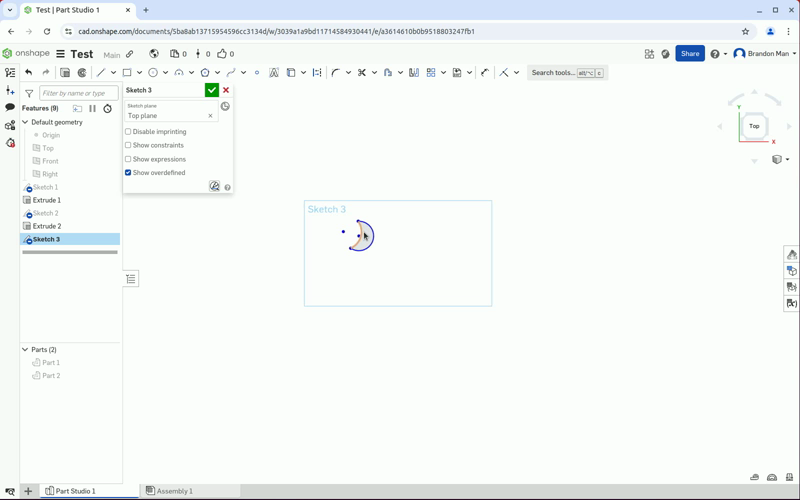
scroll(6)
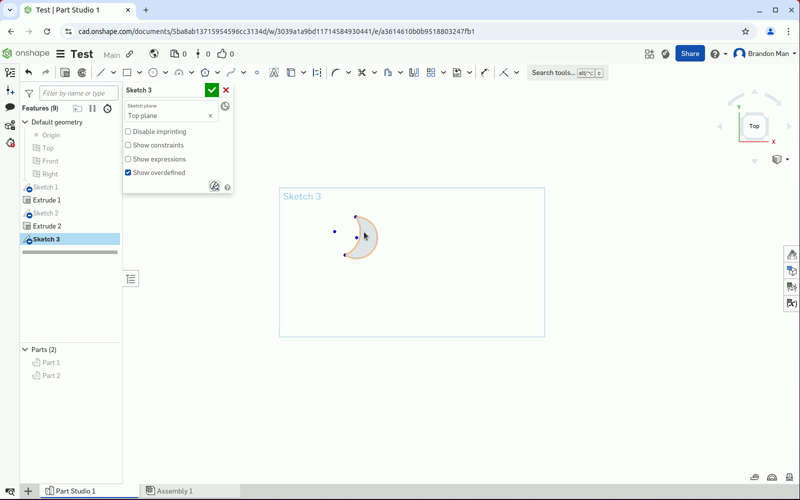
scroll(6)
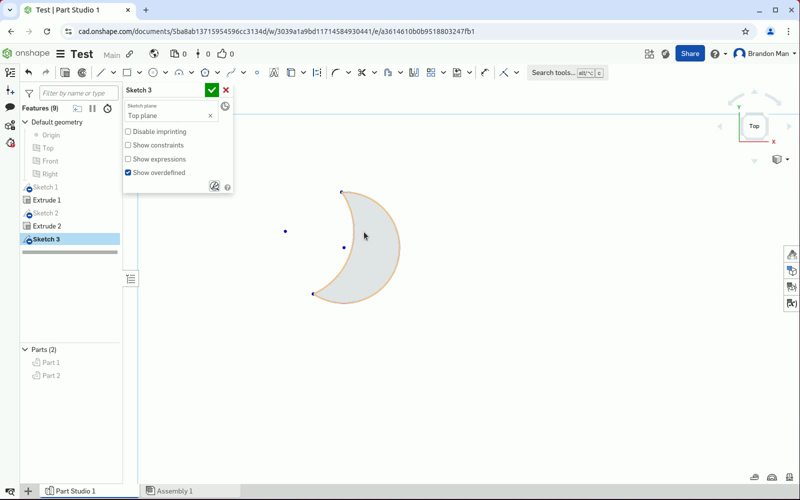
click(364, 231)
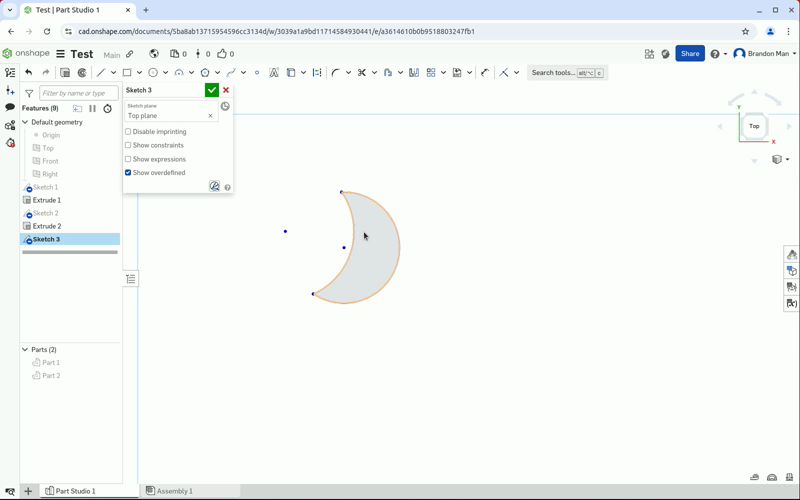
scroll(-6)
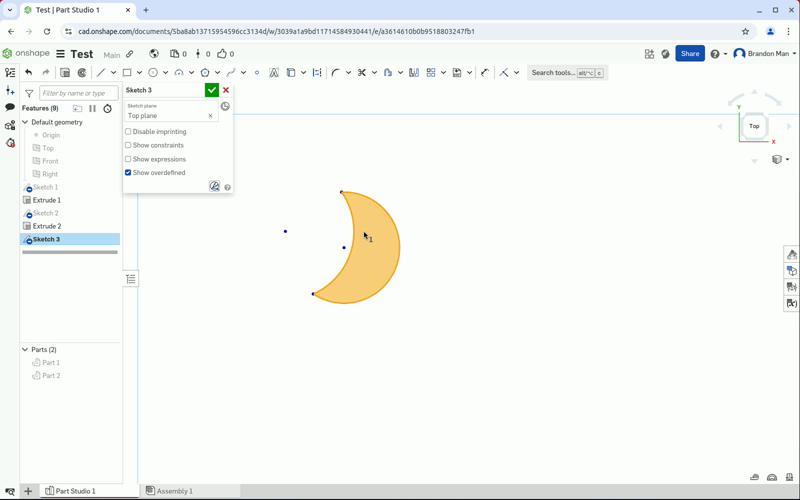
scroll(-6)
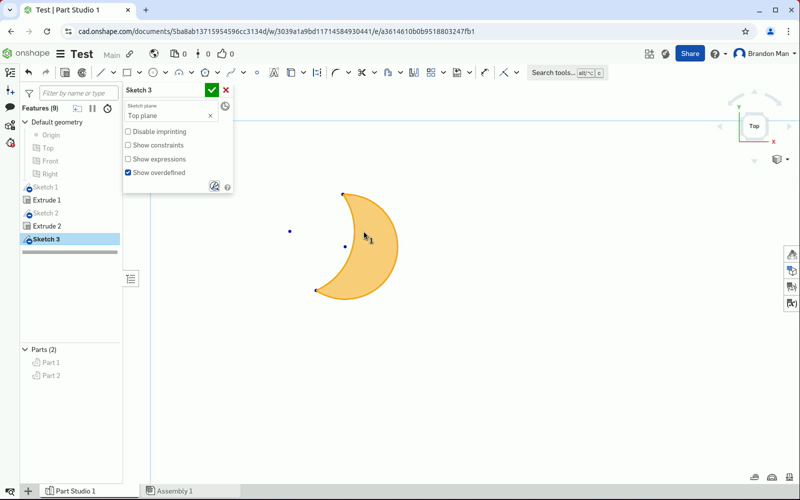
scroll(-6)
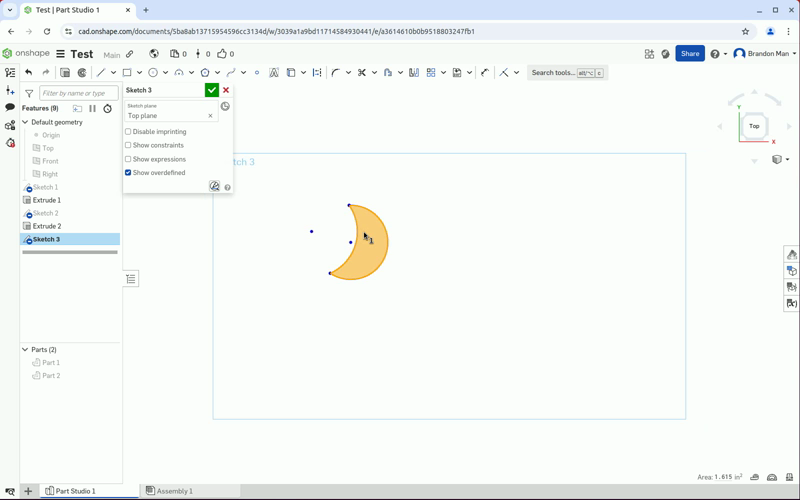
scroll(-6)
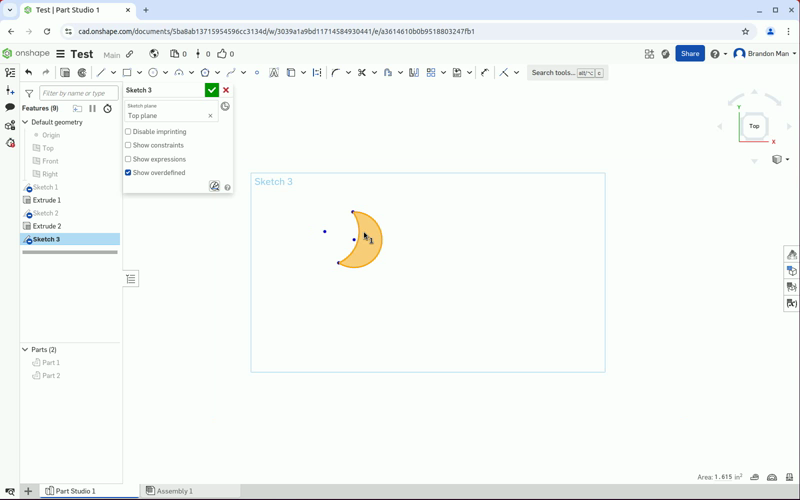
scroll(-6)
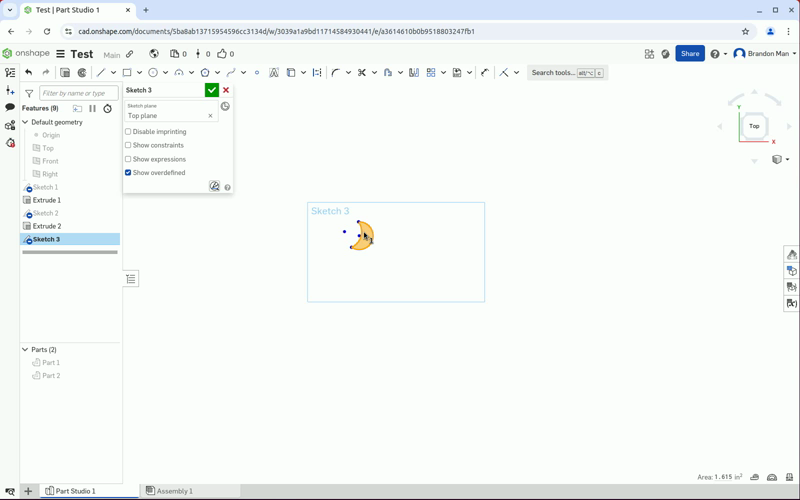
scroll(-6)
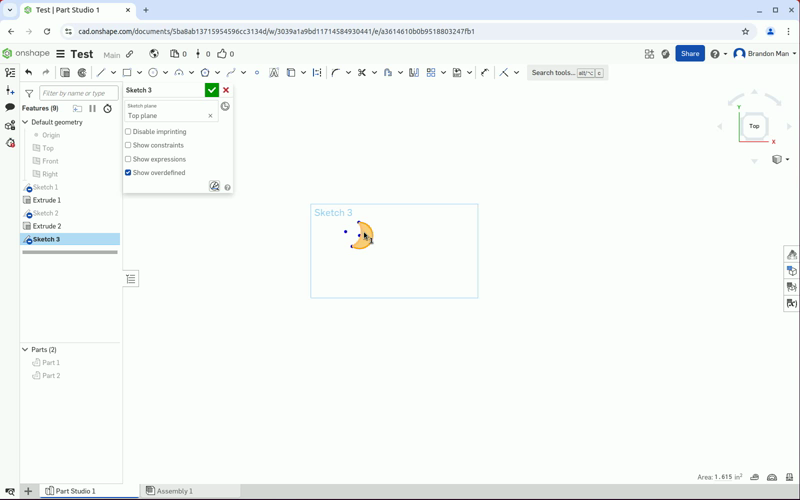
scroll(-6)
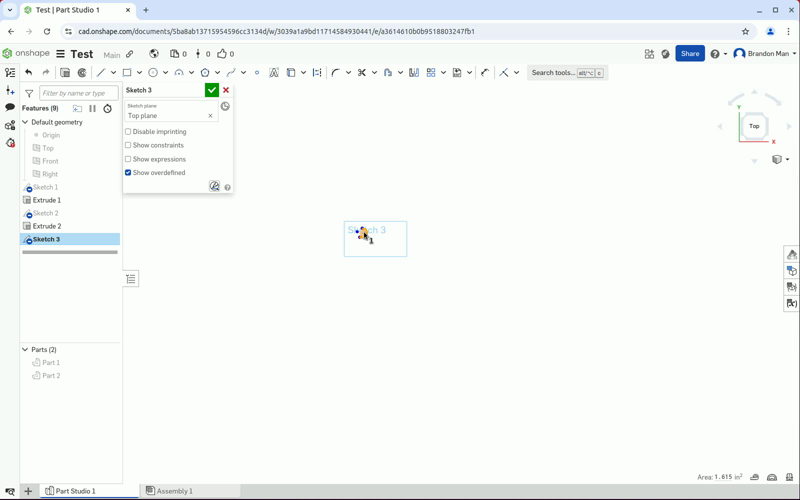
mouse_move(73, 352)
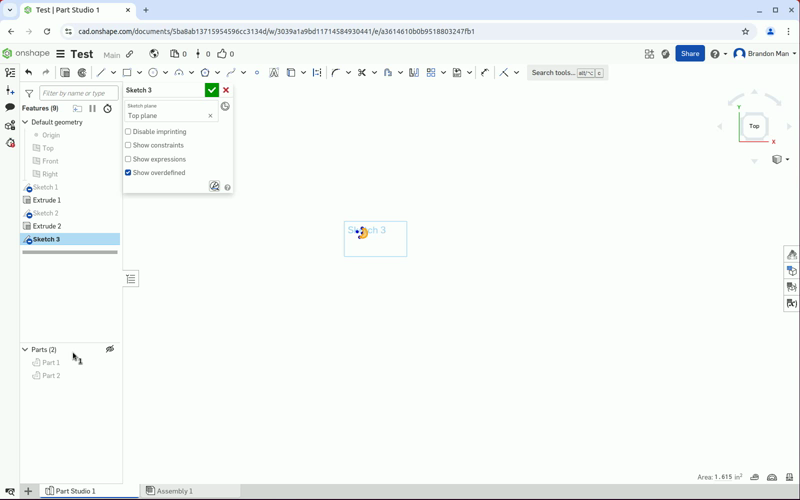
key(shift+y)
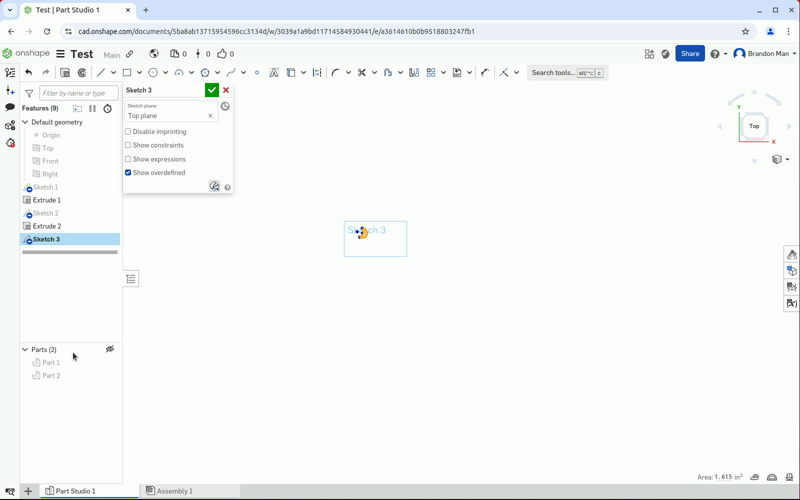
key(shift+e)
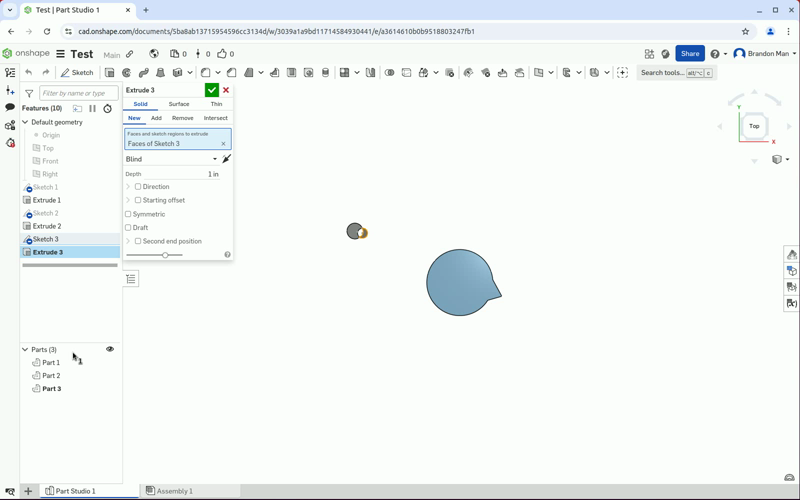
mouse_move(143, 106)
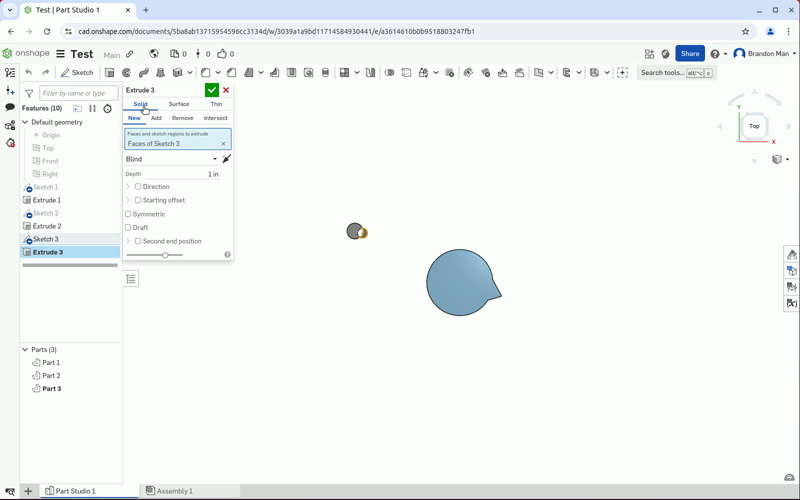
click(143, 106)
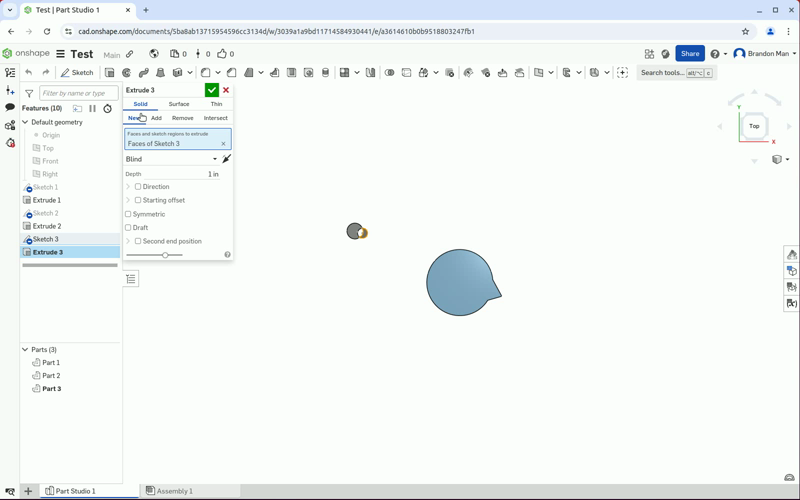
mouse_move(137, 120)
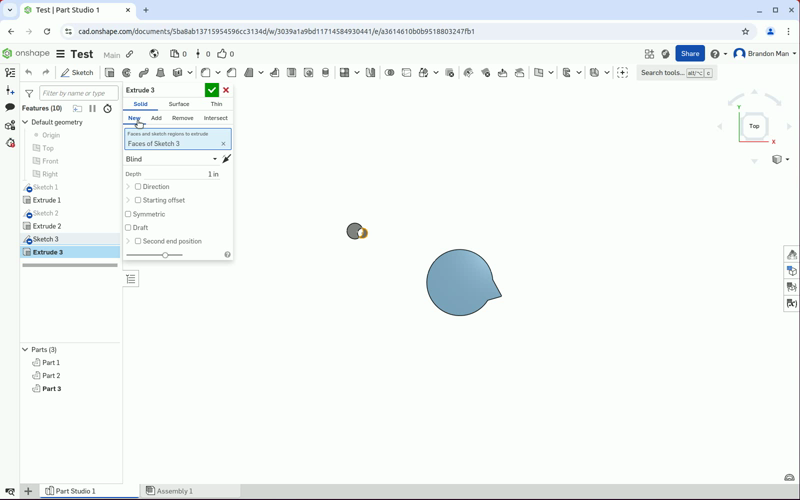
click(137, 120)
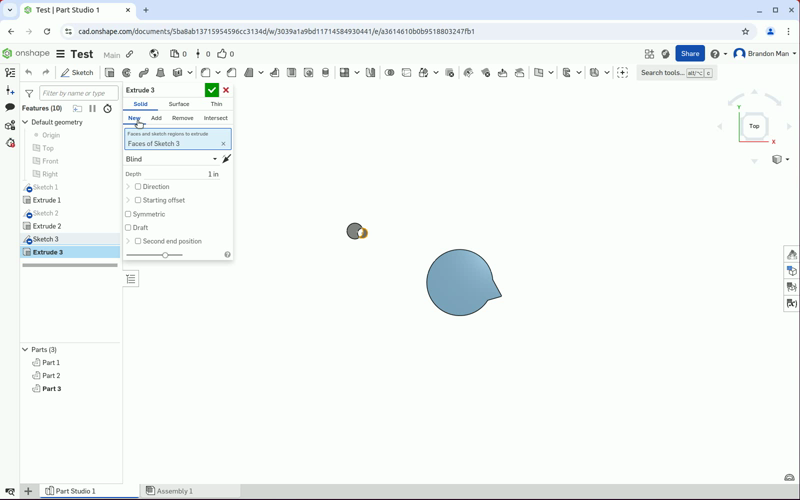
key(tab, 4)
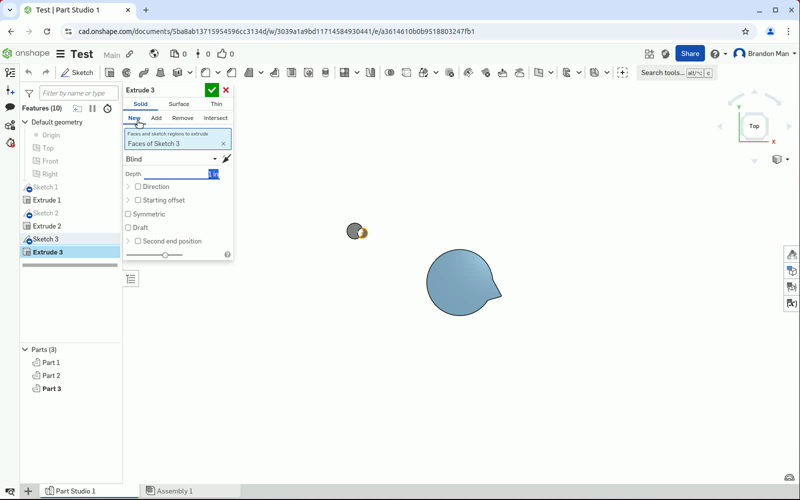
text(5.536)
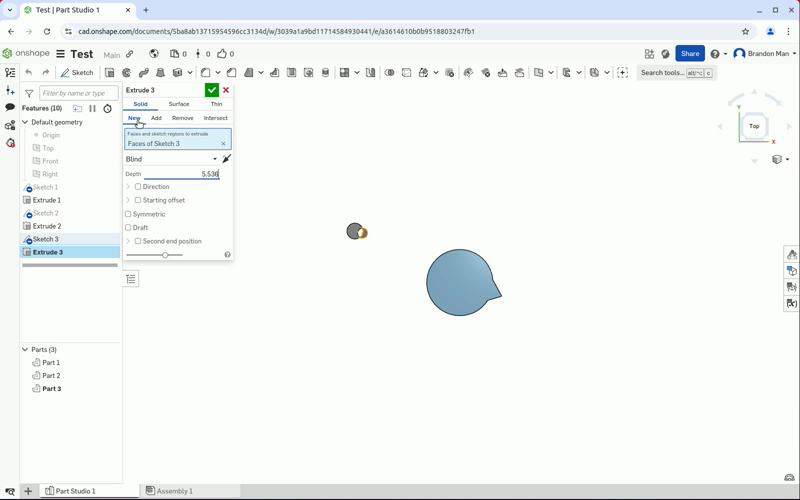
key(enter)
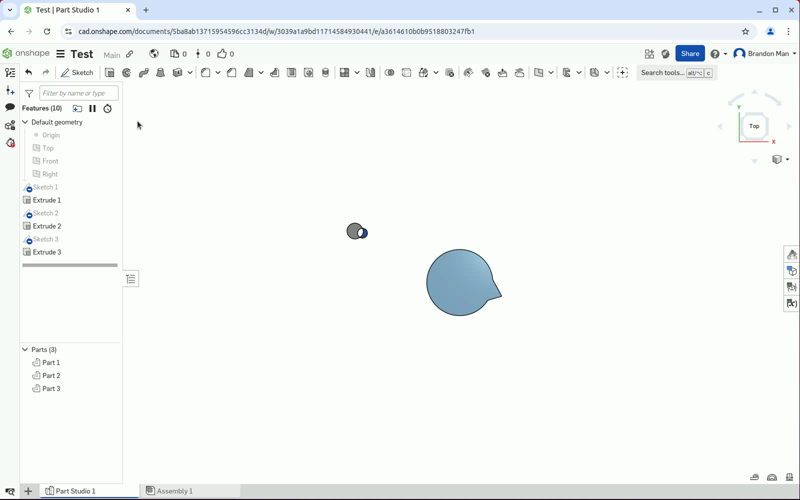
key(shift+h)
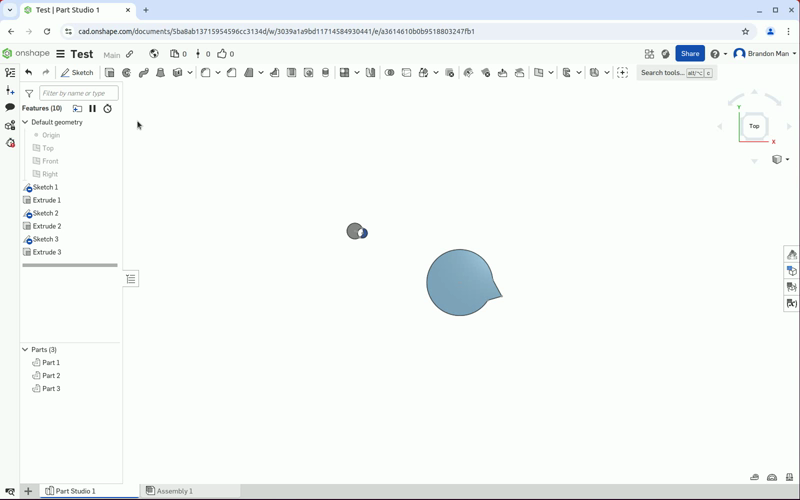
key(shift+h)
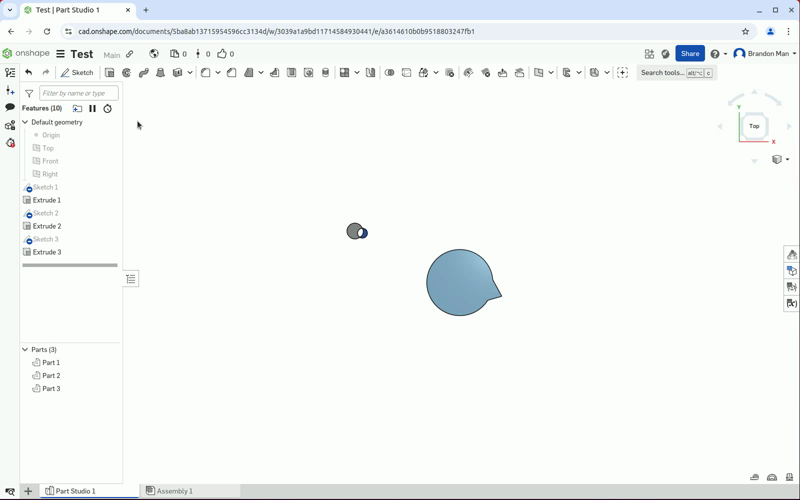
mouse_move(73, 189)
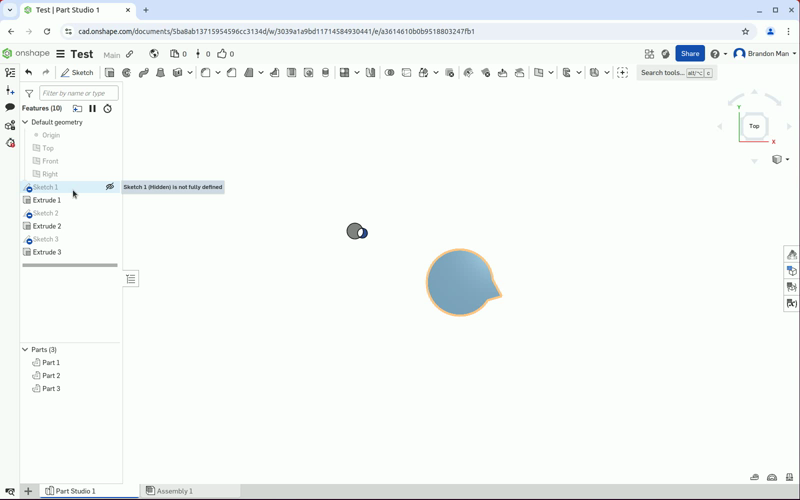
click(73, 189)
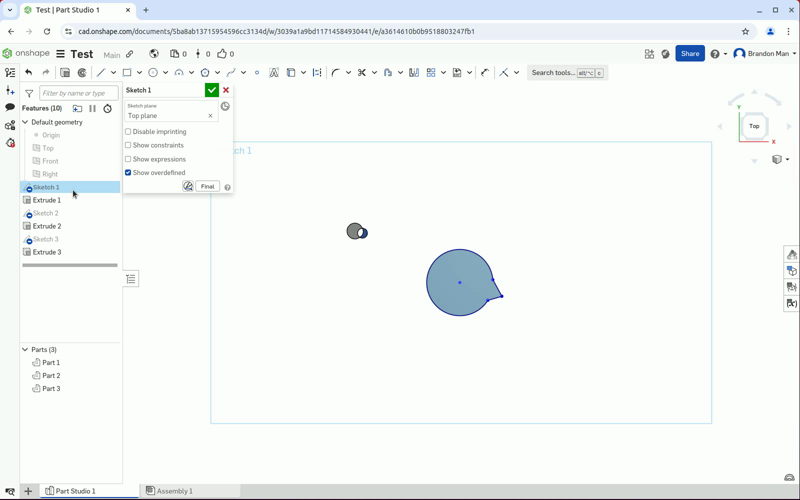
mouse_move(229, 92)
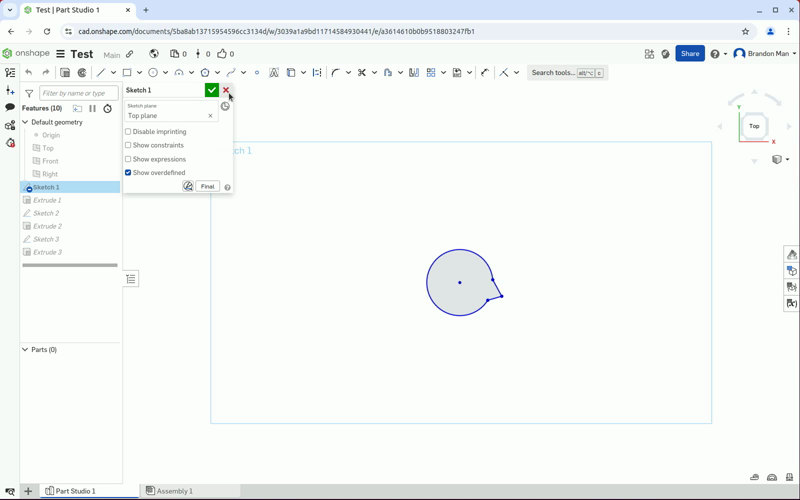
click(229, 92)
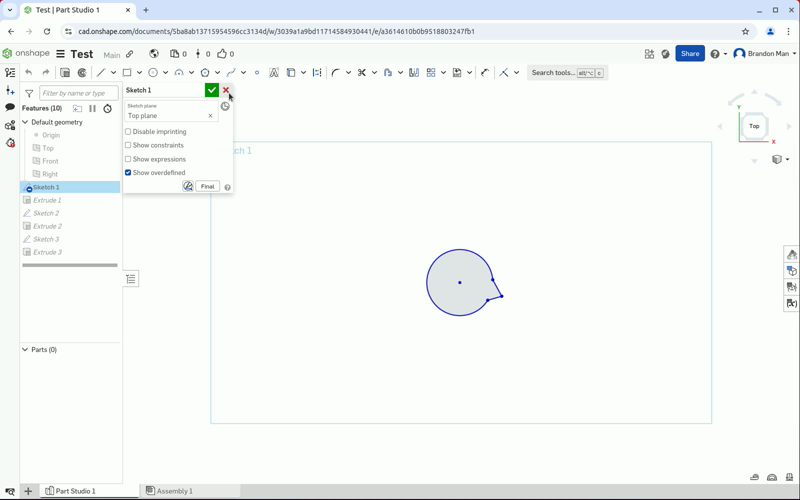
key(shift+s)
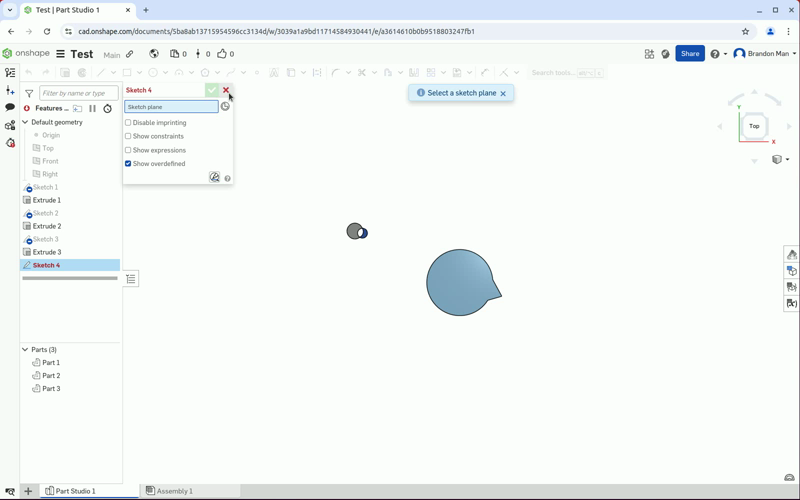
mouse_move(73, 150)
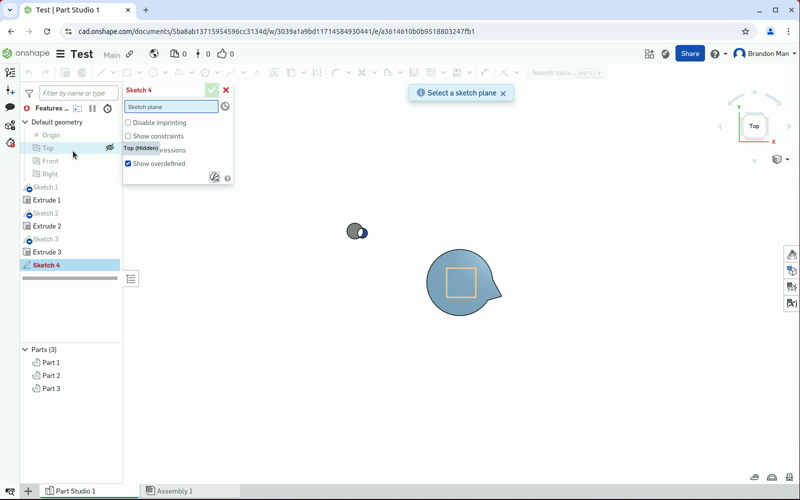
click(73, 150)
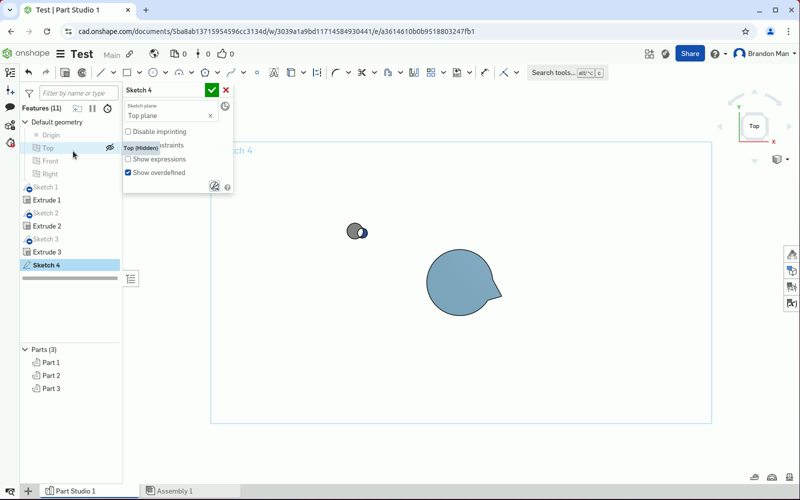
mouse_move(73, 352)
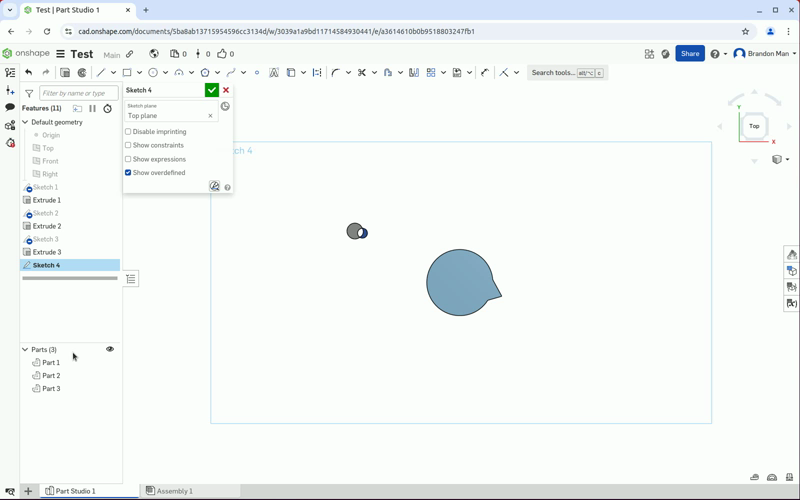
key(y)
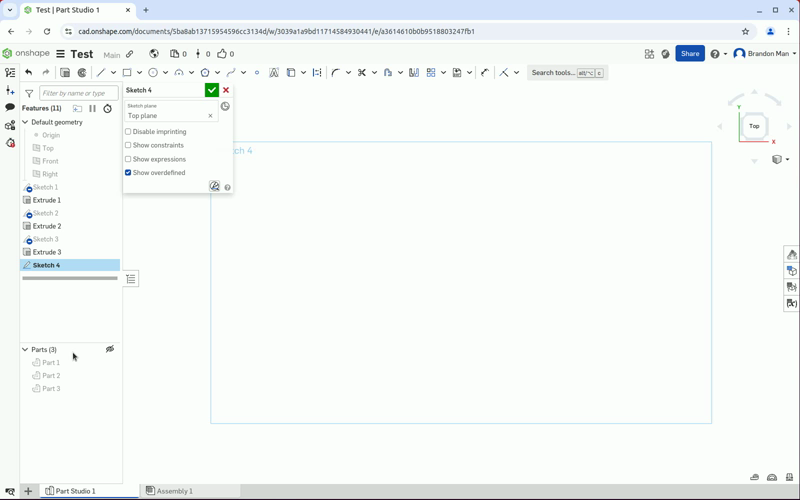
key(a)
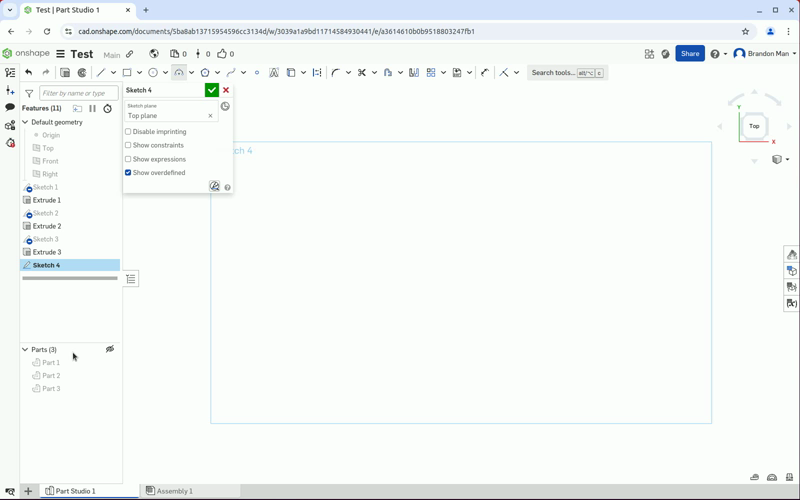
key_down(shift)
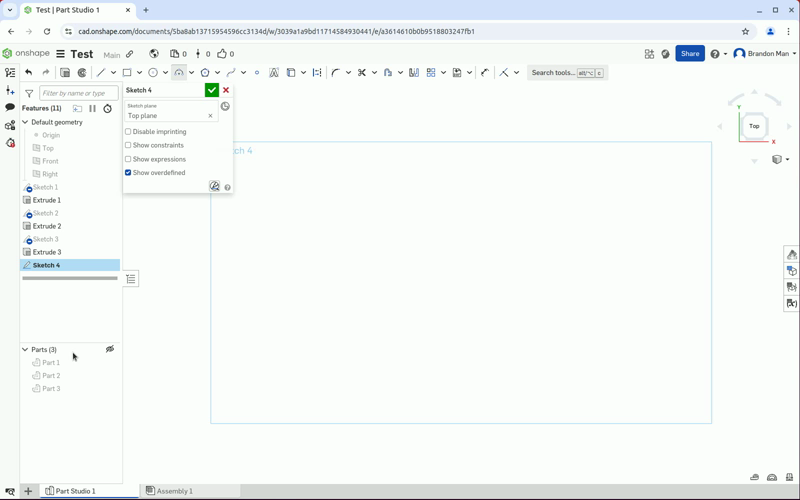
mouse_move(359, 237)
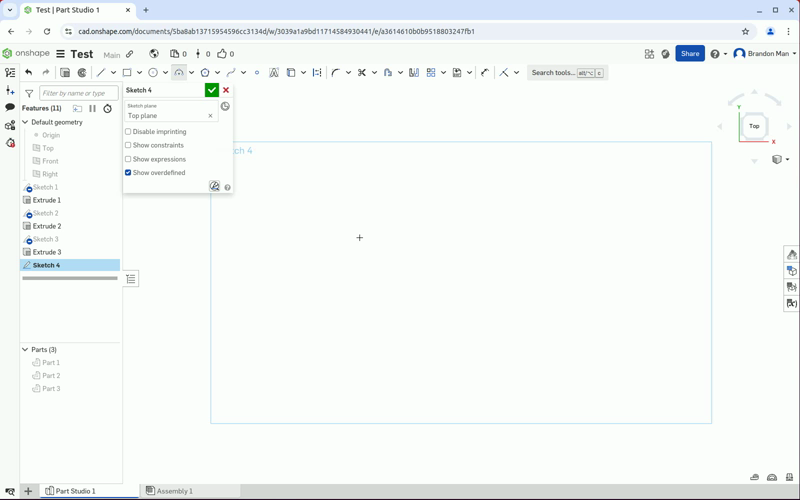
click(359, 237)
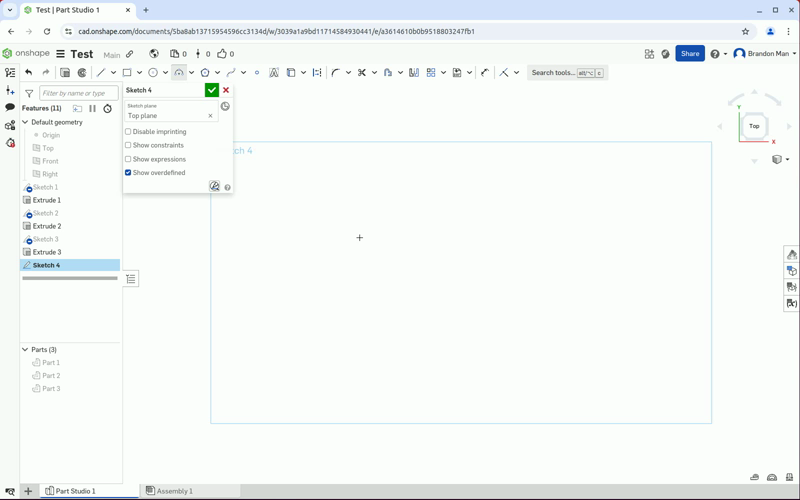
key_up(shift)
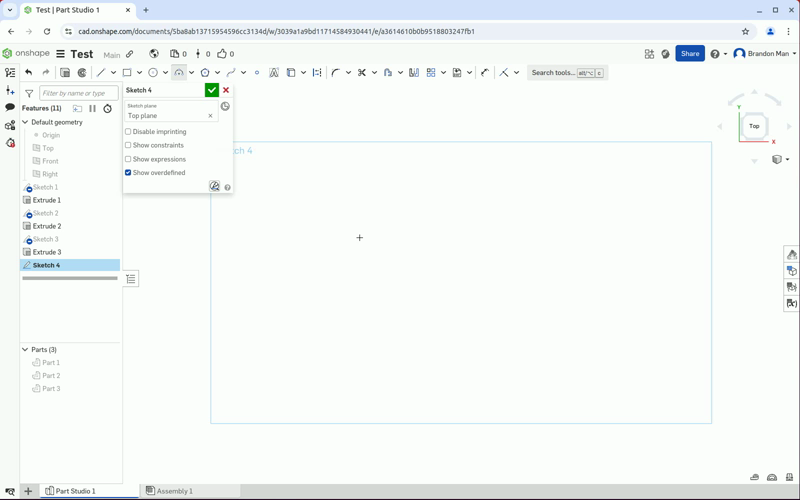
key_down(shift)
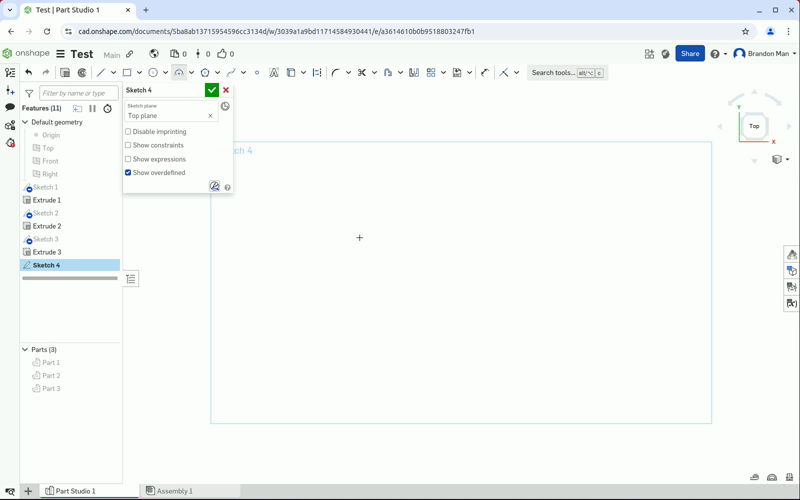
mouse_move(362, 228)
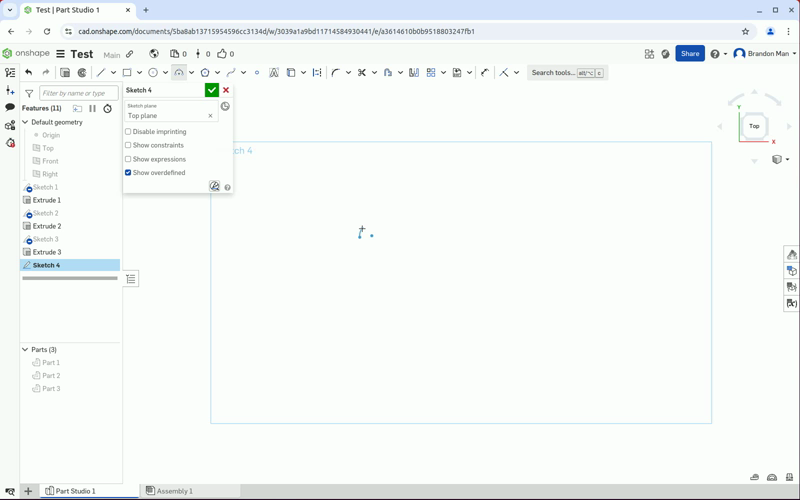
click(362, 228)
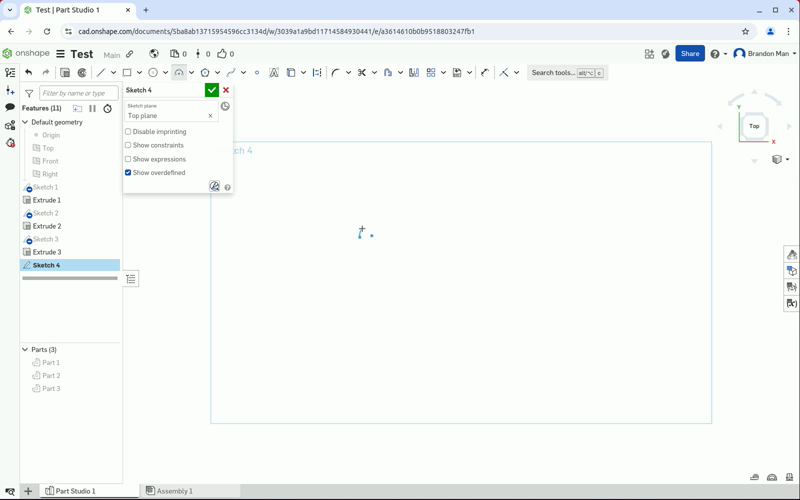
mouse_move(363, 232)
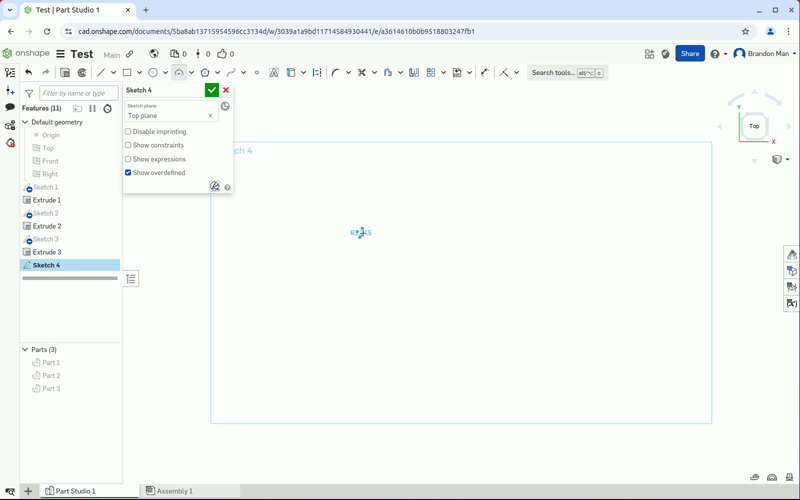
click(363, 232)
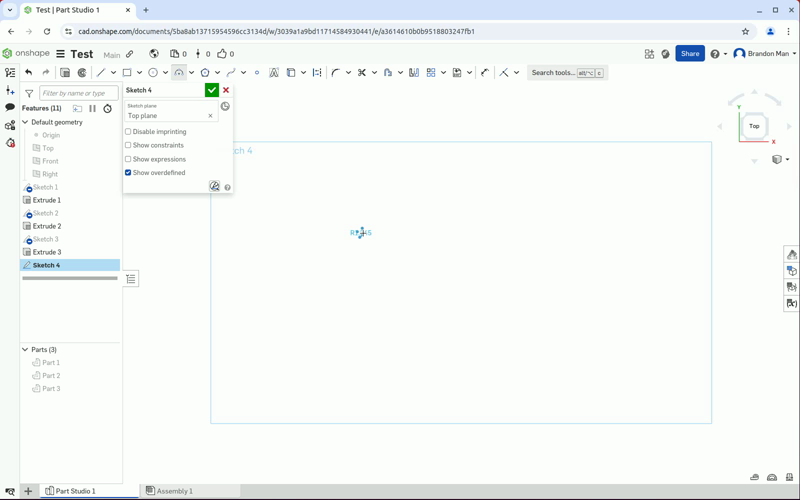
key_up(shift)
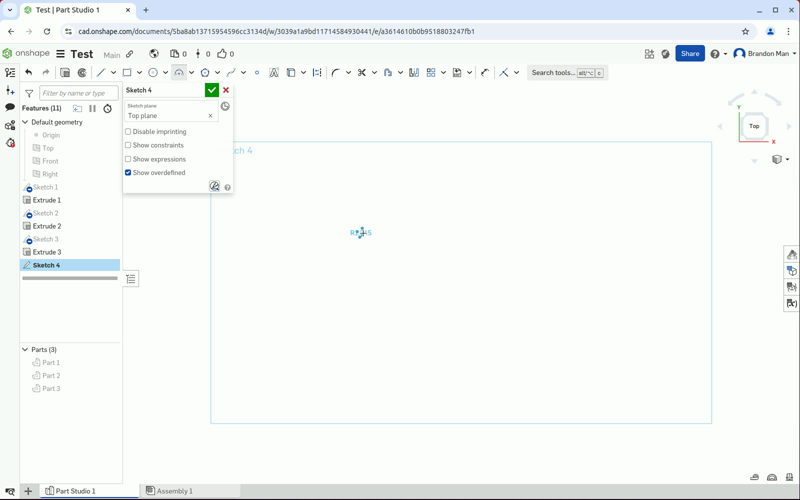
mouse_move(362, 228)
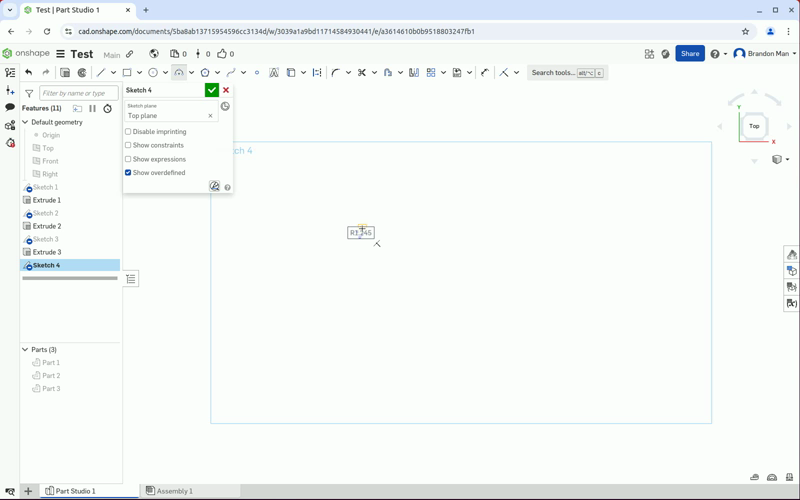
click(362, 228)
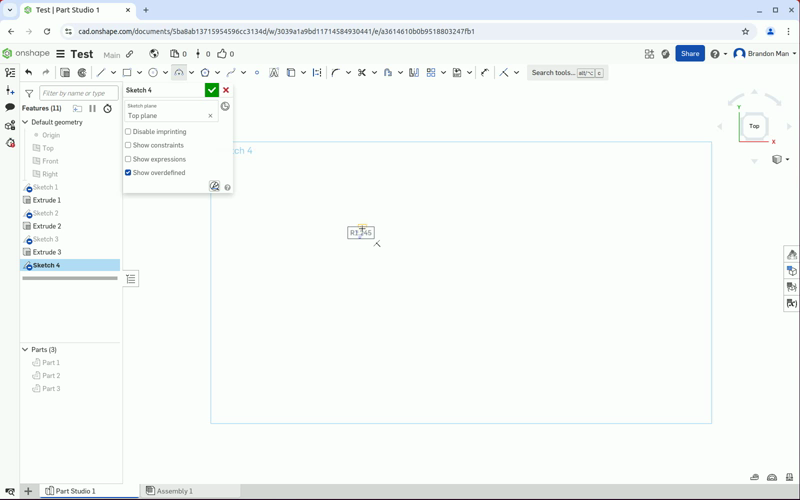
mouse_move(359, 237)
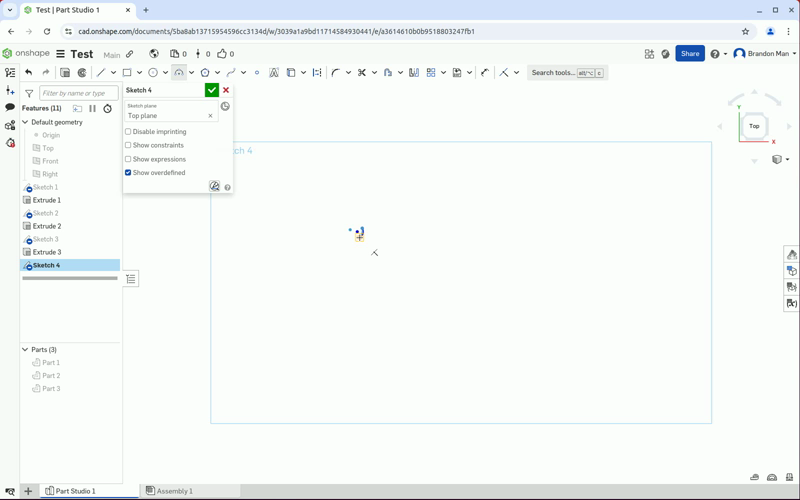
click(359, 237)
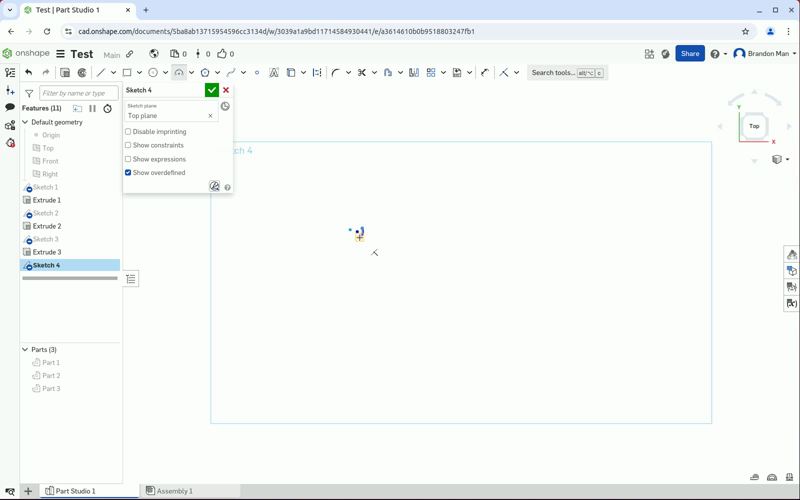
key_down(shift)
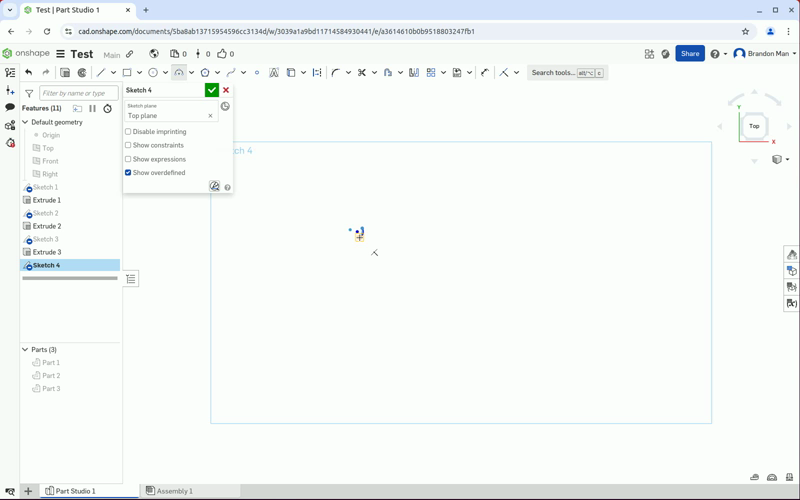
mouse_move(357, 231)
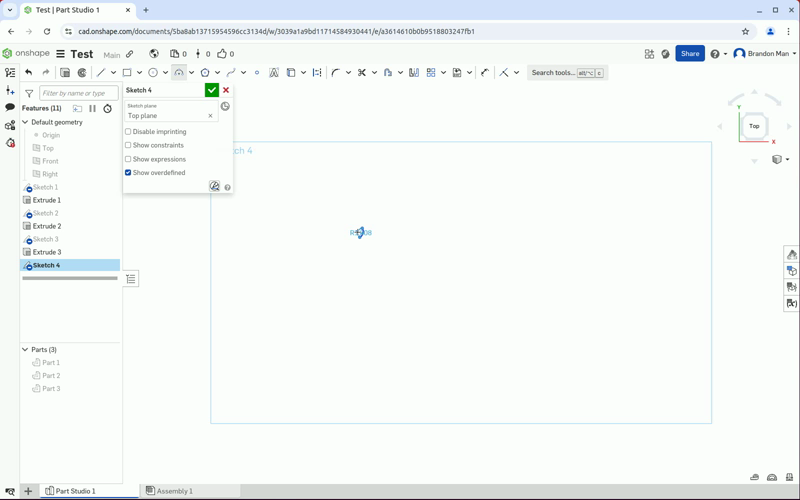
scroll(6)
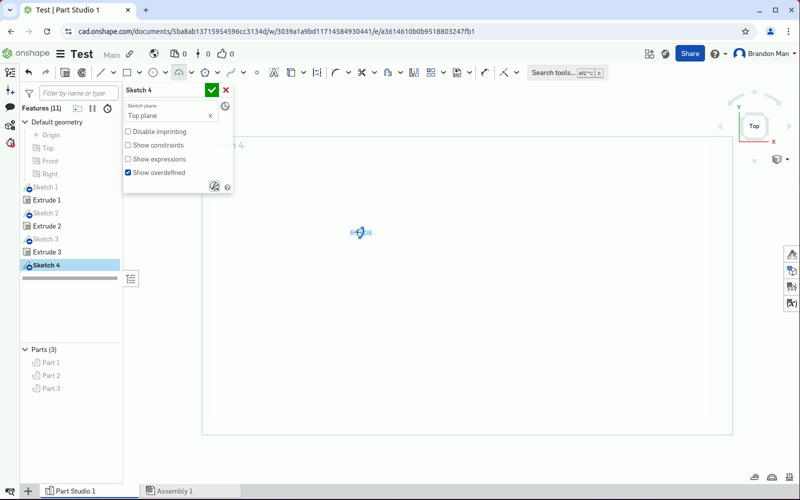
scroll(6)
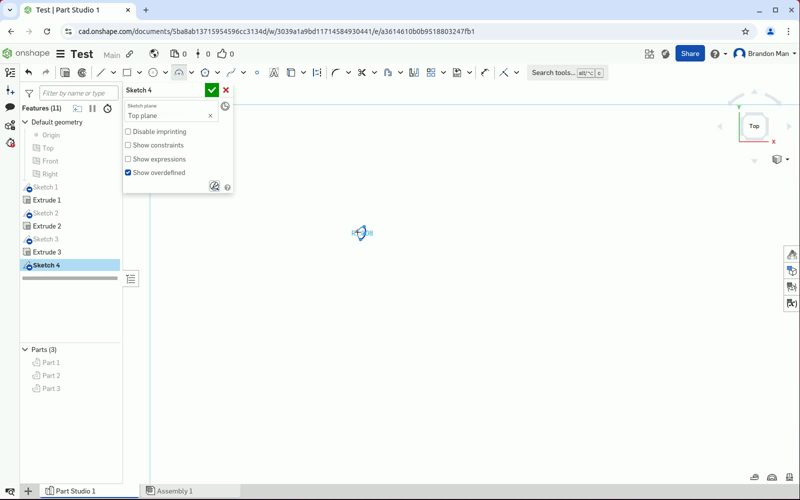
scroll(6)
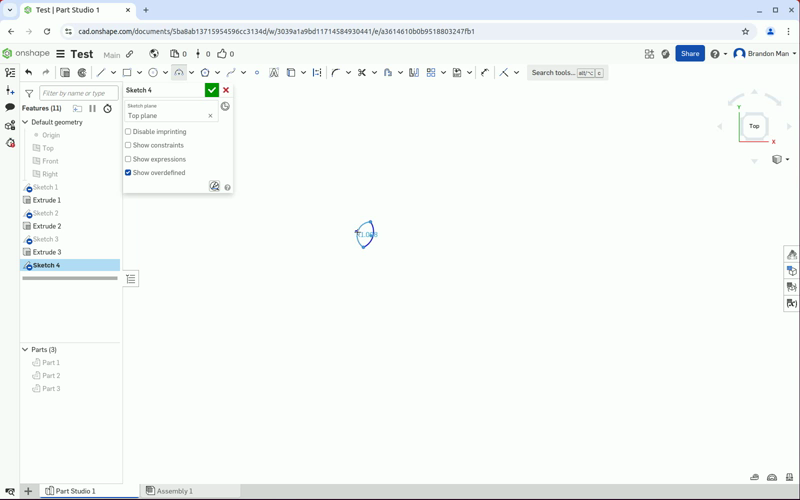
scroll(6)
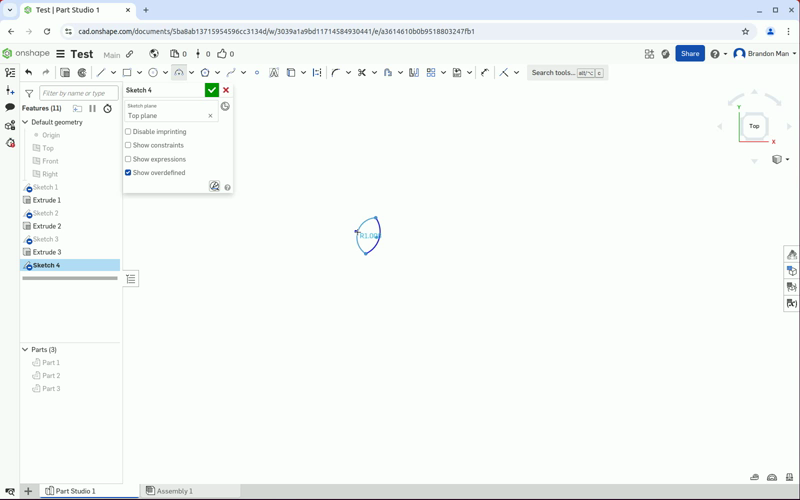
scroll(6)
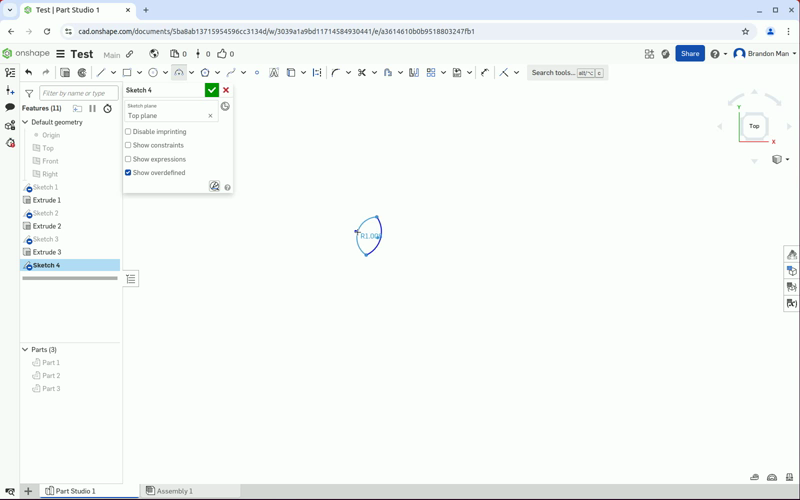
scroll(6)
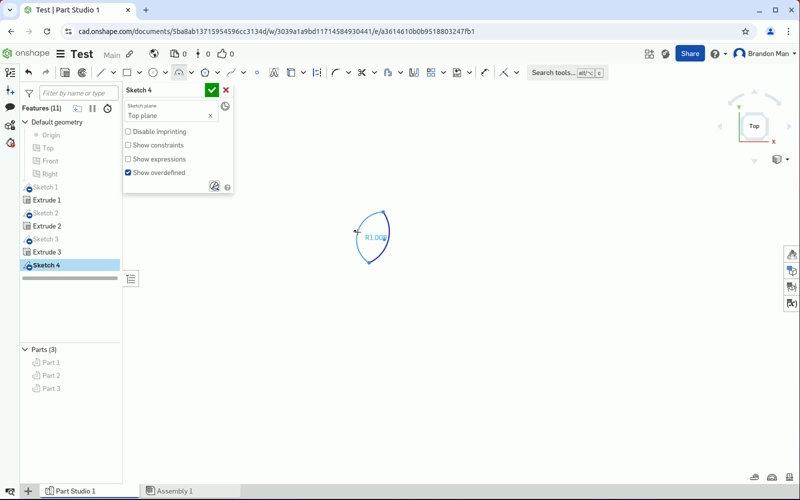
scroll(6)
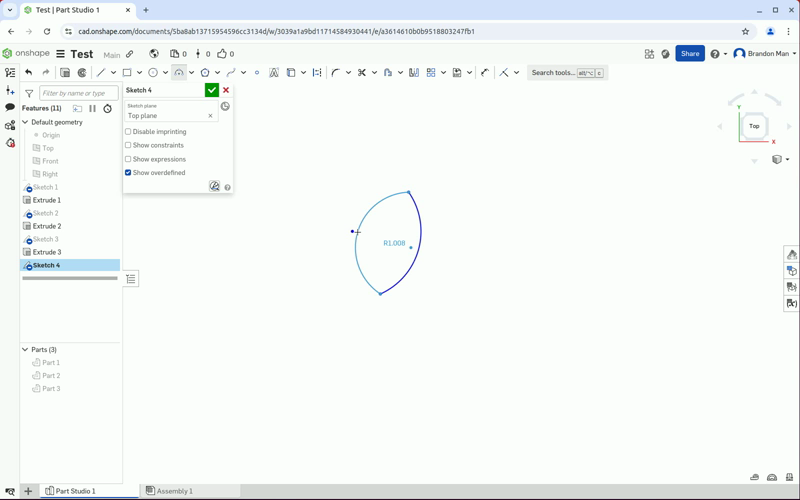
click(357, 231)
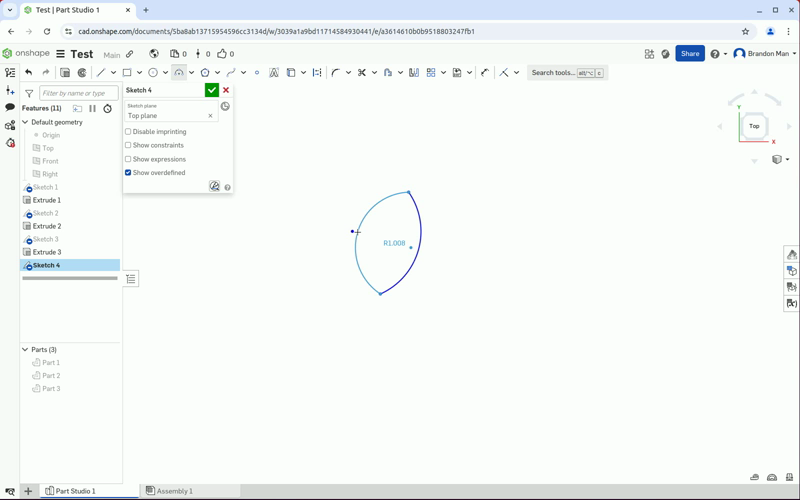
scroll(-6)
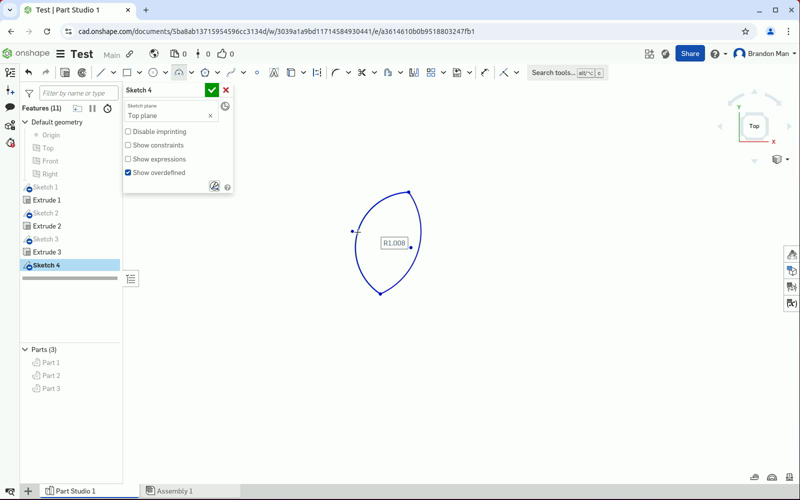
scroll(-6)
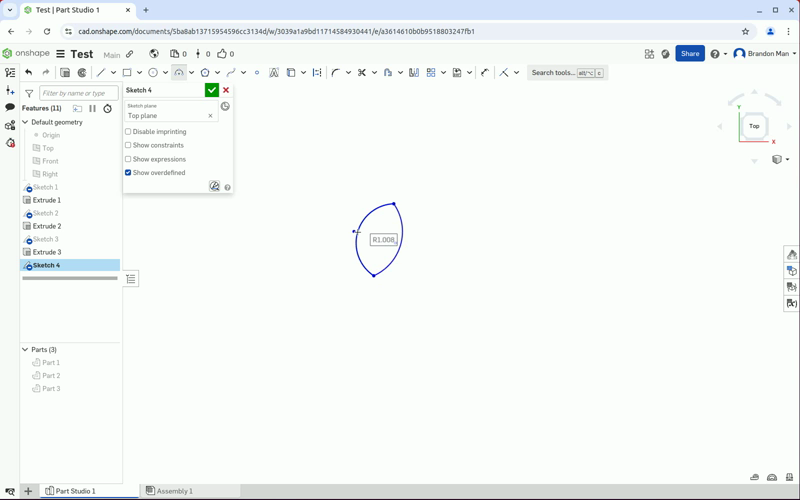
scroll(-6)
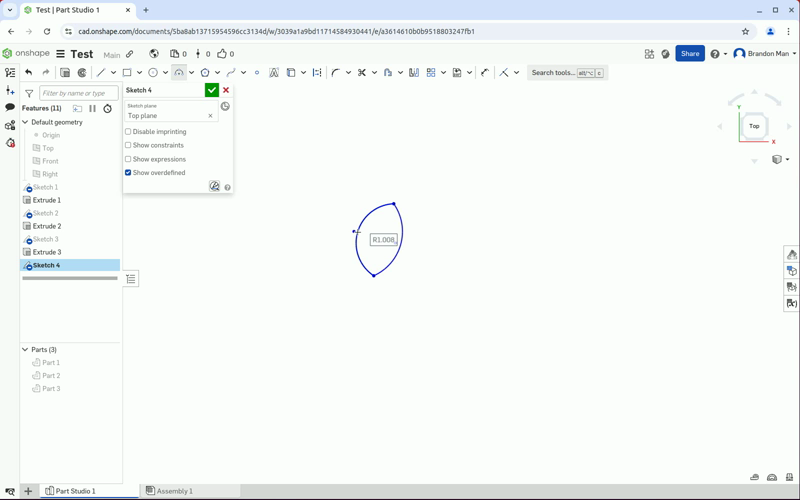
scroll(-6)
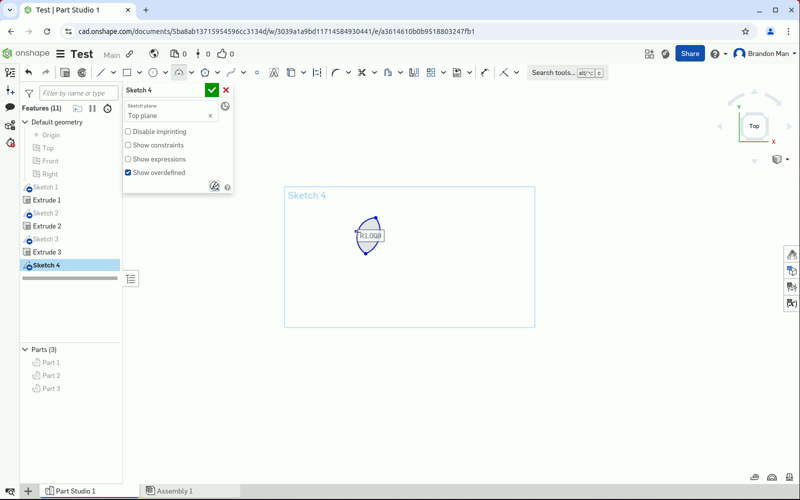
scroll(-6)
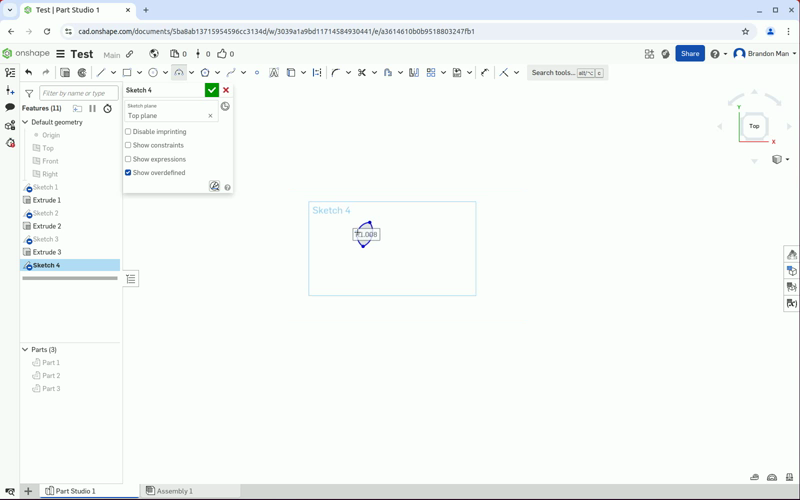
scroll(-6)
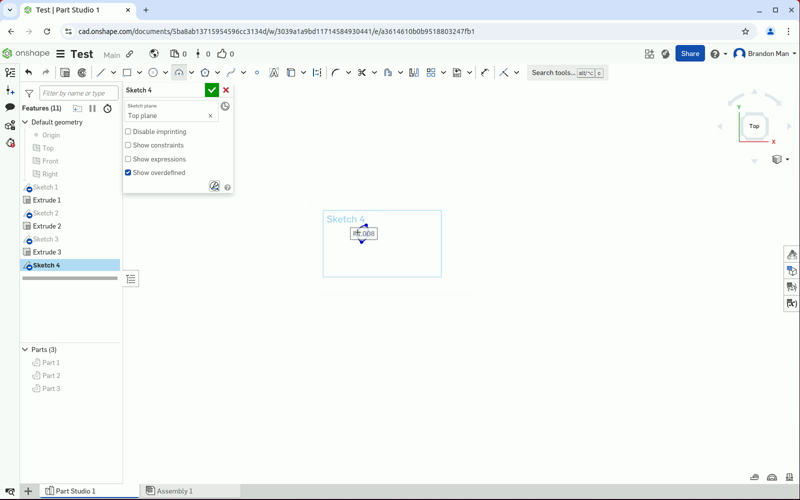
scroll(-6)
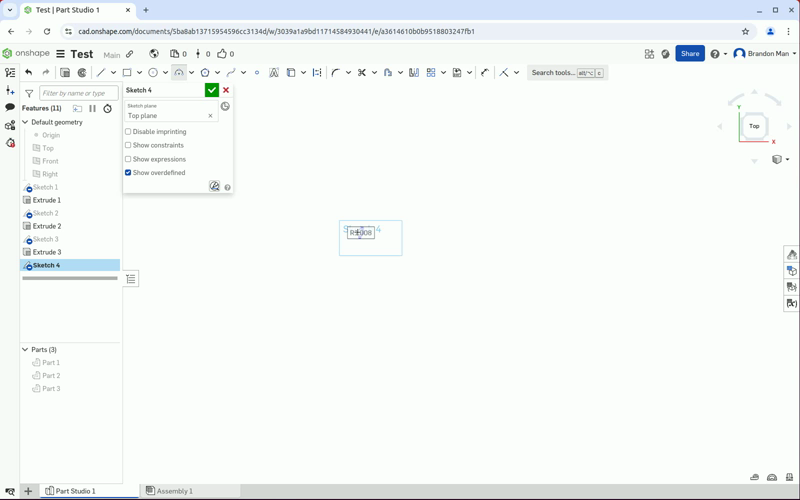
key_up(shift)
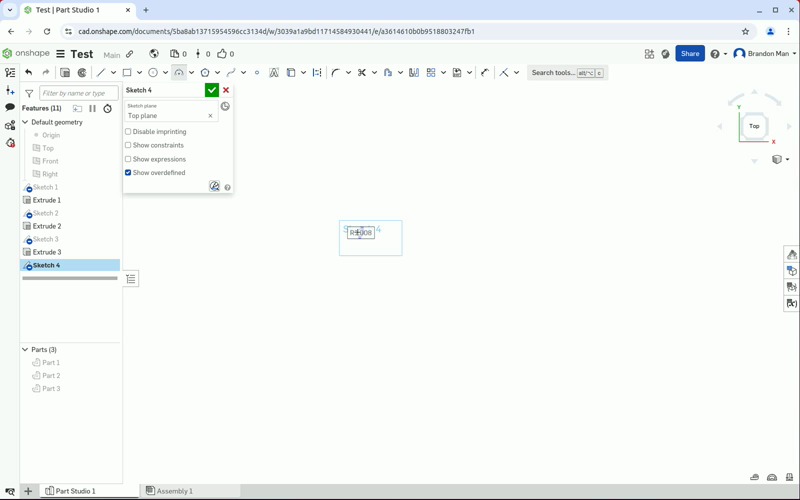
key(esc)
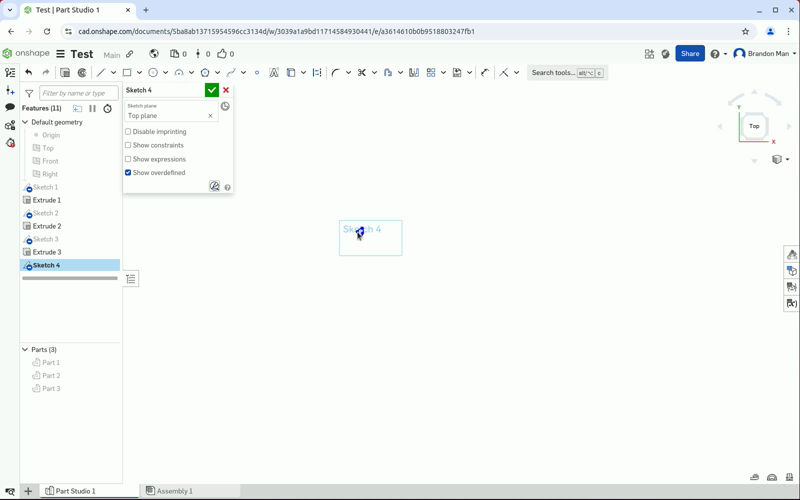
mouse_move(360, 228)
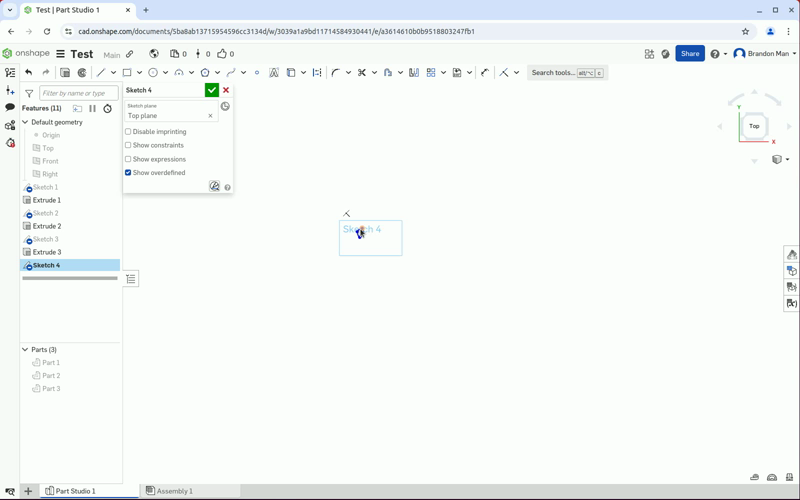
scroll(6)
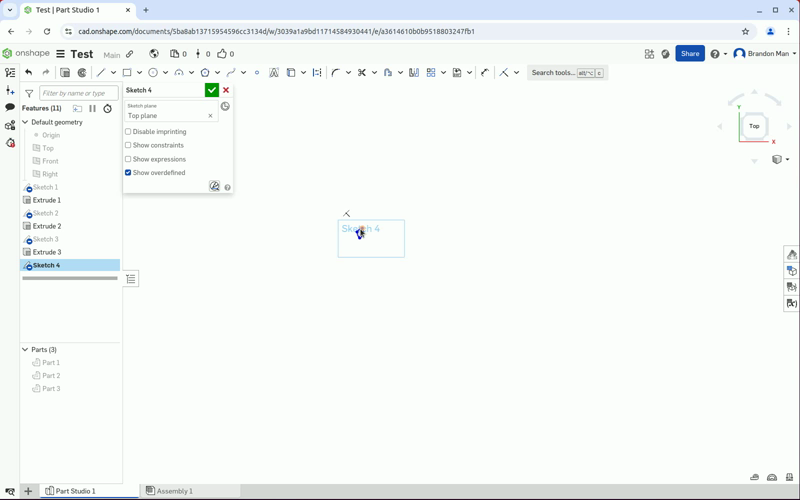
scroll(6)
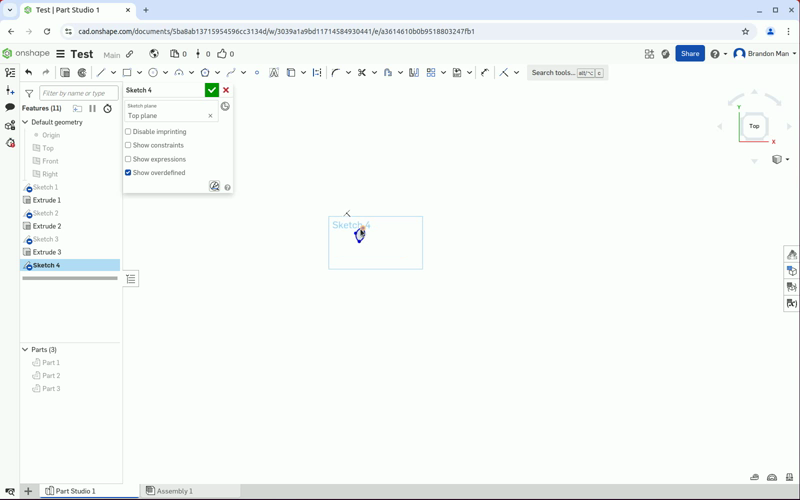
scroll(6)
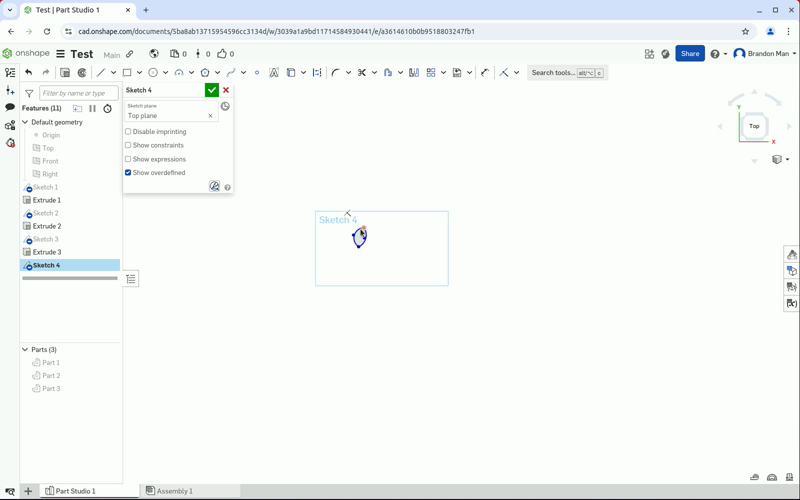
scroll(6)
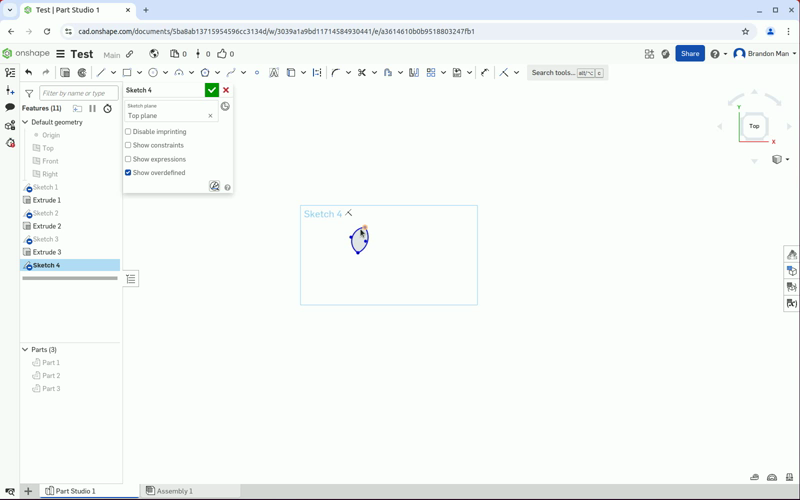
scroll(6)
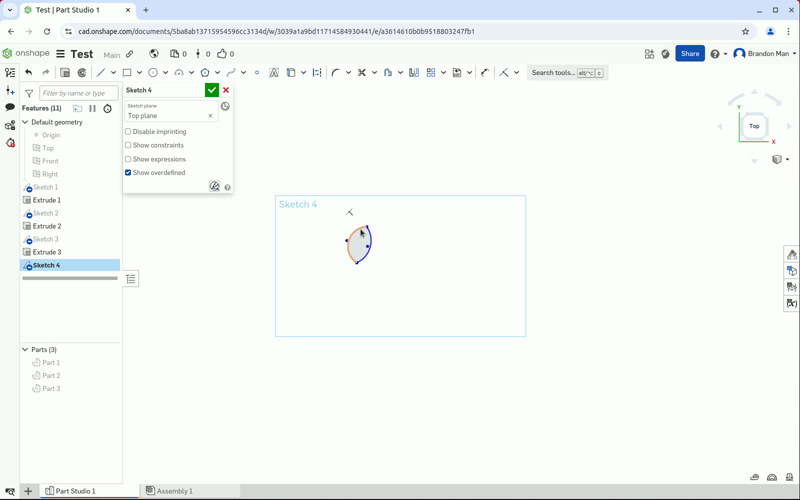
scroll(6)
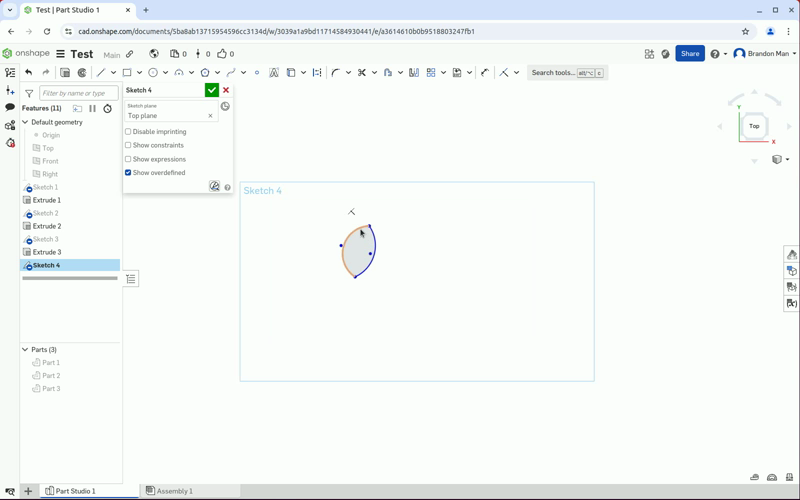
scroll(6)
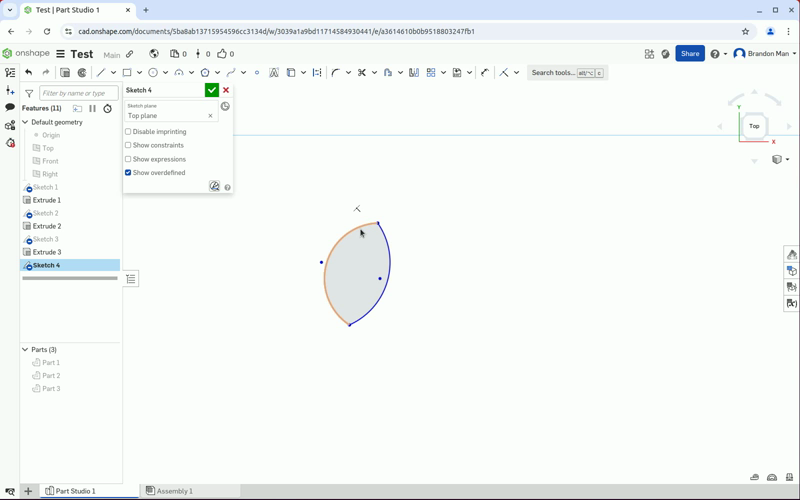
click(360, 228)
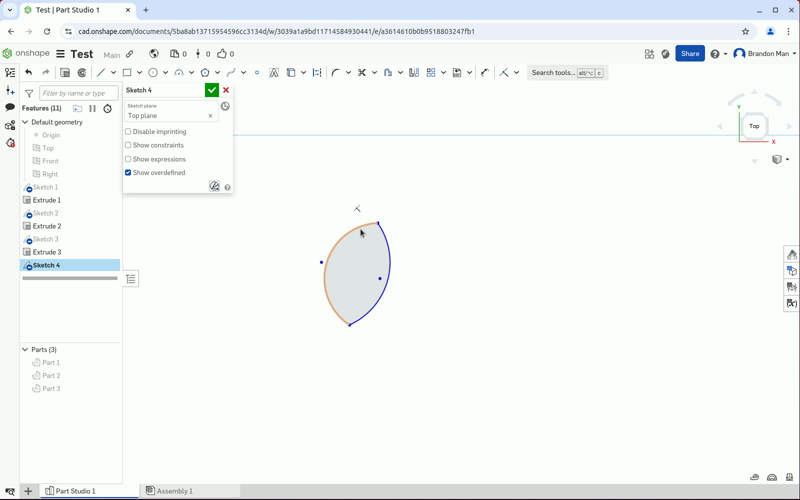
scroll(-6)
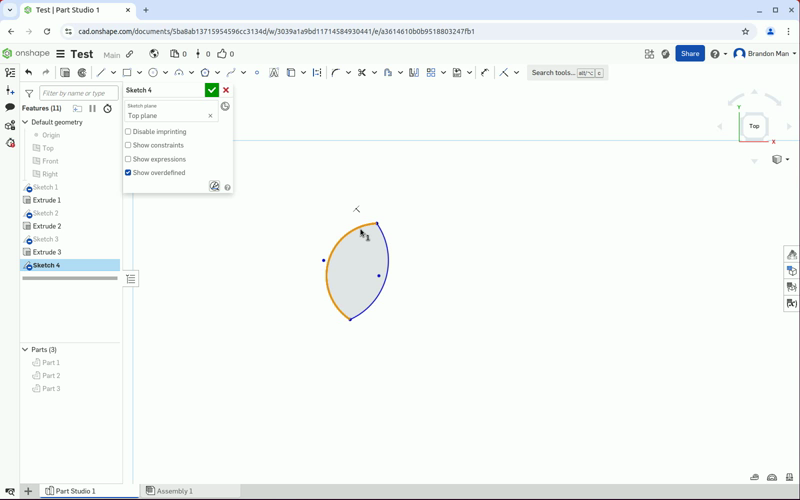
scroll(-6)
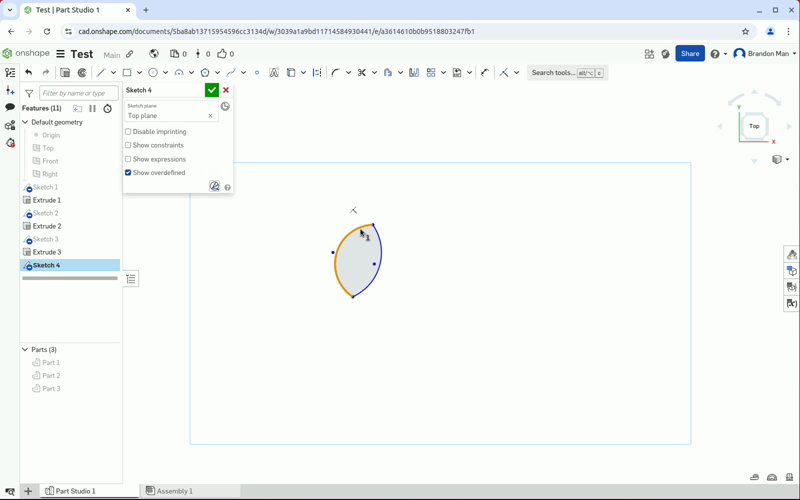
scroll(-6)
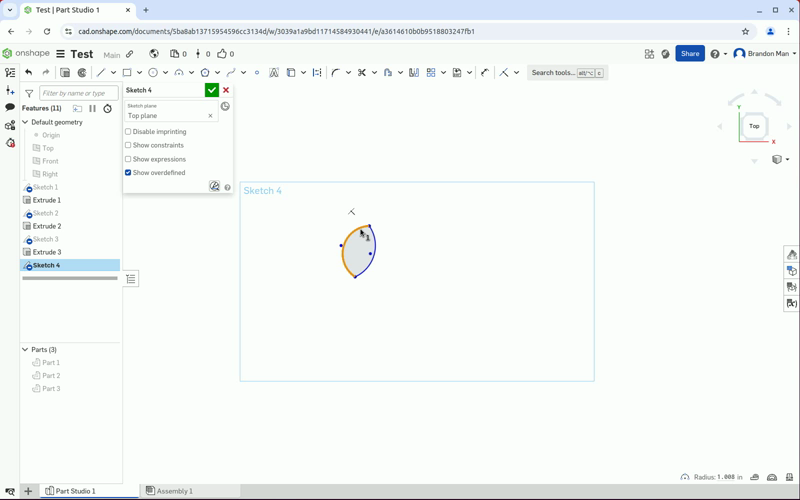
scroll(-6)
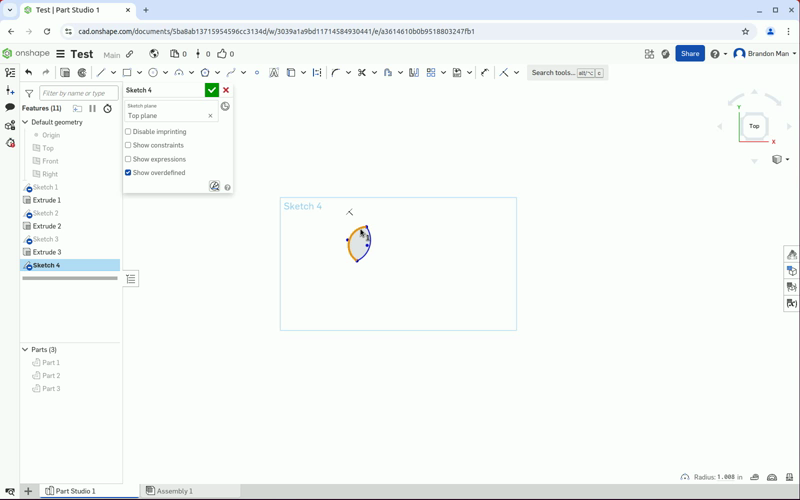
scroll(-6)
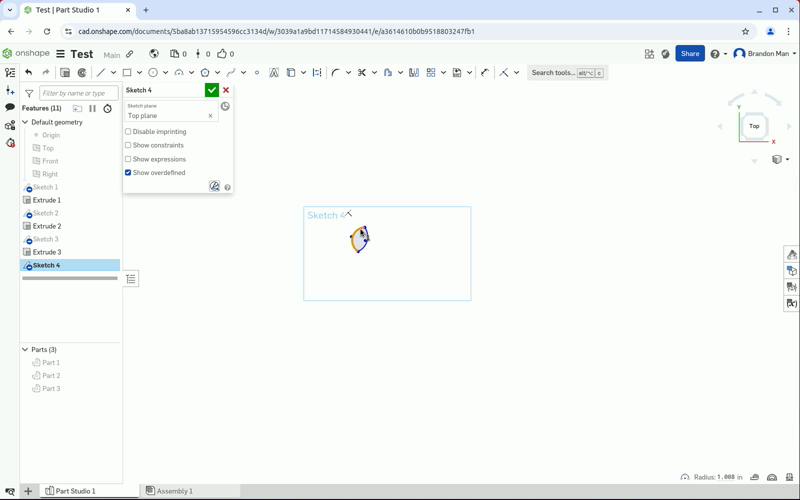
scroll(-6)
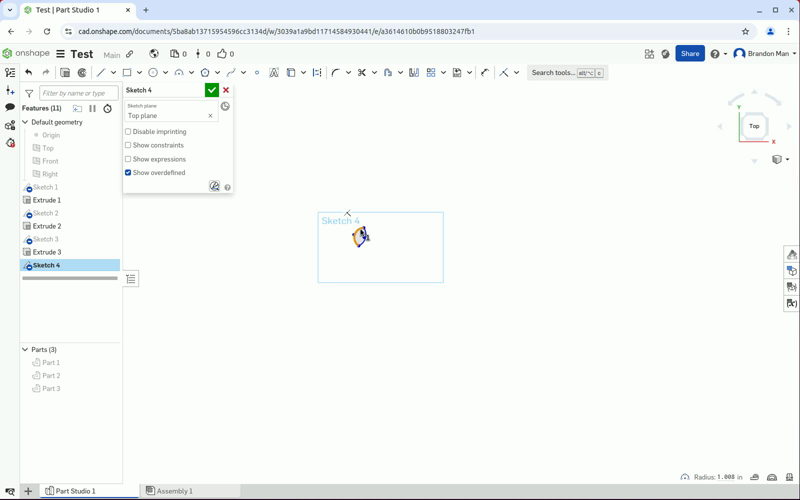
scroll(-6)
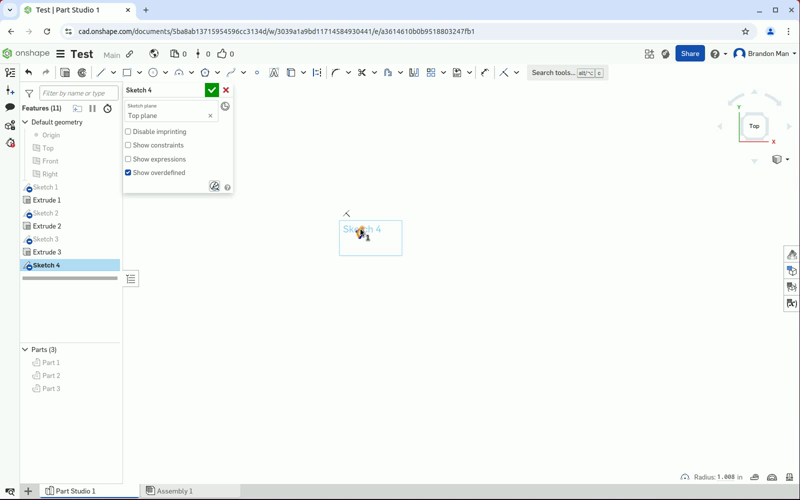
mouse_move(73, 352)
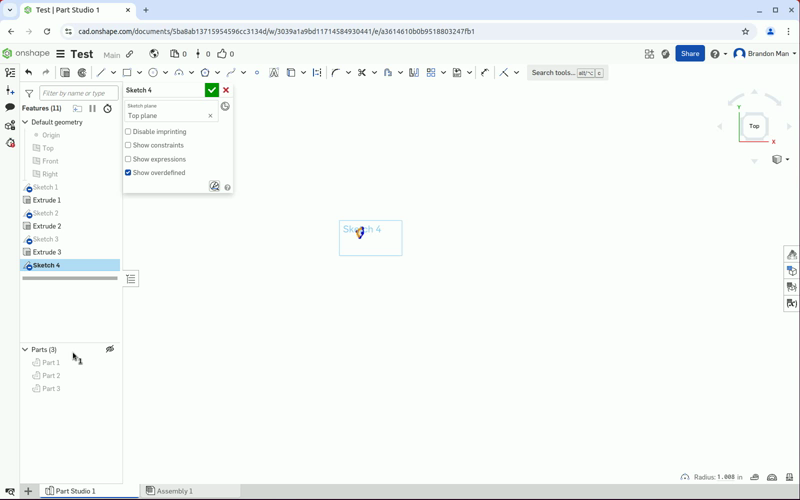
key(shift+y)
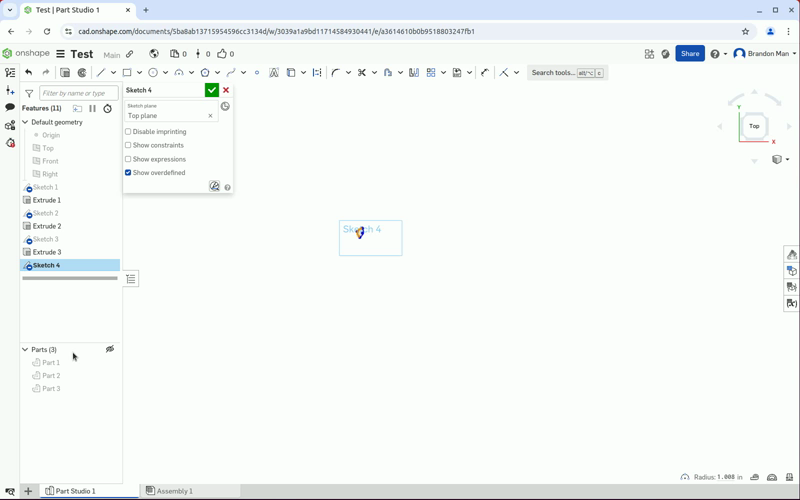
key(shift+e)
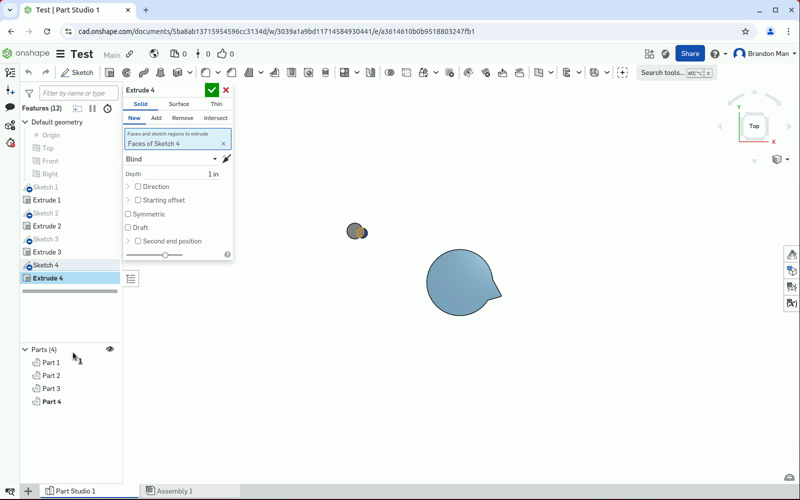
mouse_move(143, 106)
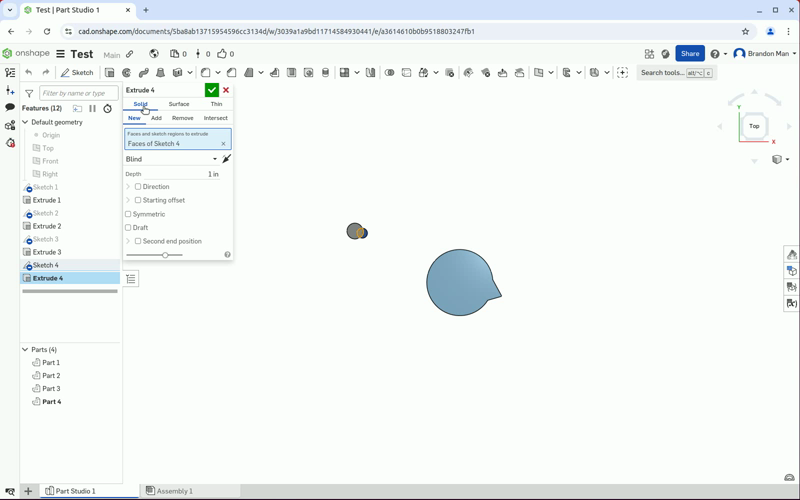
click(143, 106)
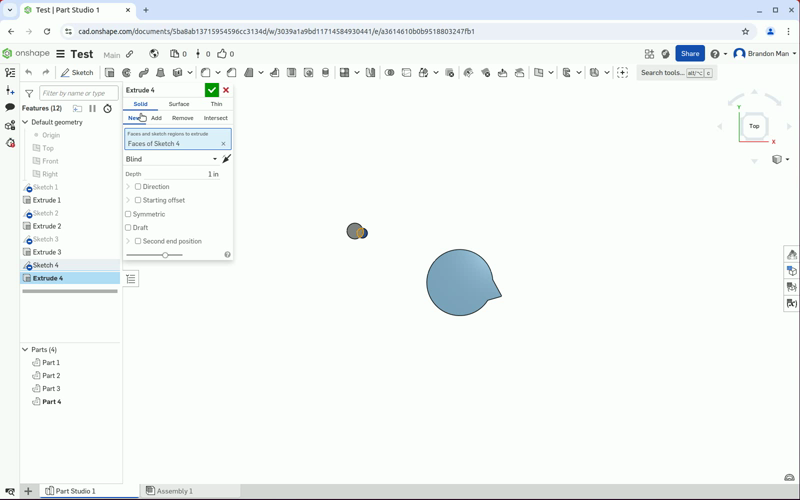
mouse_move(137, 120)
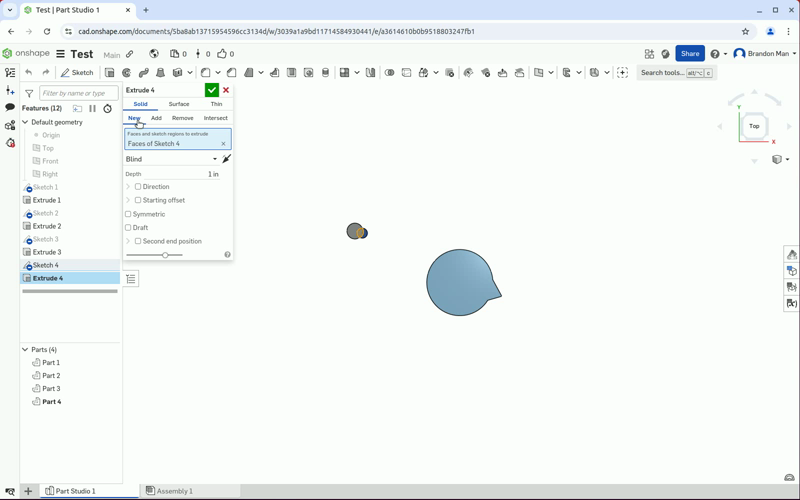
click(137, 120)
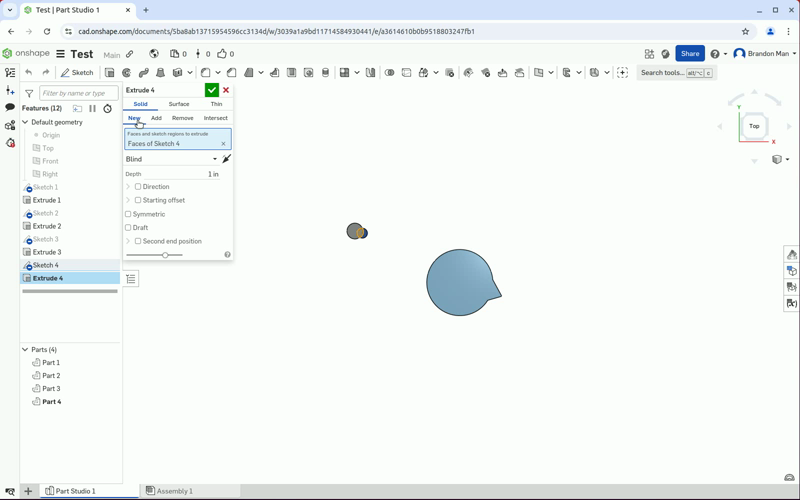
key(tab, 4)
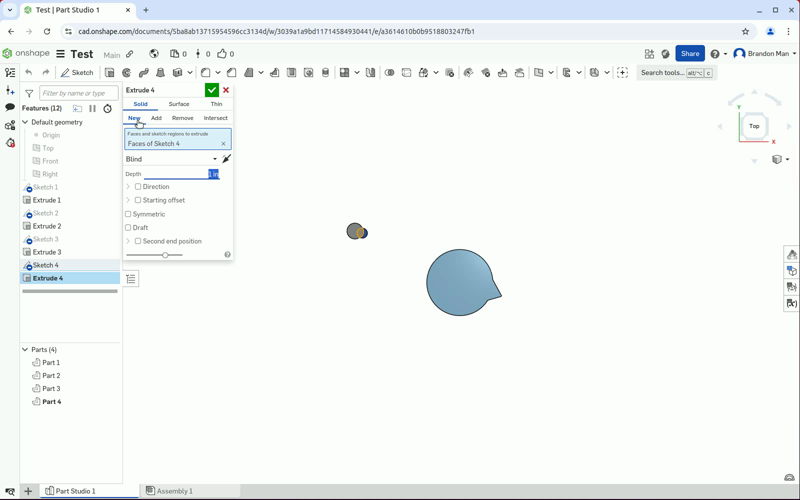
text(5.536)
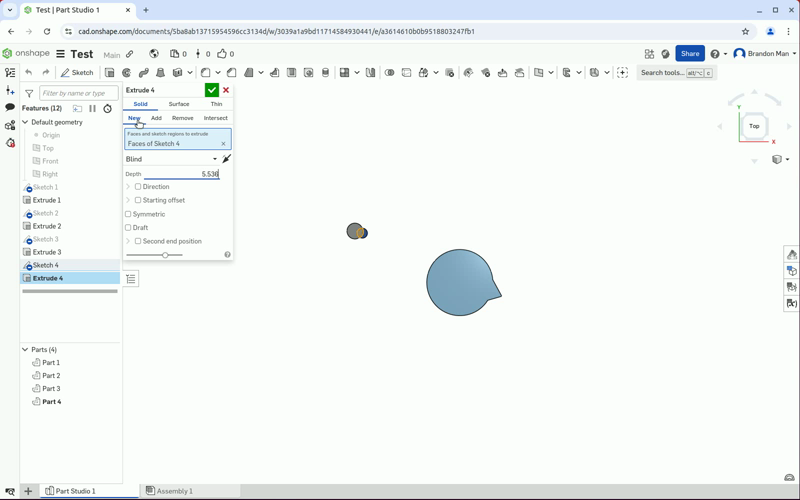
key(enter)
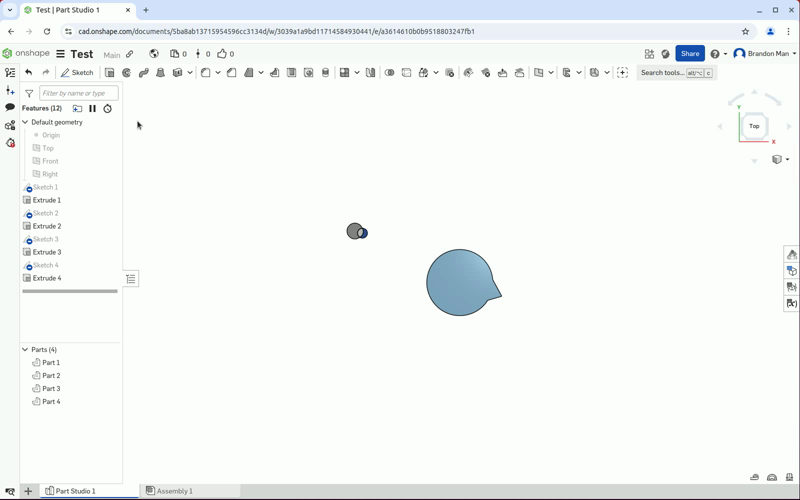
key(shift+h)
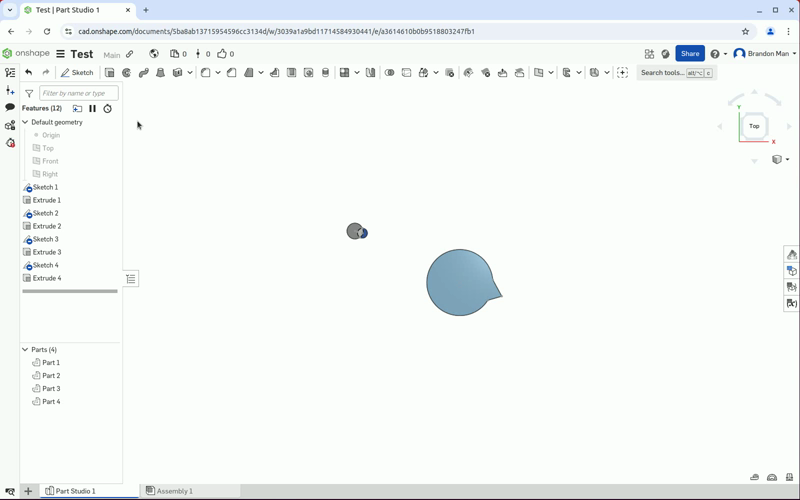
key(shift+h)
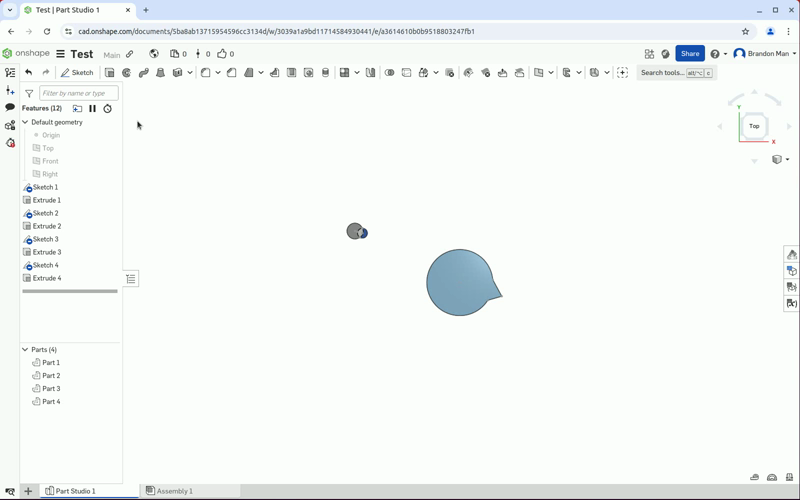
key(shift+7)
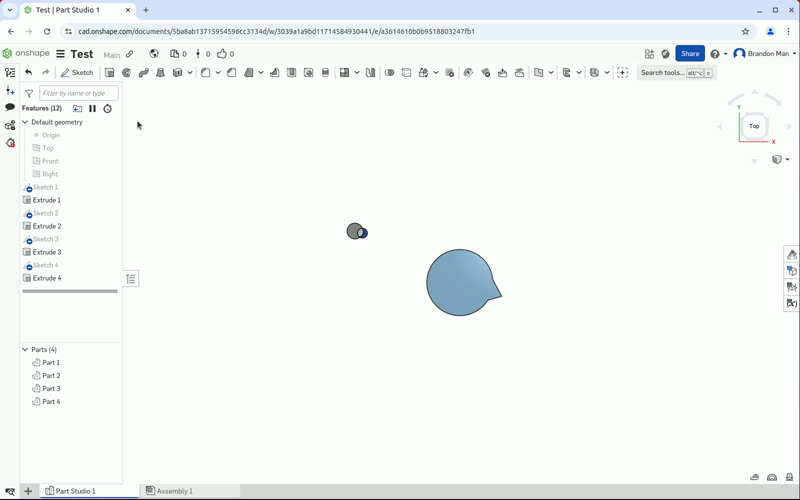
key(up, 3)
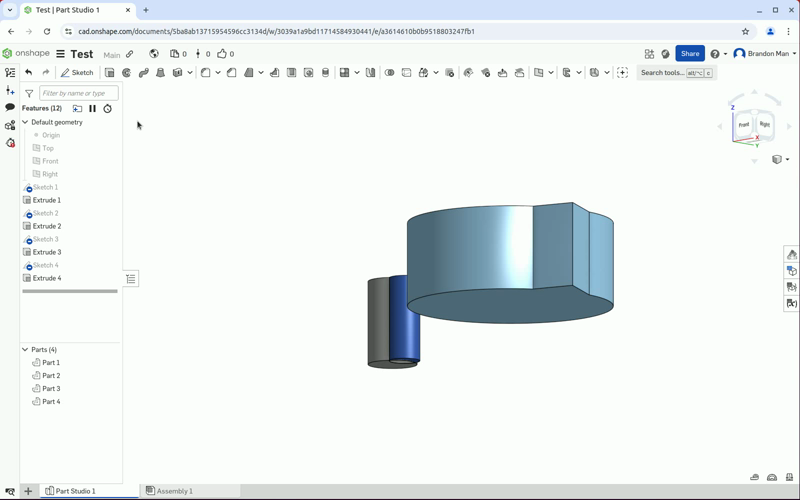
key(left, 3)
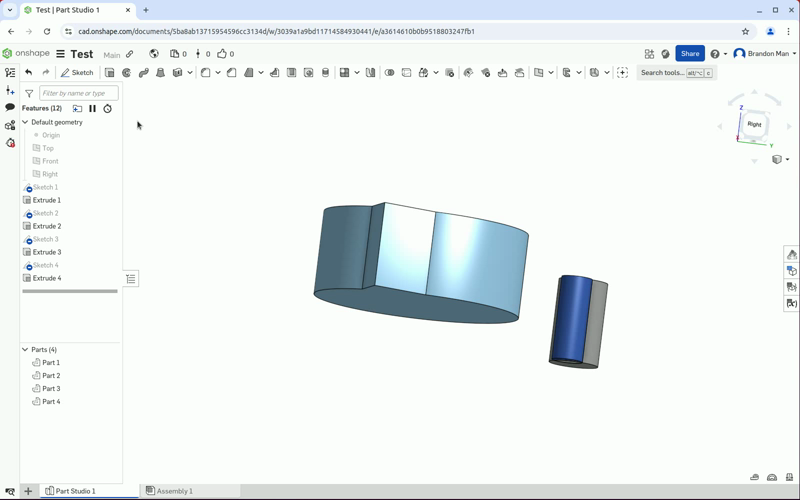
key(right, 3)
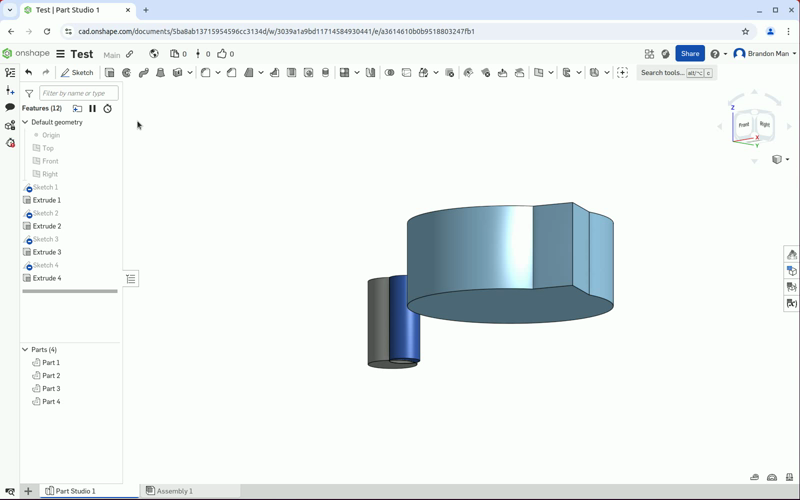
key(down, 3)
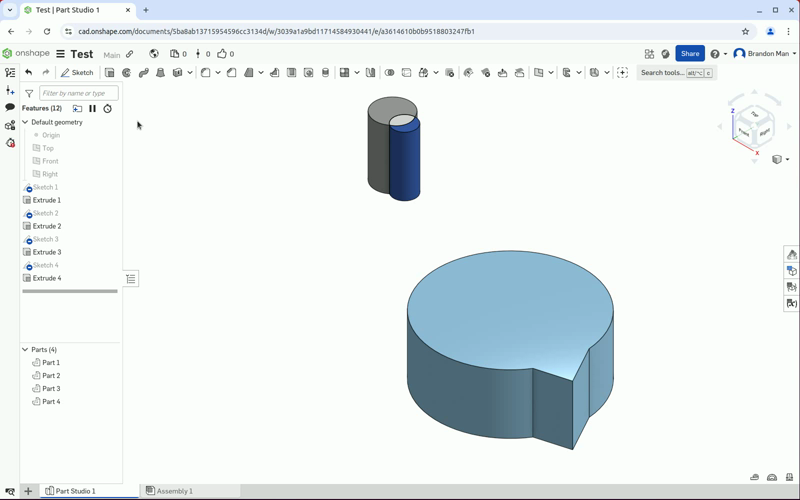
mouse_move(73, 189)
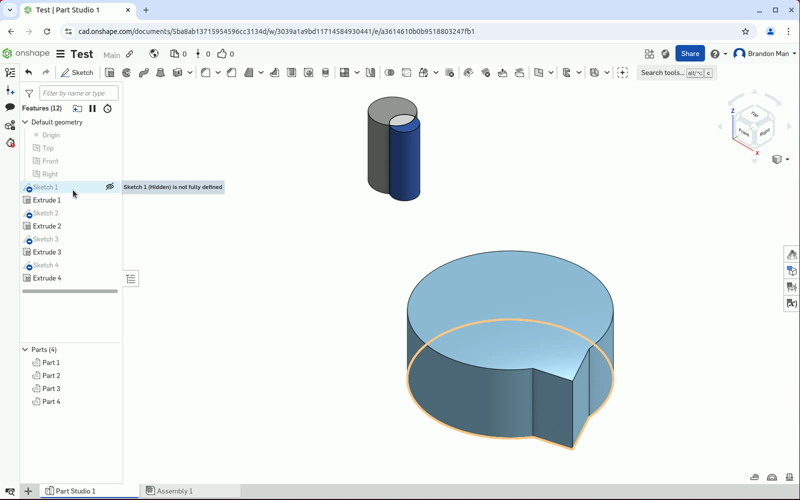
click(73, 189)